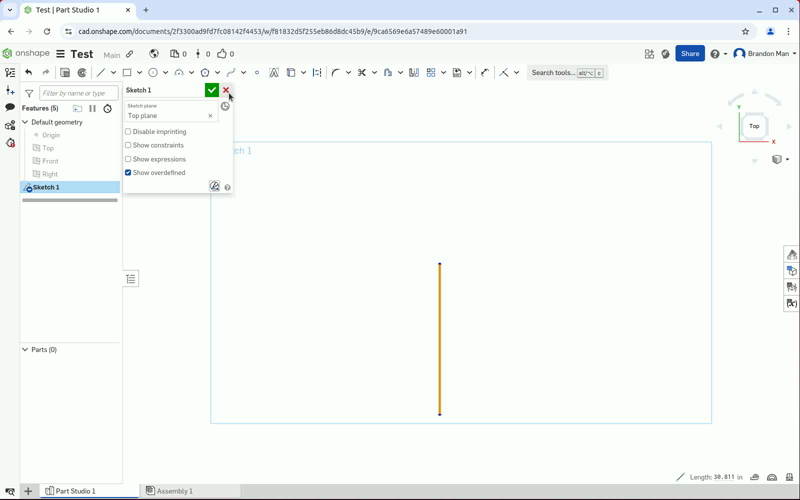
key(shift+h)
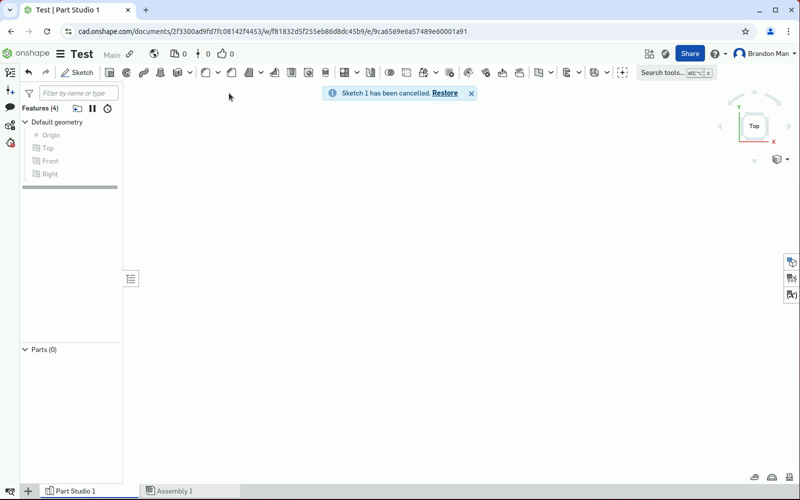
mouse_move(73, 352)
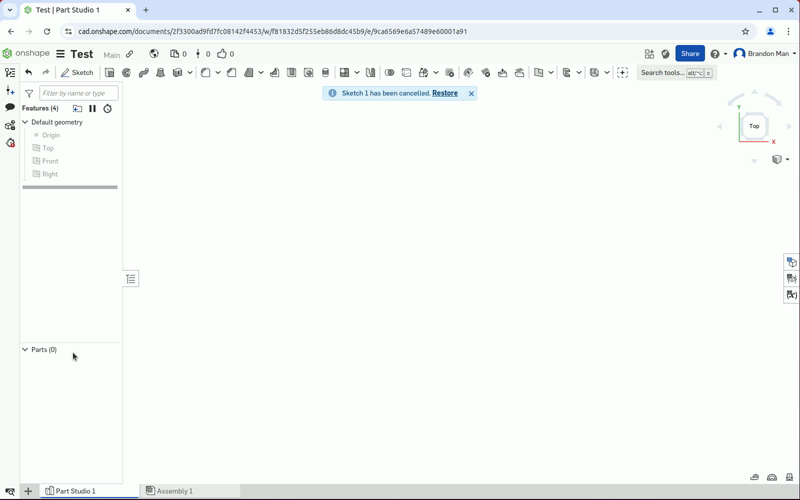
key(y)
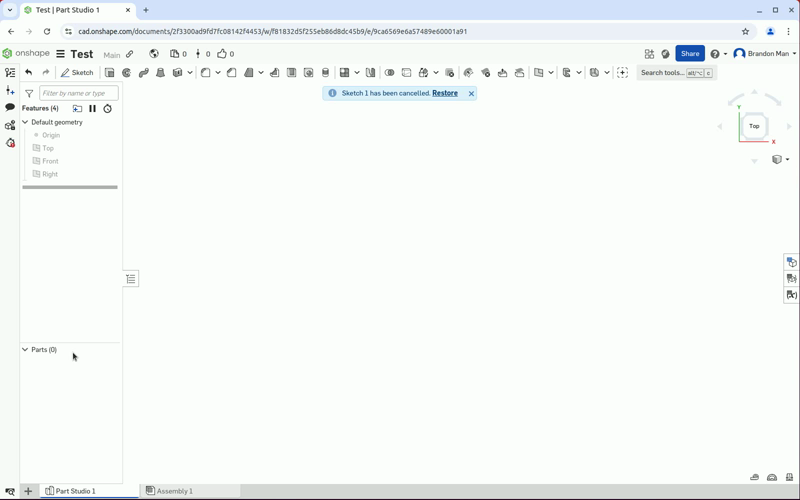
key(shift+p)
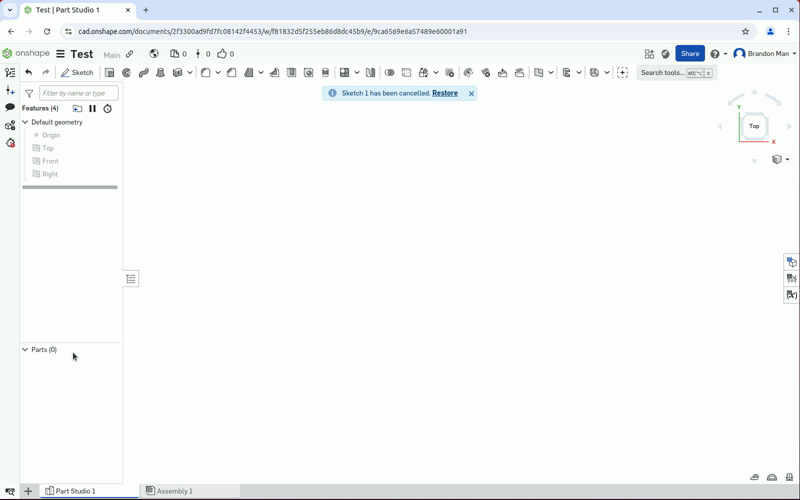
key(space)
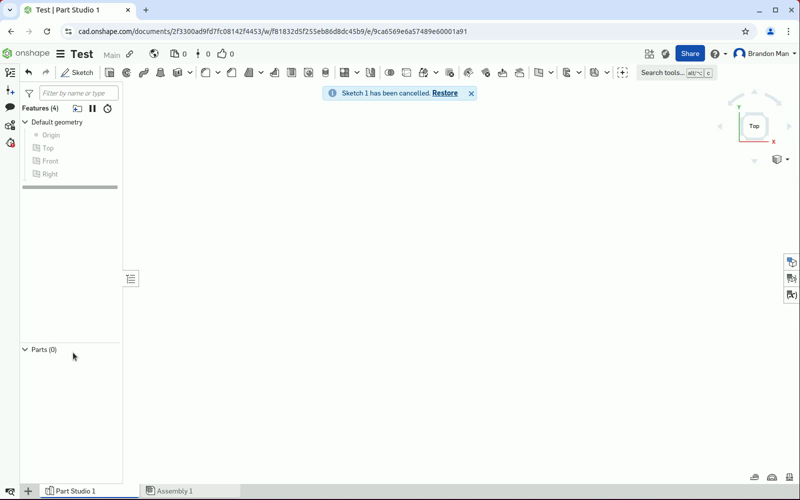
key_down(shift)
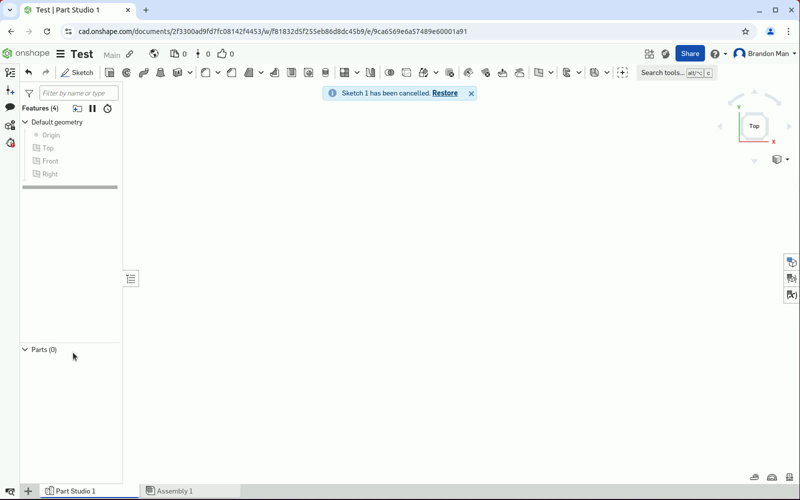
key(up)
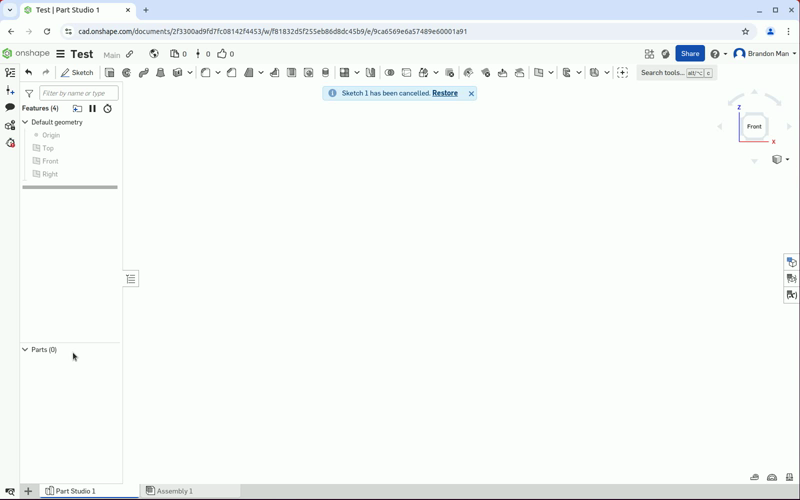
key_up(shift)
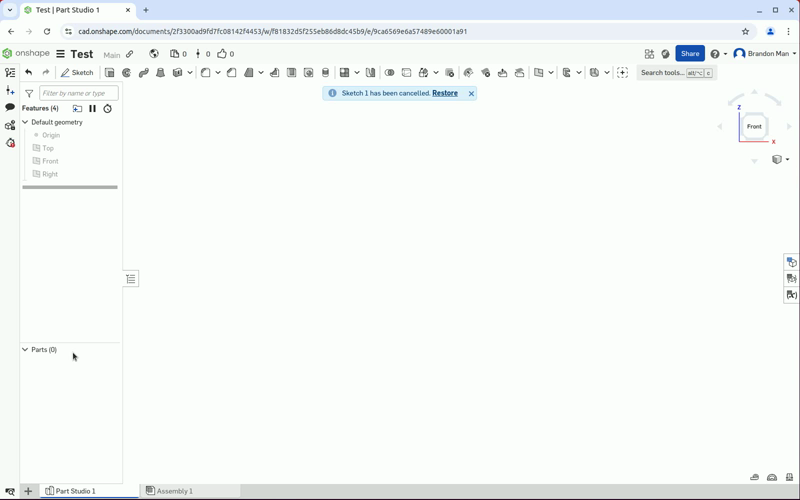
key(space)
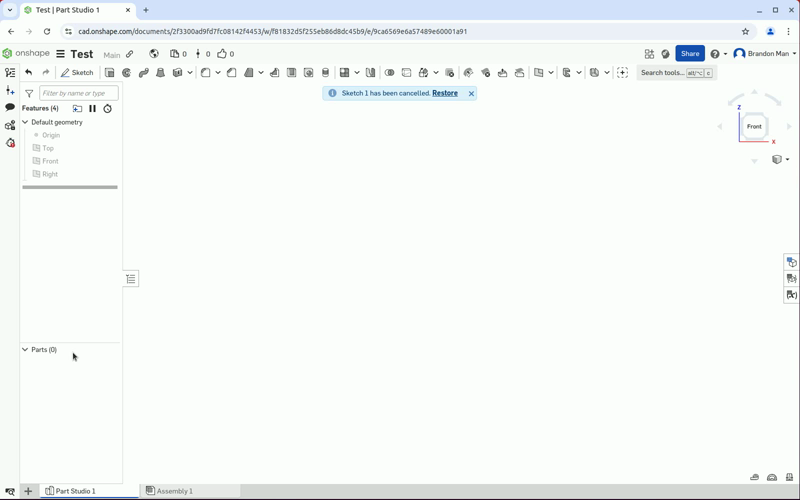
key_down(shift)
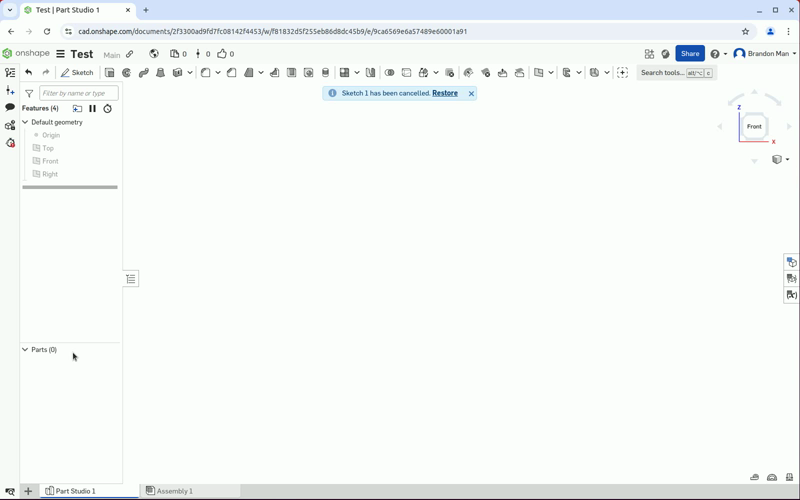
key(left)
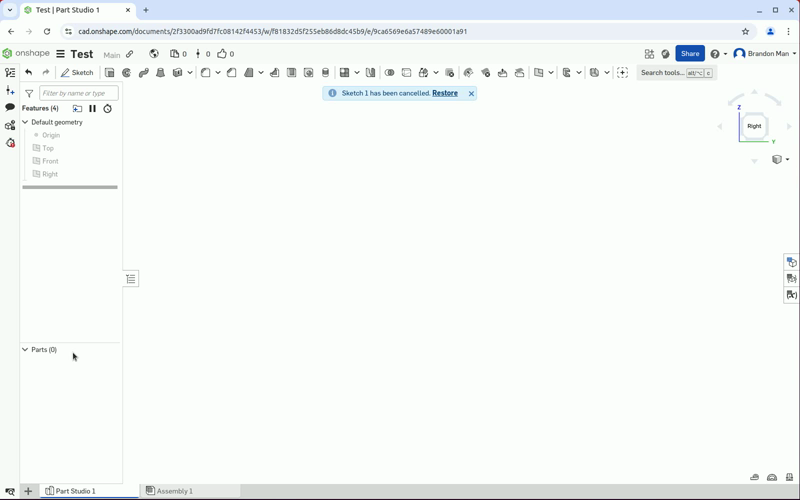
key_up(shift)
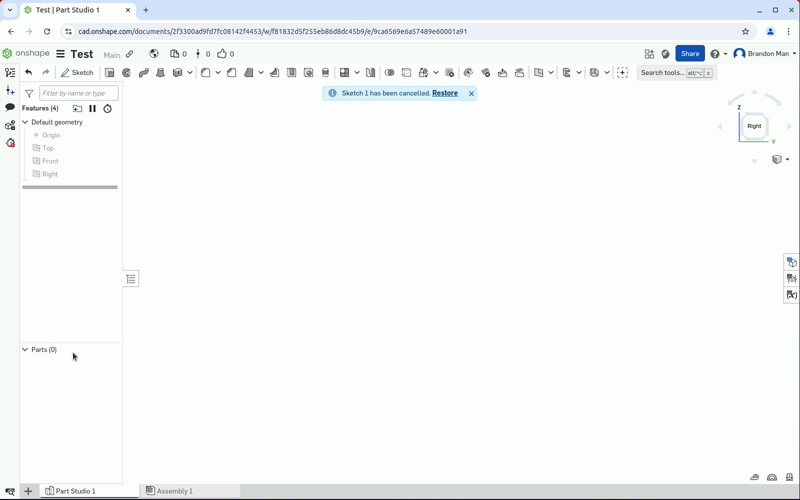
mouse_move(73, 352)
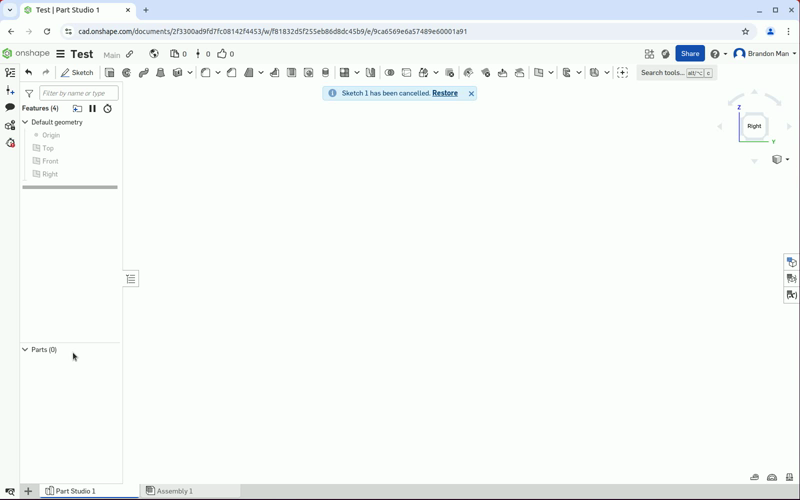
key(shift+y)
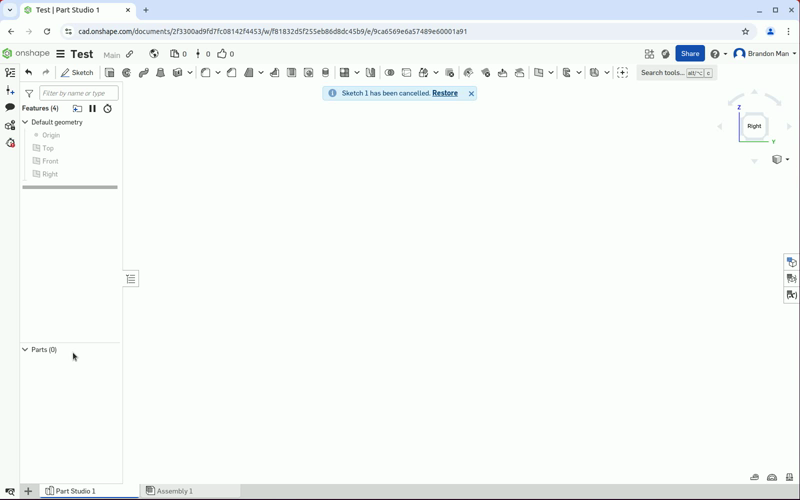
key(shift+s)
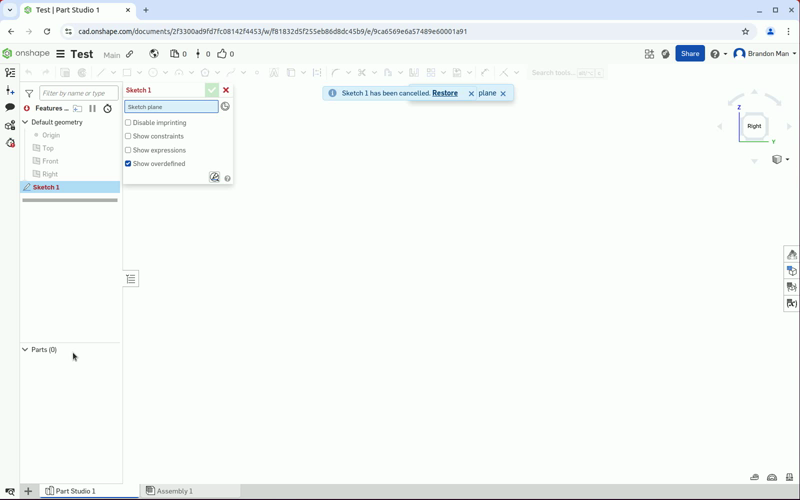
mouse_move(73, 176)
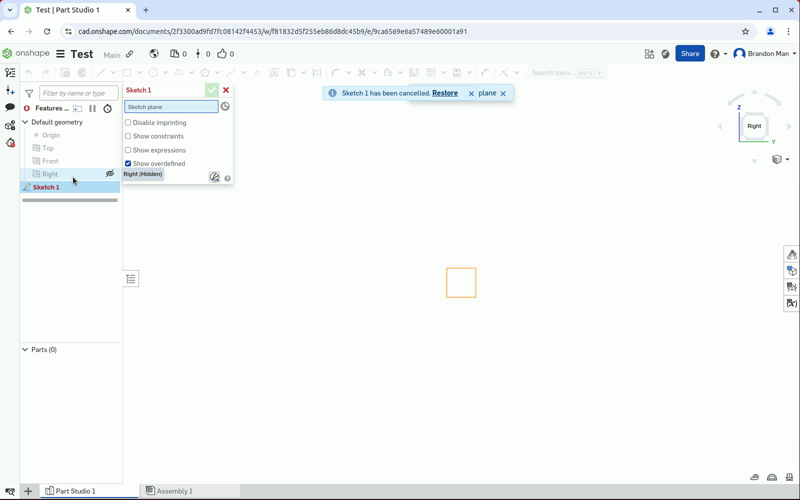
click(73, 176)
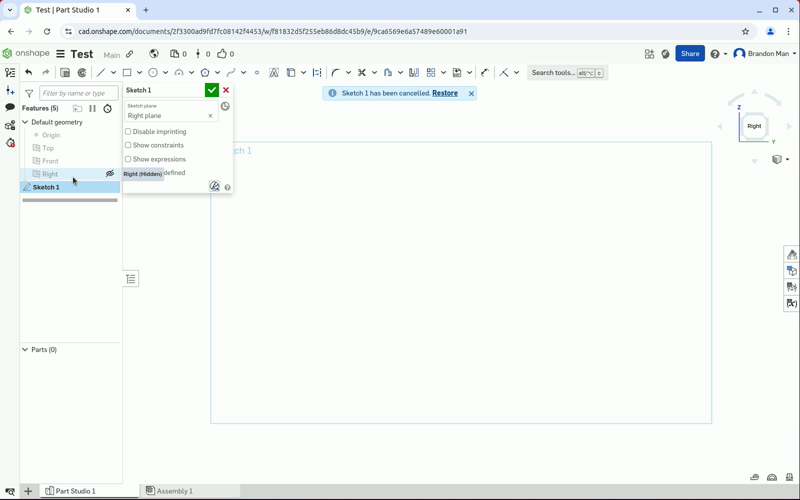
mouse_move(73, 352)
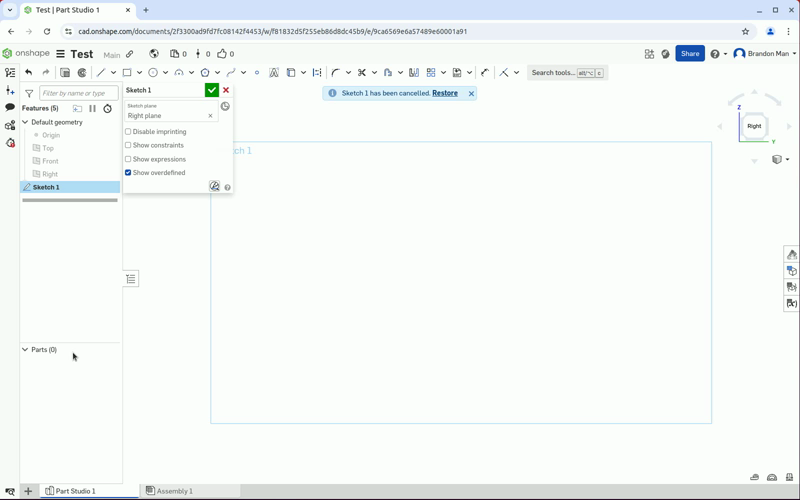
key(y)
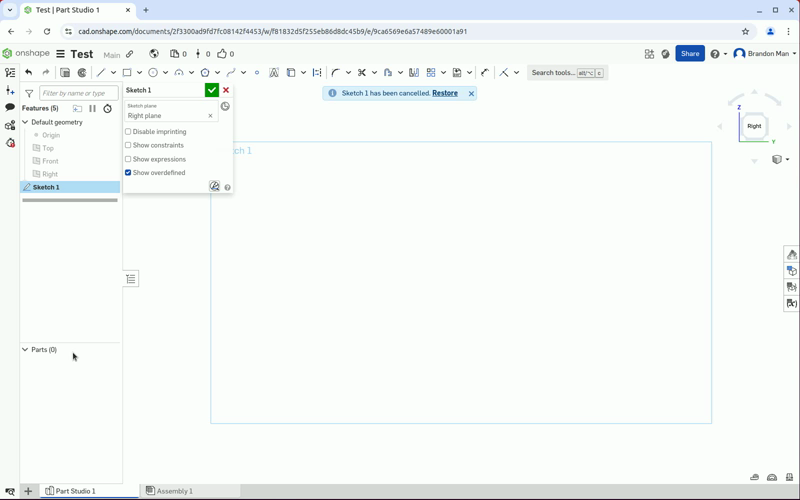
key(l)
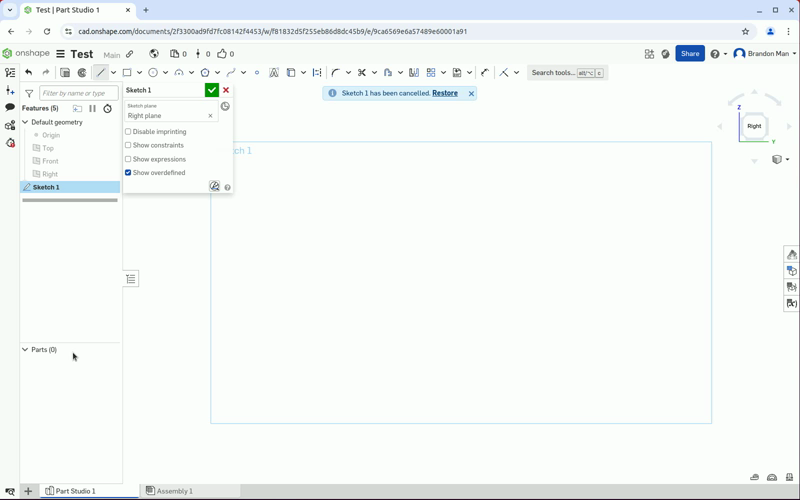
key_down(shift)
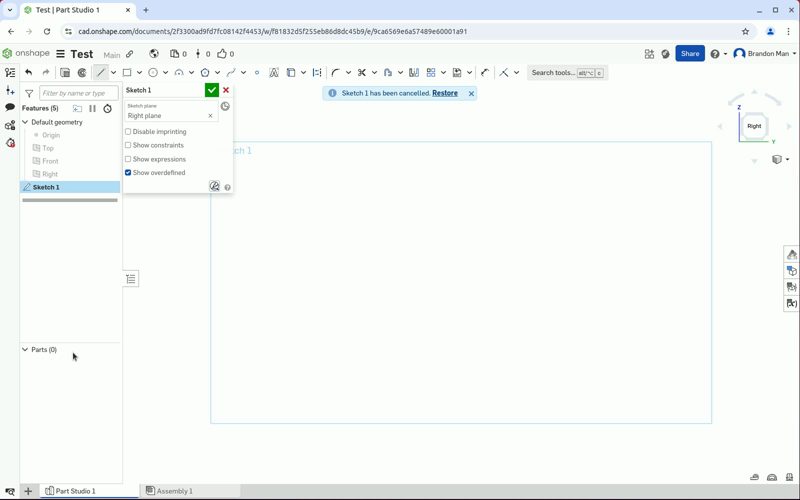
mouse_move(430, 200)
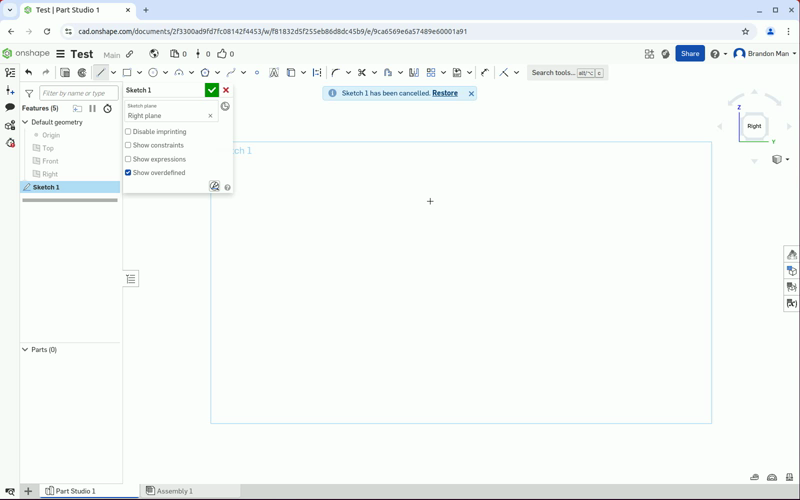
click(430, 200)
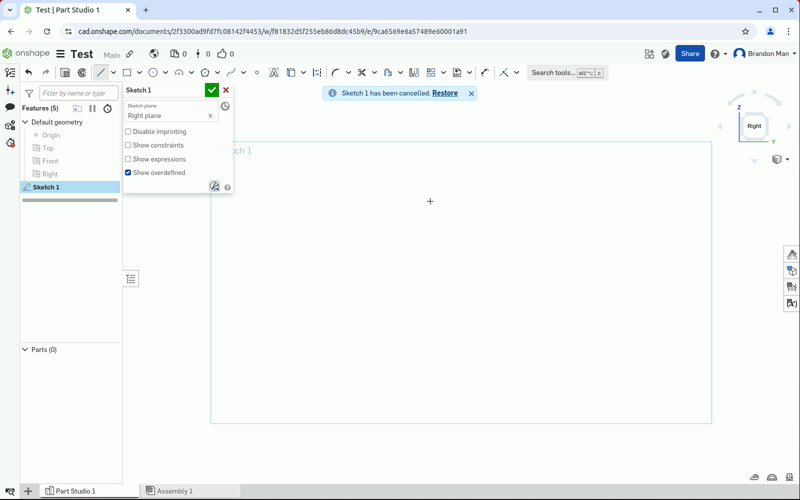
key_up(shift)
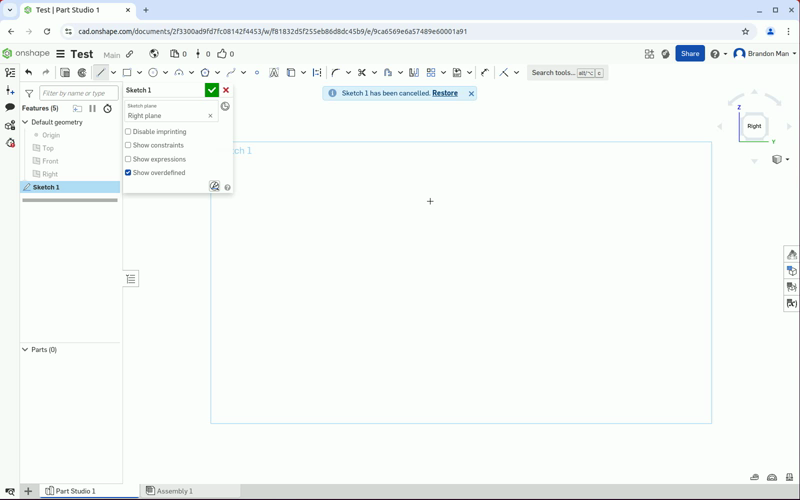
key_down(shift)
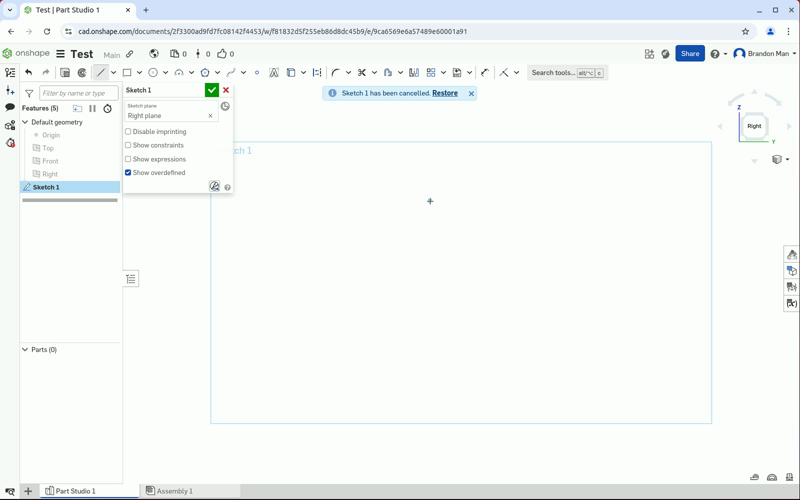
mouse_move(460, 200)
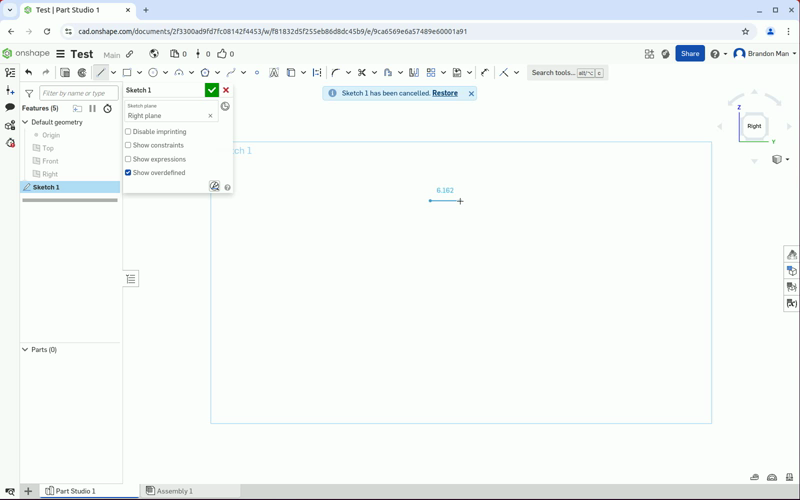
mouse_move(451, 200)
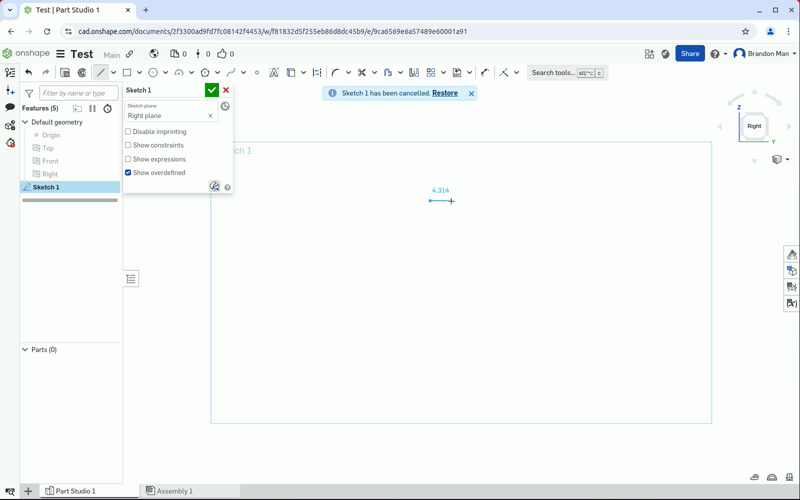
click(451, 200)
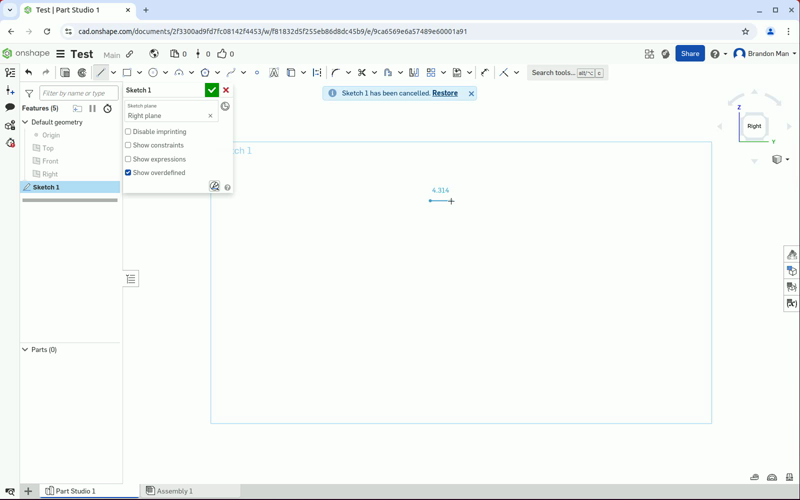
key_up(shift)
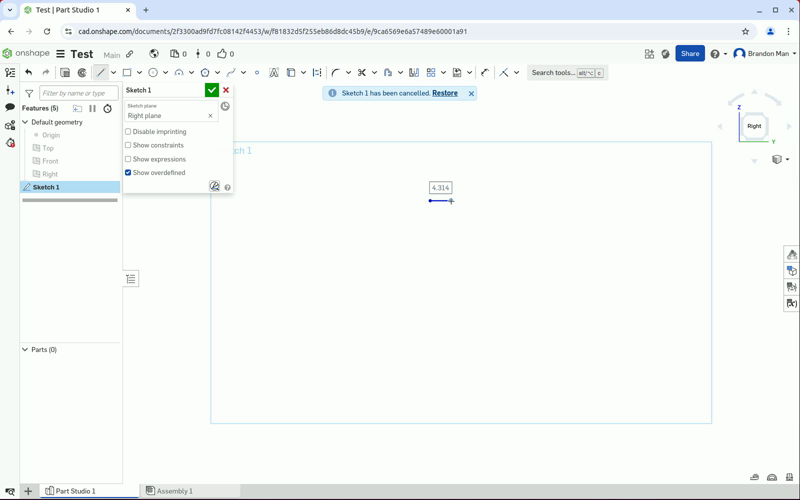
key(esc)
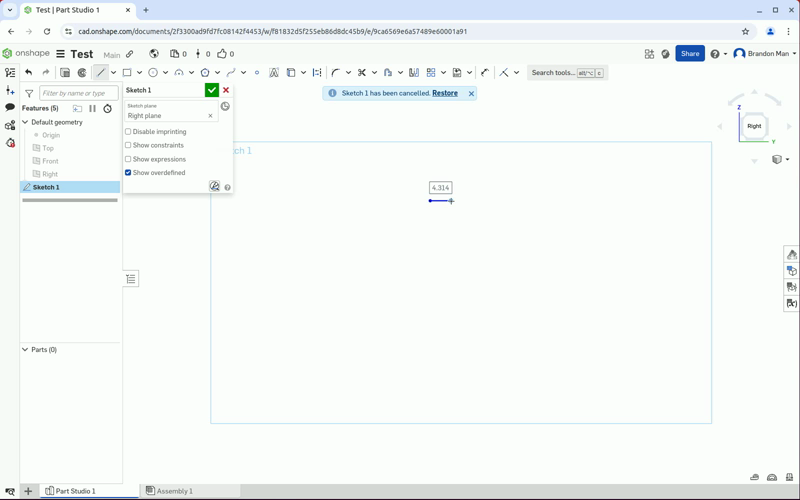
key(a)
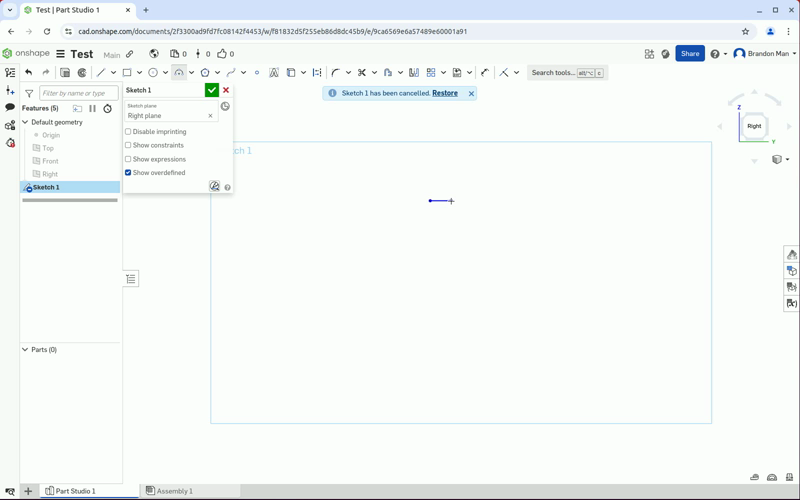
mouse_move(451, 200)
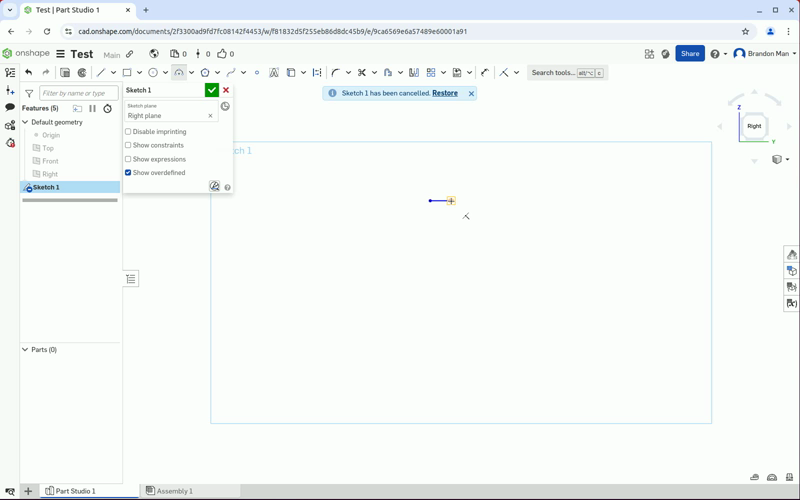
click(451, 200)
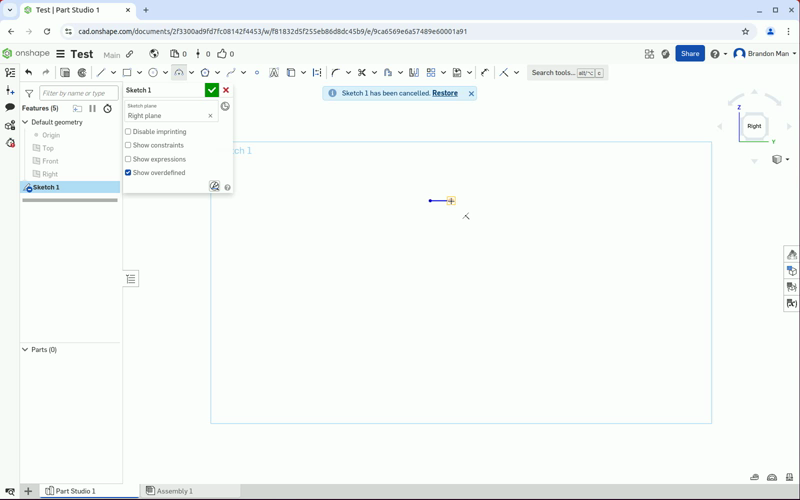
key_down(shift)
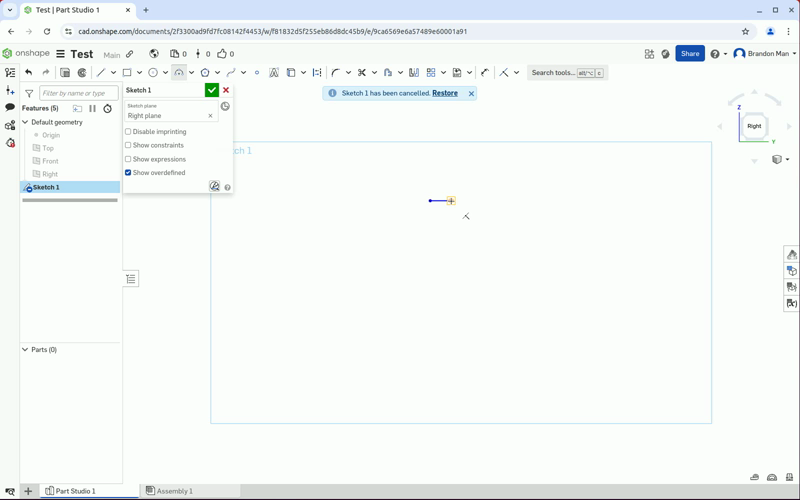
mouse_move(470, 200)
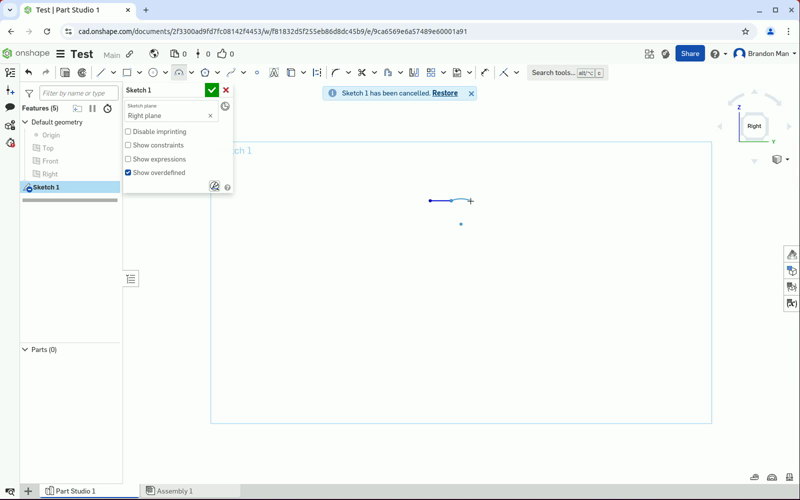
click(470, 200)
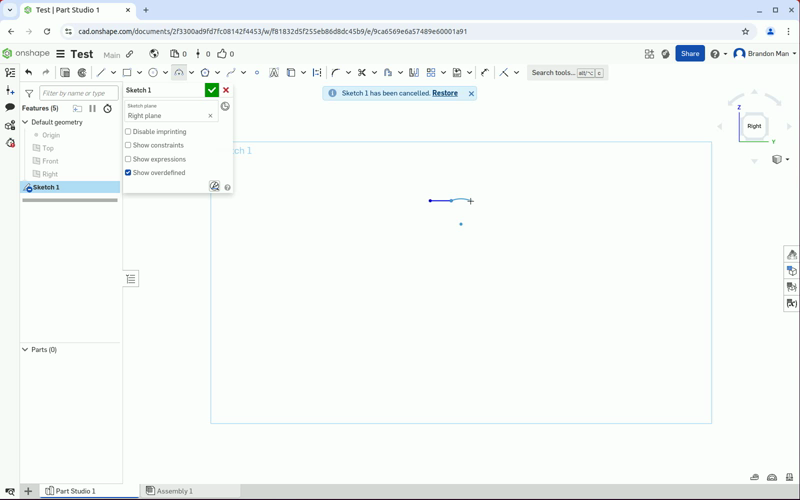
mouse_move(461, 190)
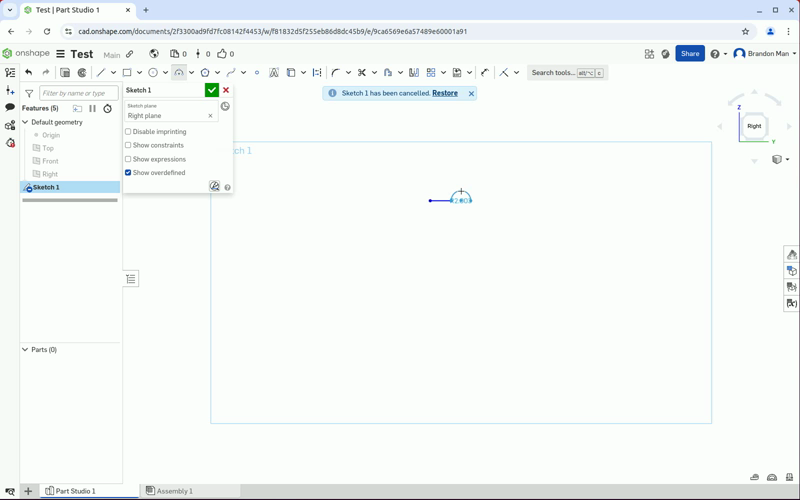
click(461, 190)
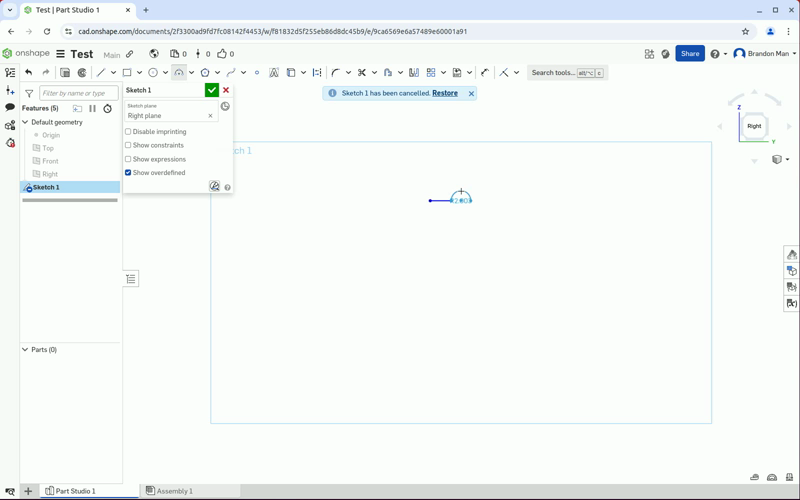
key_up(shift)
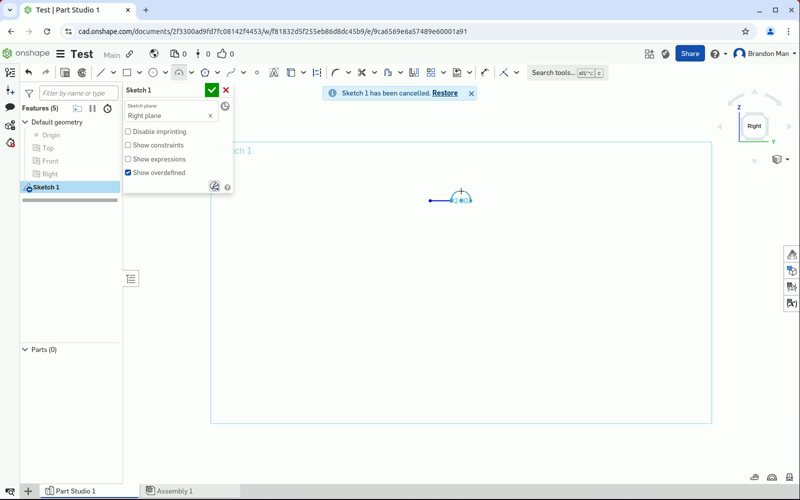
key(esc)
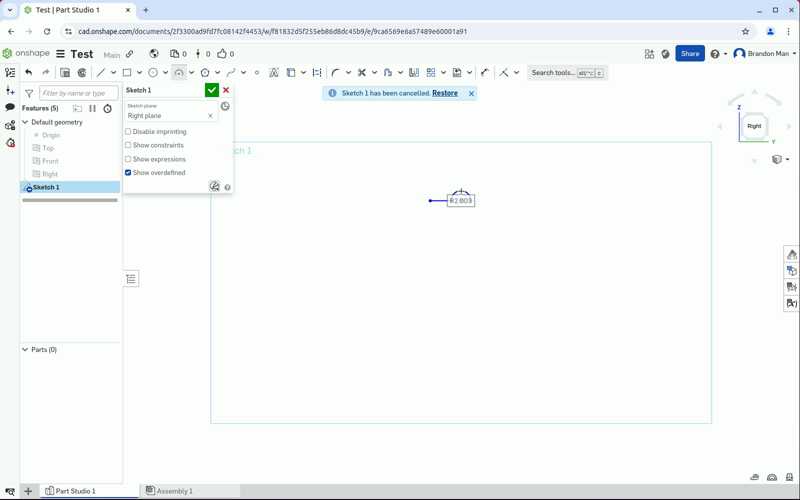
key(l)
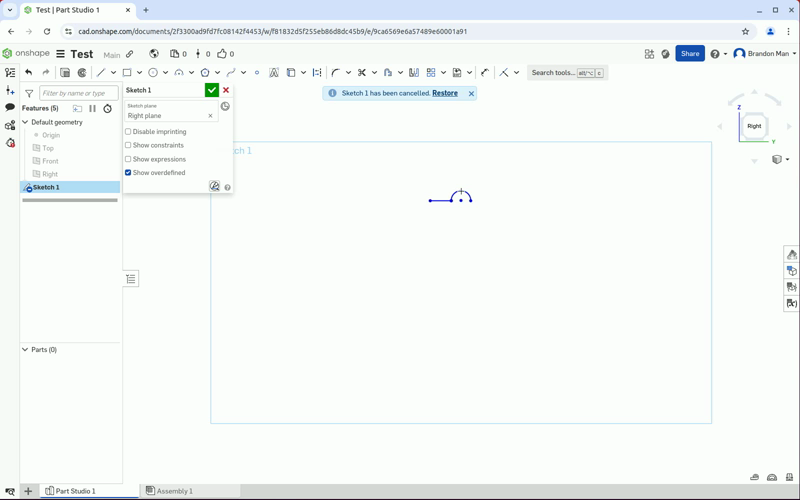
mouse_move(470, 200)
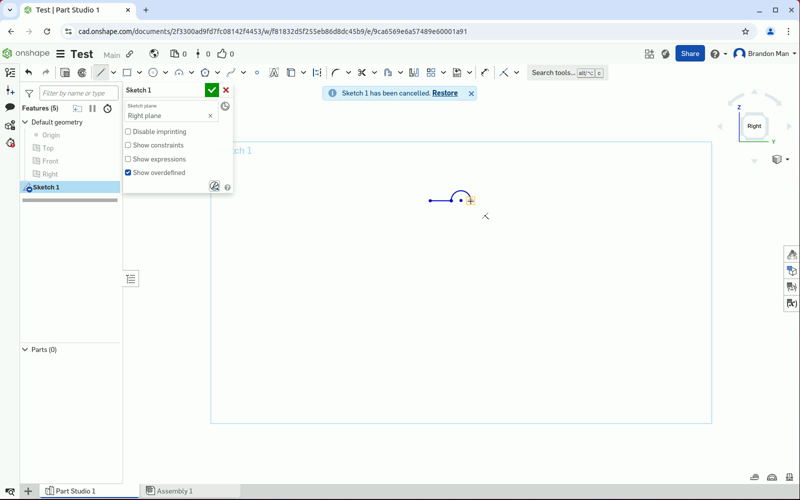
click(470, 200)
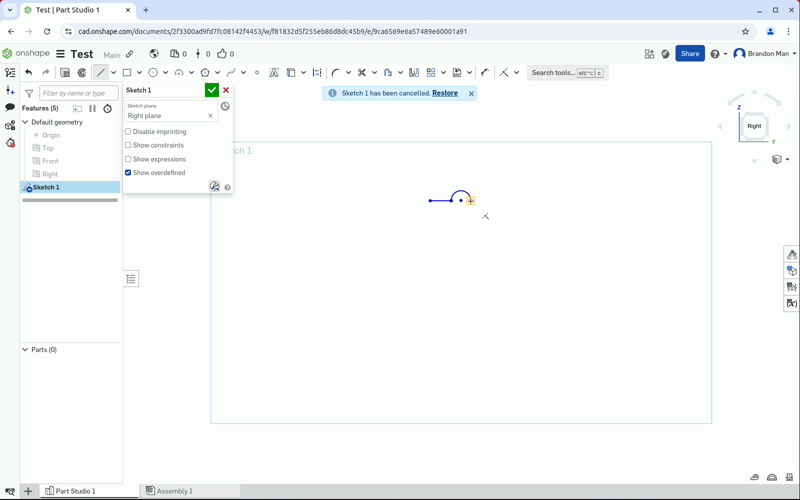
key_down(shift)
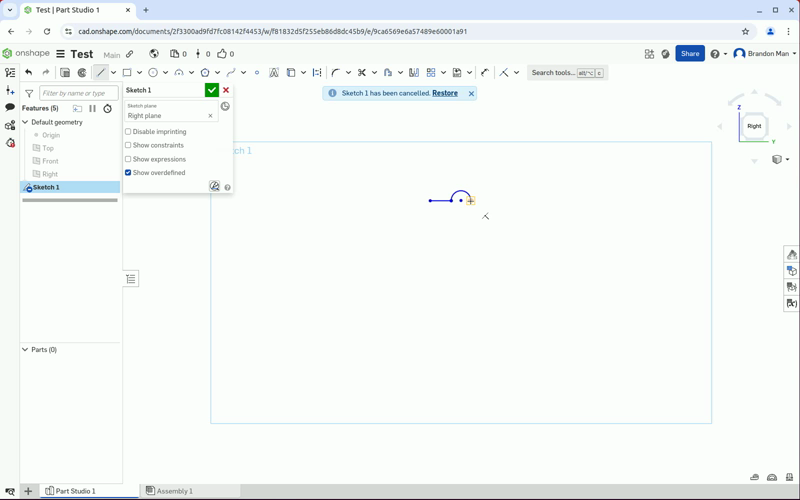
mouse_move(501, 200)
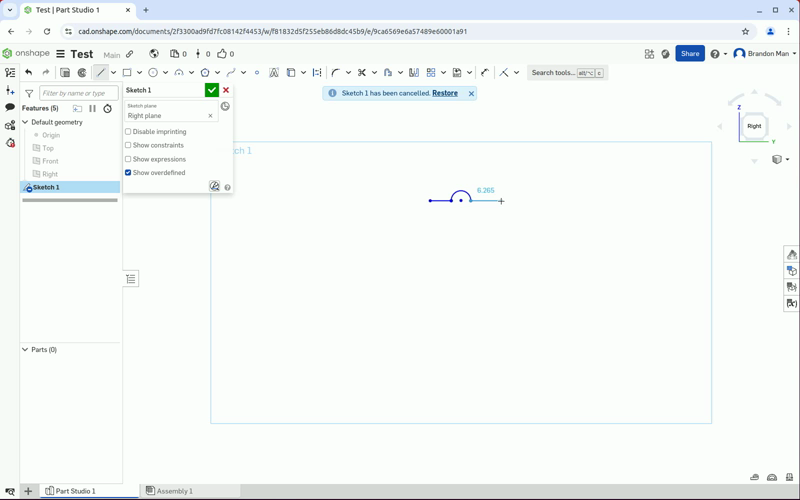
mouse_move(491, 200)
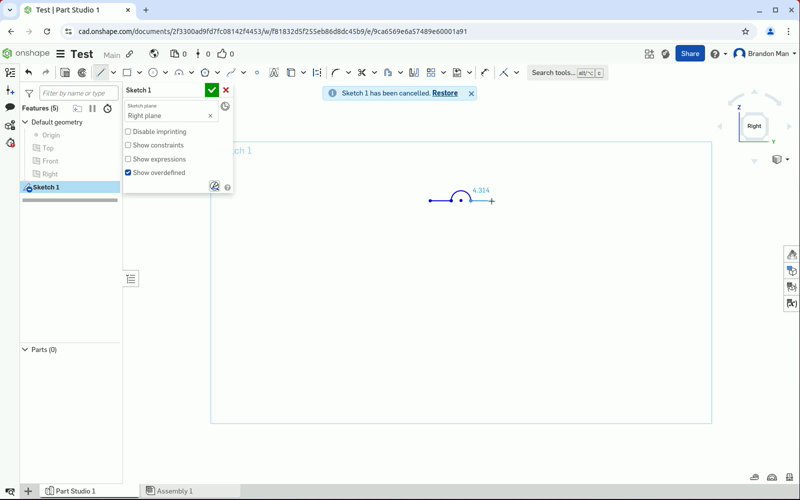
click(491, 200)
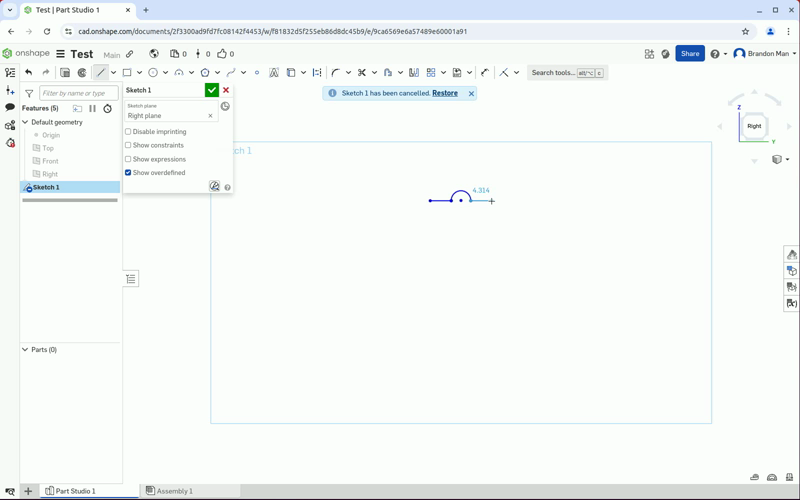
key_up(shift)
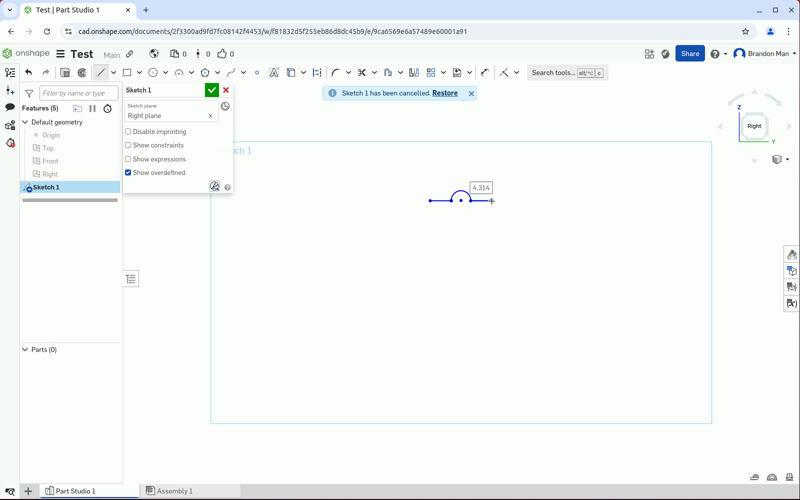
key(esc)
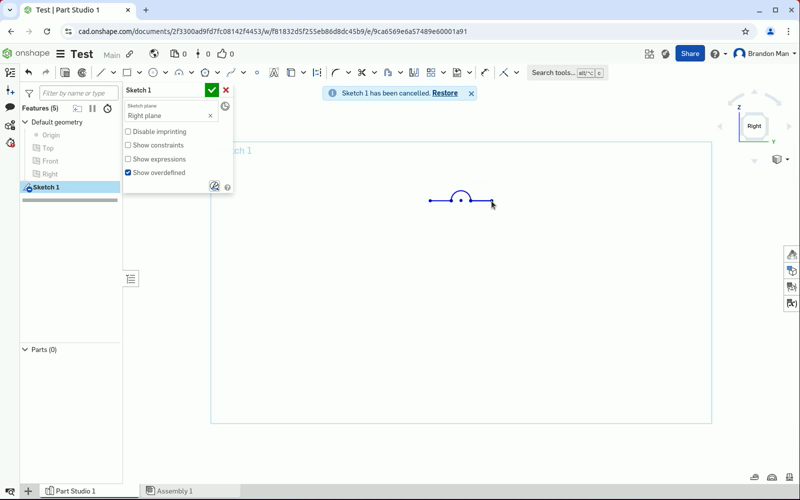
key(a)
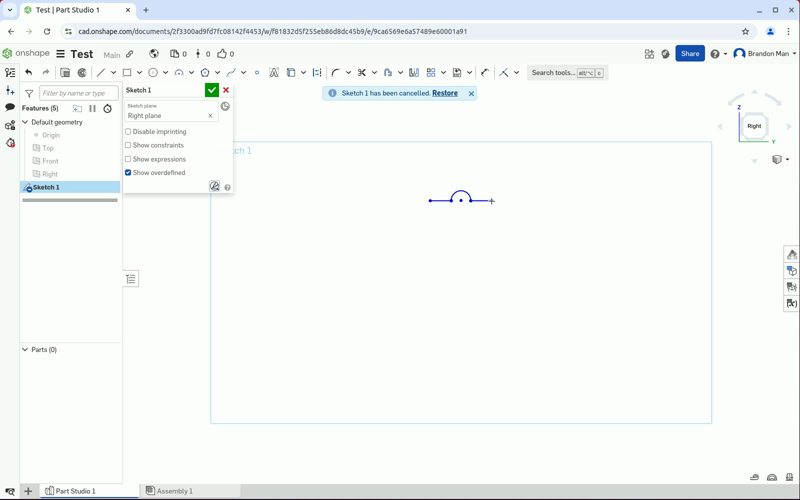
mouse_move(491, 200)
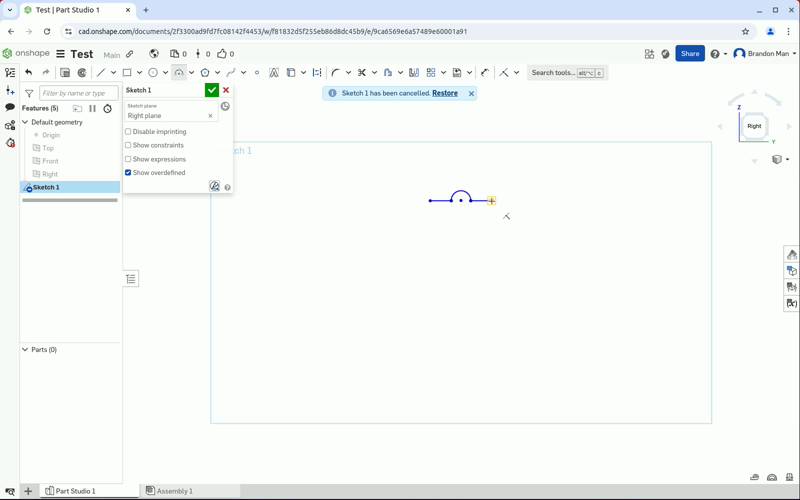
click(491, 200)
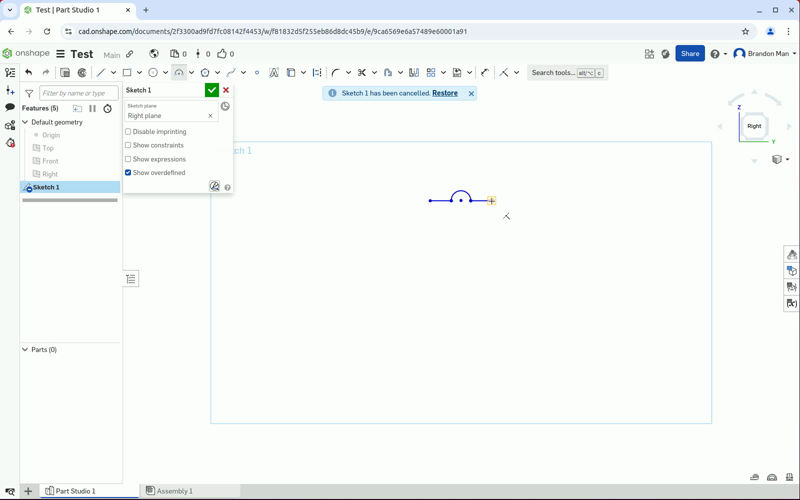
mouse_move(430, 200)
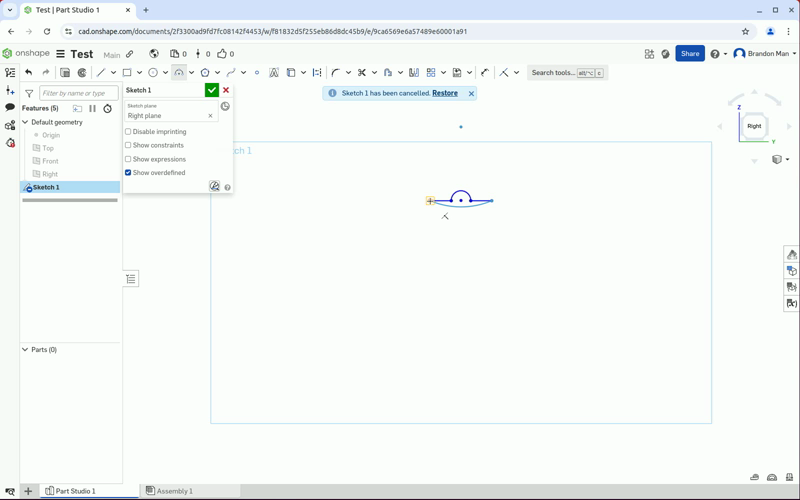
click(430, 200)
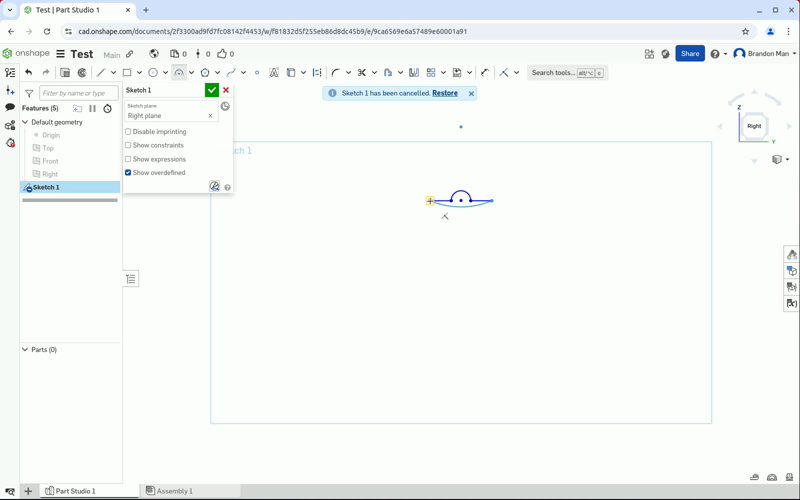
key_down(shift)
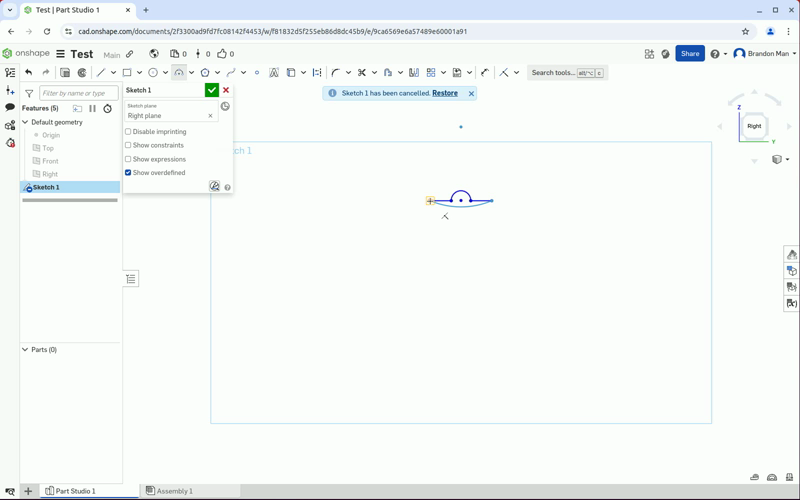
mouse_move(461, 170)
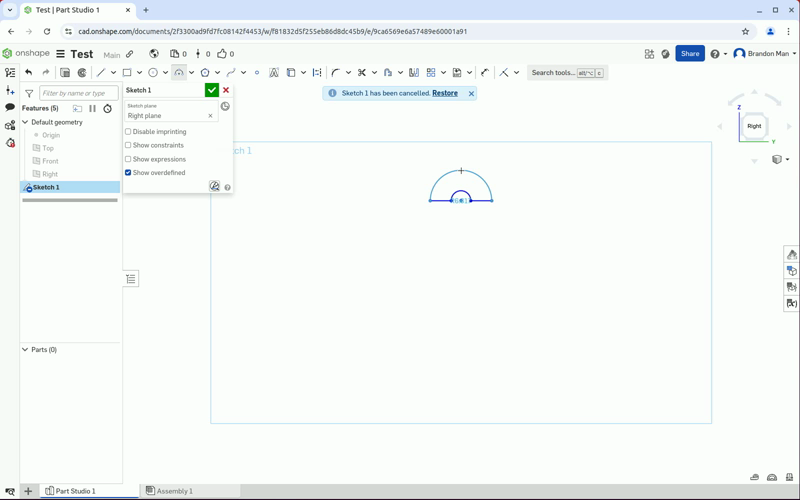
click(461, 170)
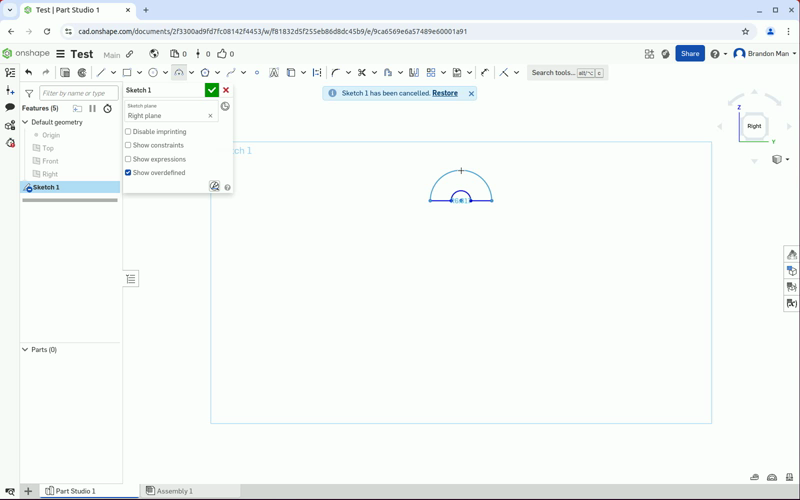
key_up(shift)
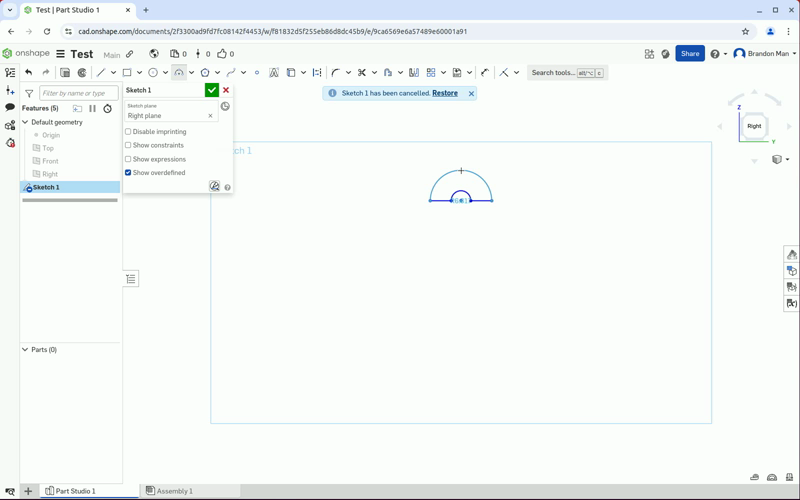
key(esc)
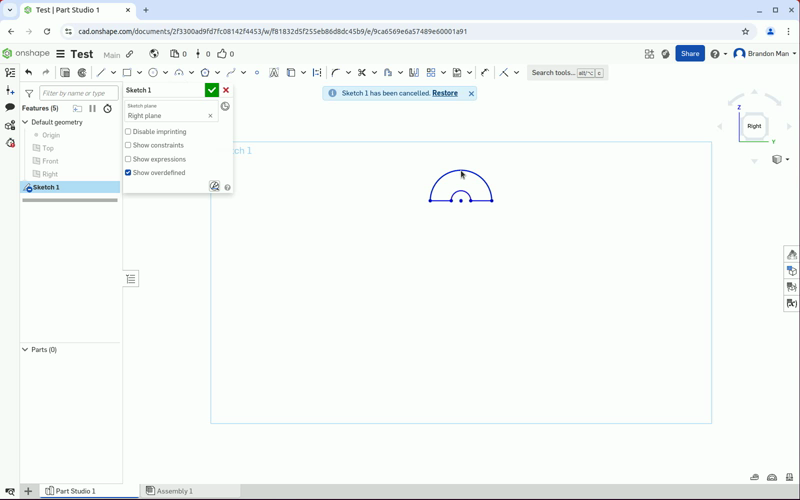
mouse_move(456, 196)
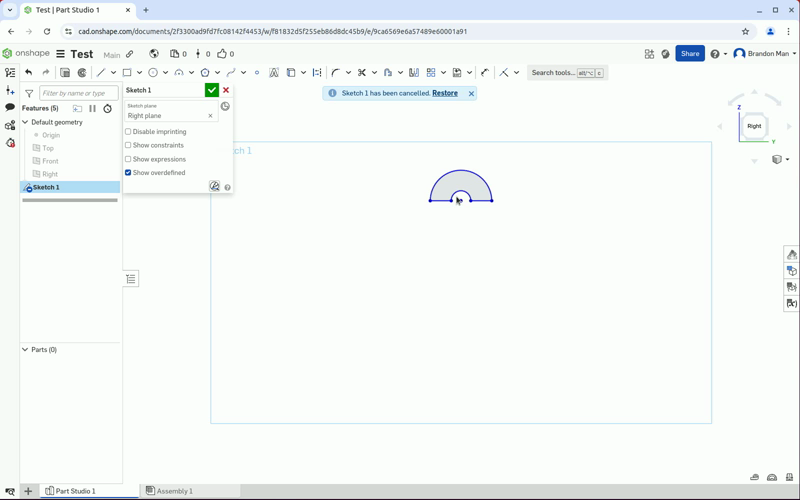
scroll(6)
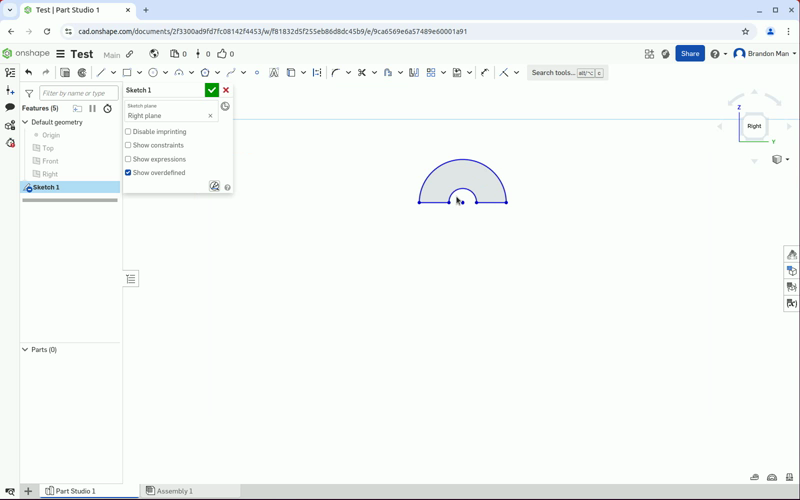
scroll(6)
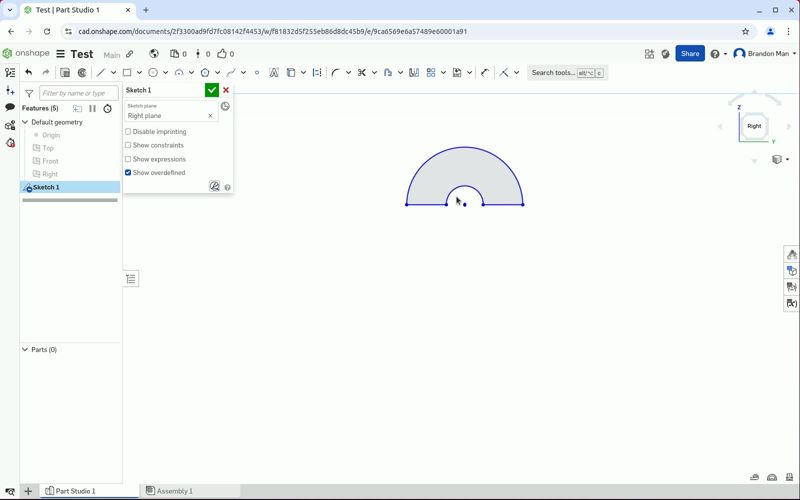
scroll(6)
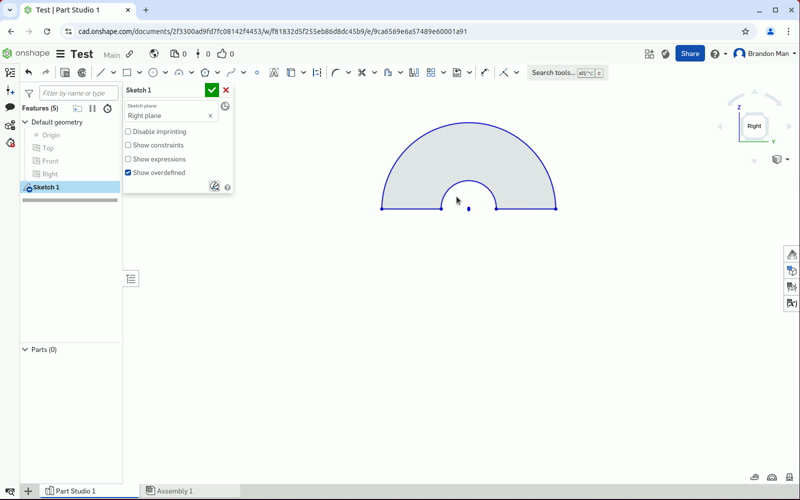
scroll(6)
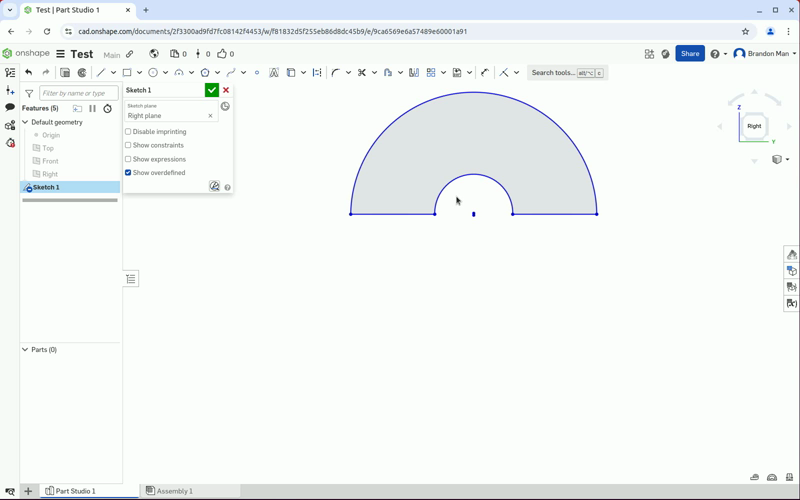
scroll(6)
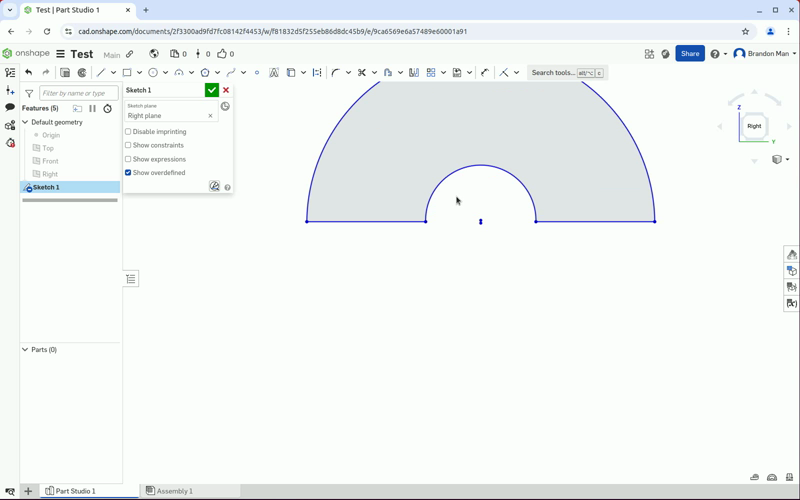
scroll(6)
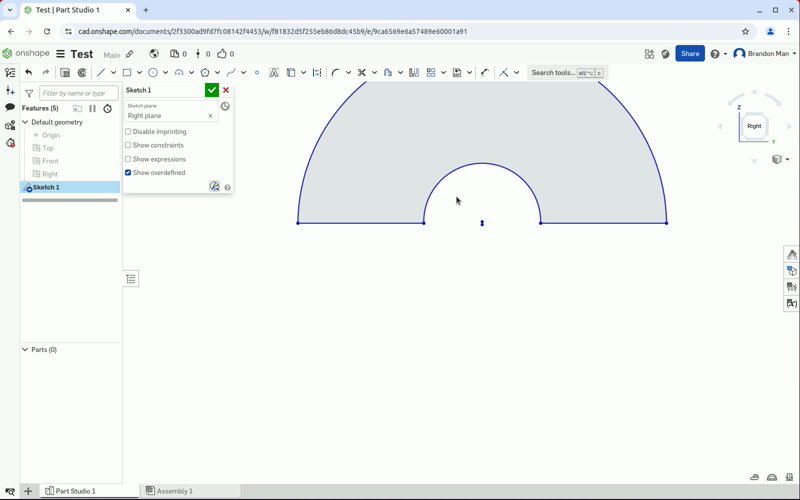
scroll(6)
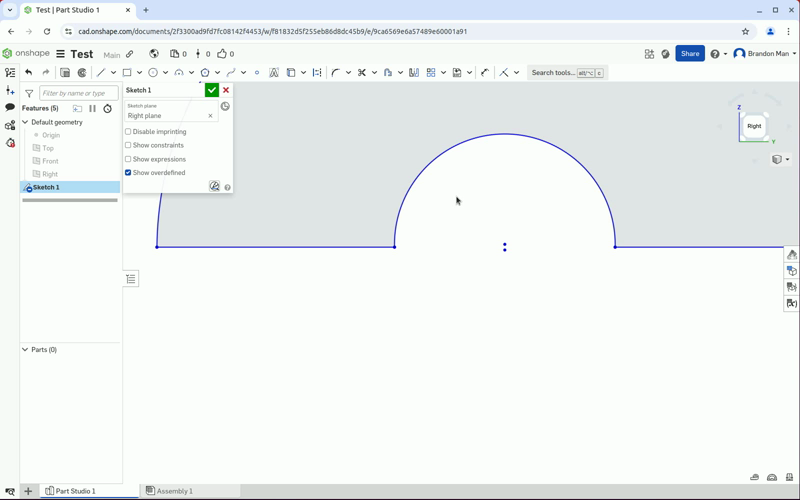
click(456, 196)
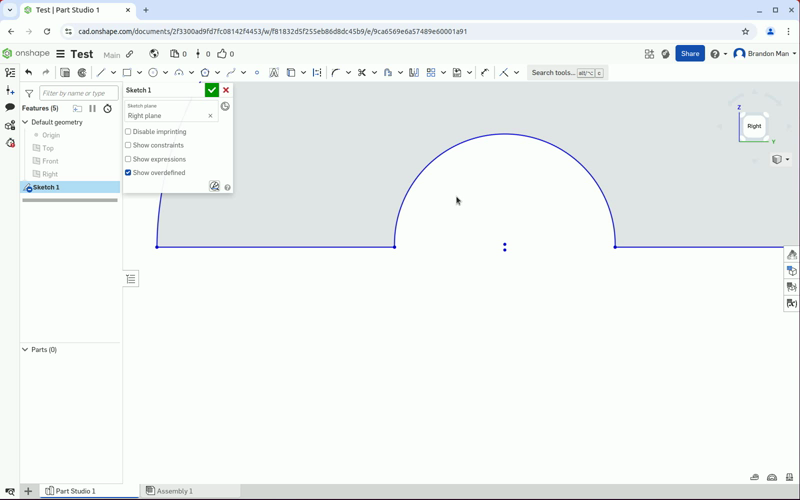
scroll(-6)
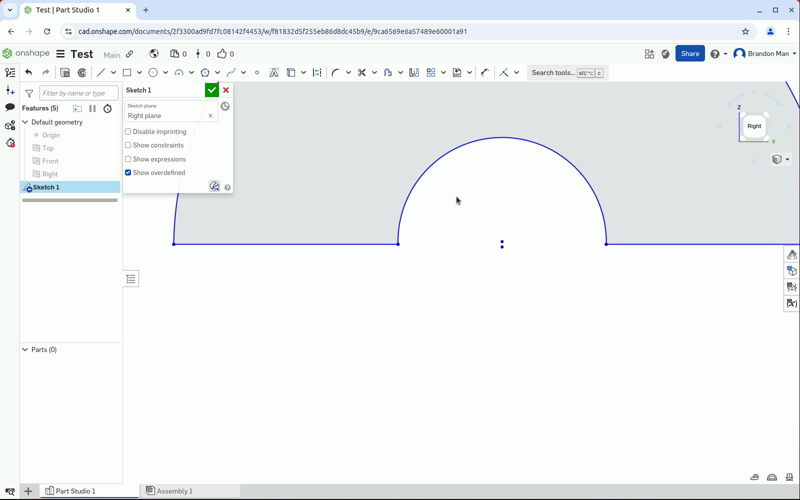
scroll(-6)
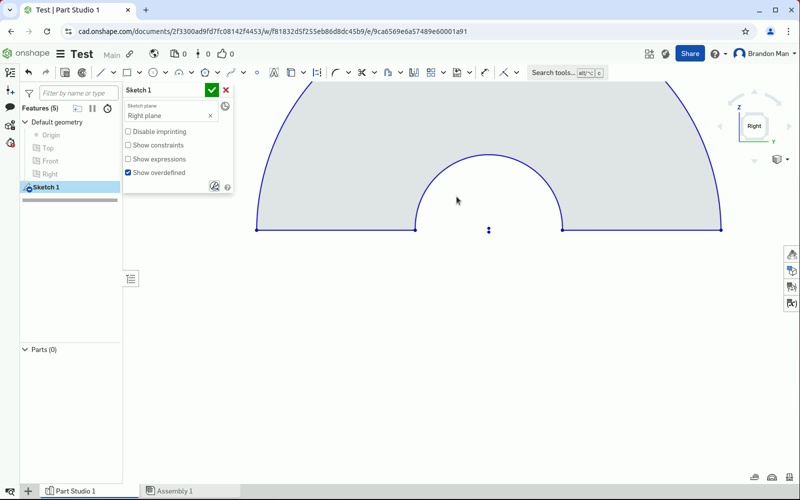
scroll(-6)
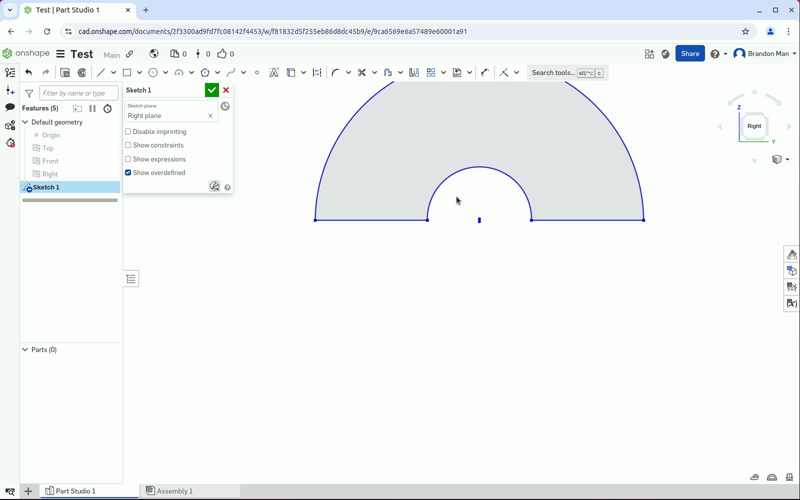
scroll(-6)
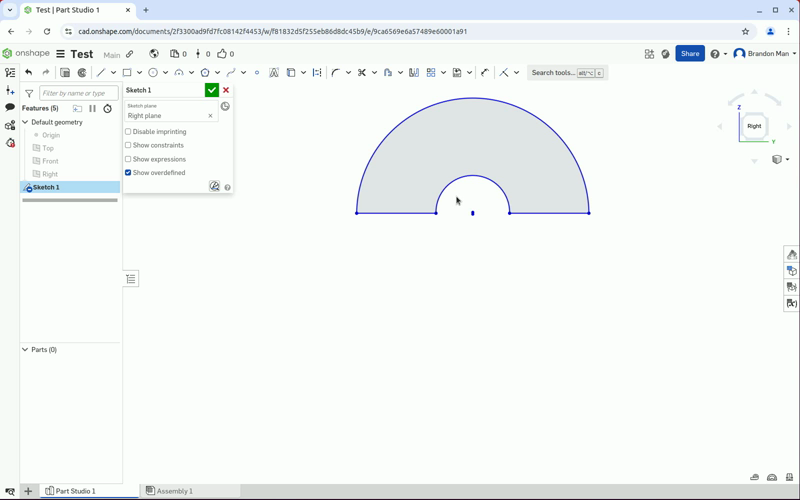
scroll(-6)
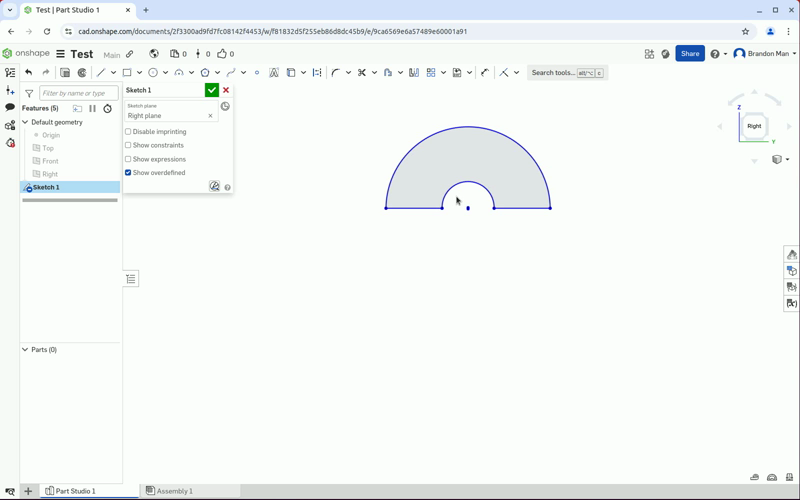
scroll(-6)
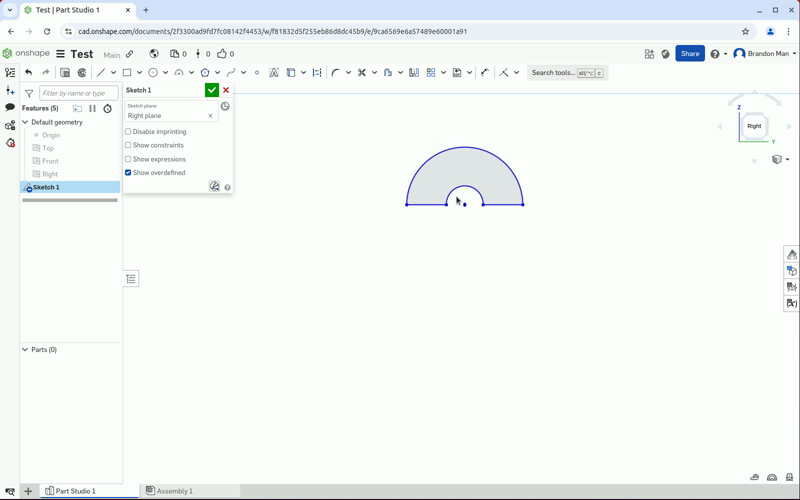
scroll(-6)
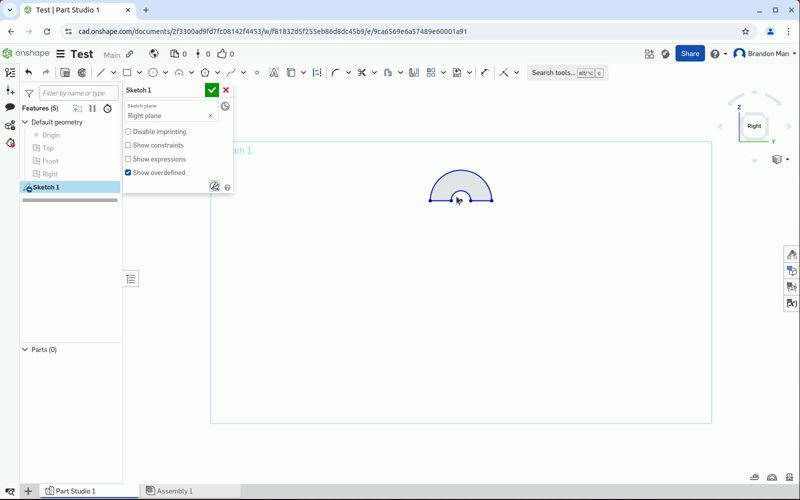
mouse_move(73, 352)
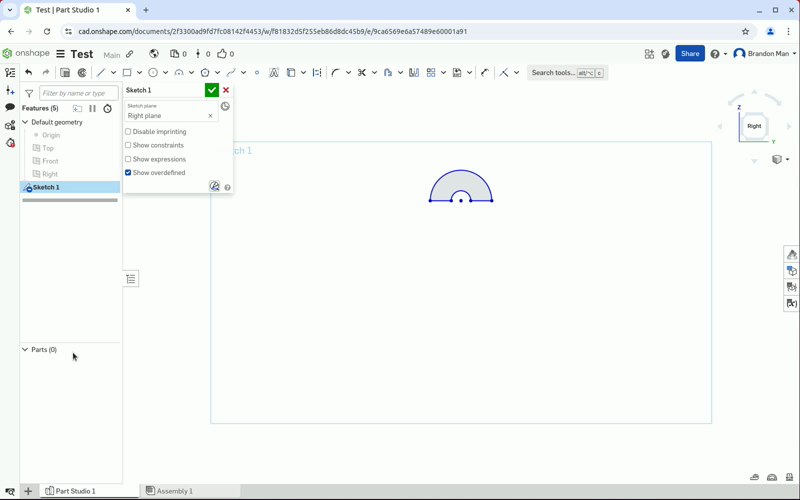
key(shift+y)
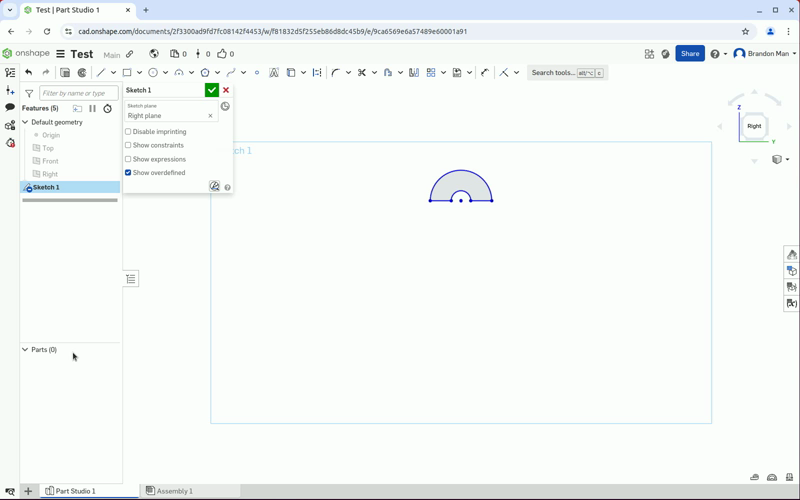
key(shift+e)
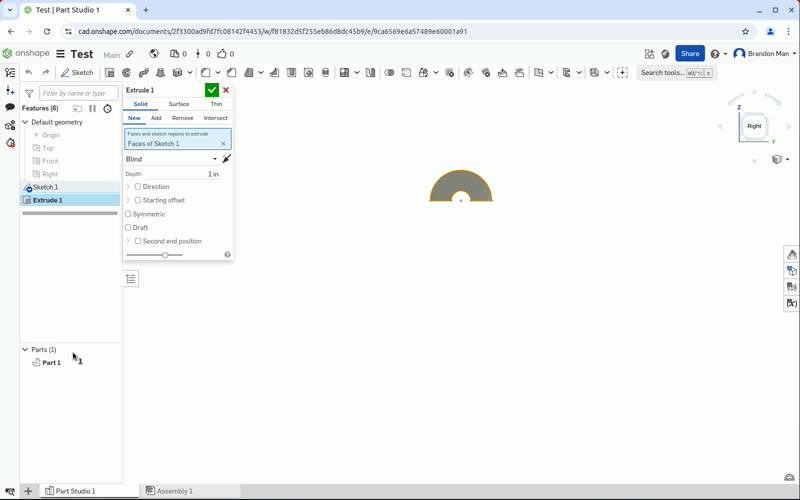
mouse_move(143, 106)
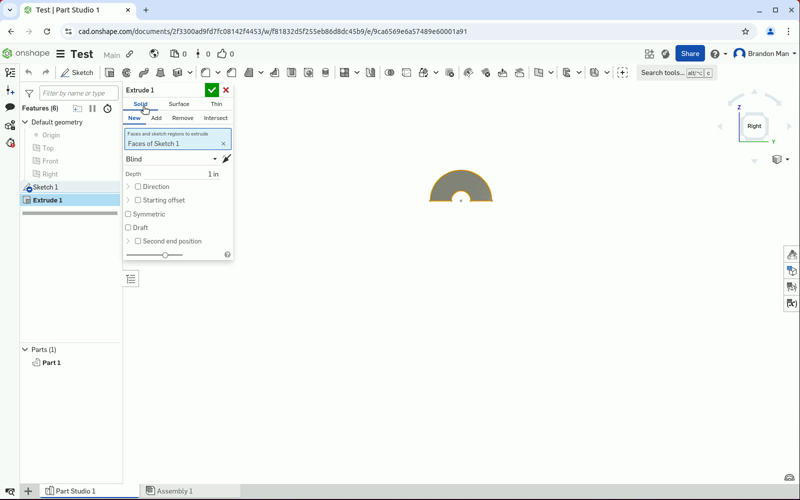
click(143, 106)
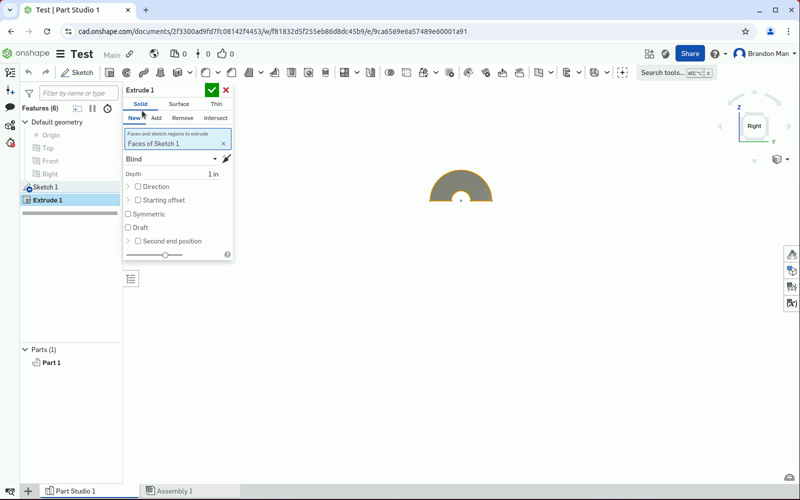
mouse_move(137, 120)
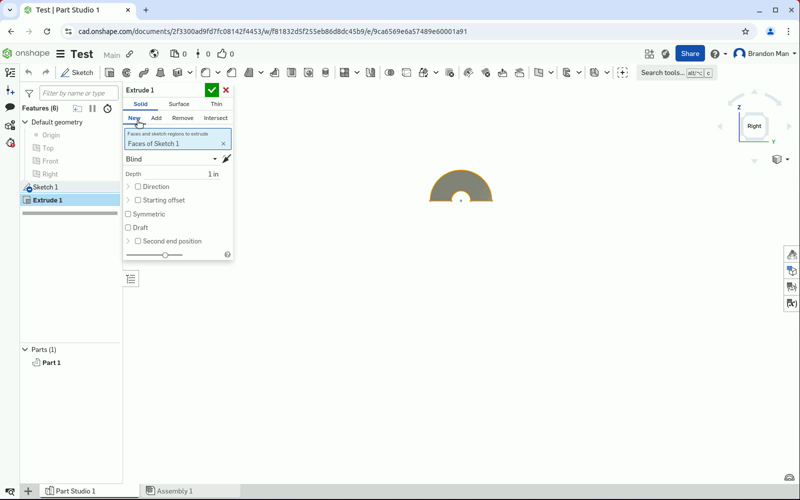
click(137, 120)
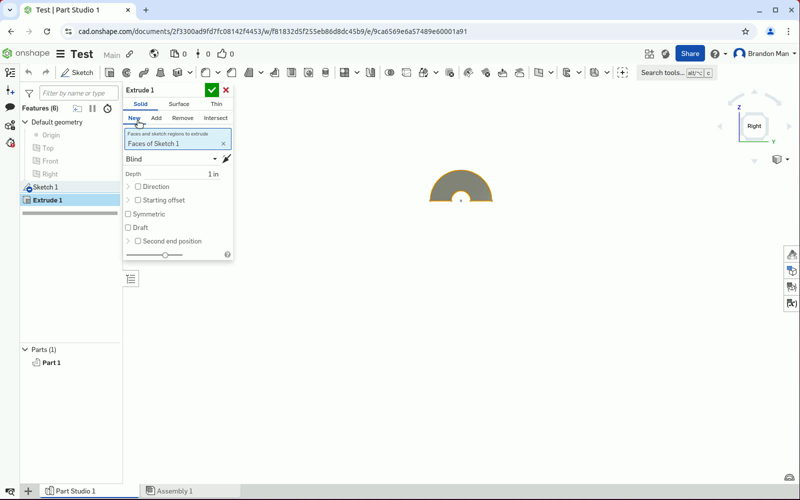
key(tab, 4)
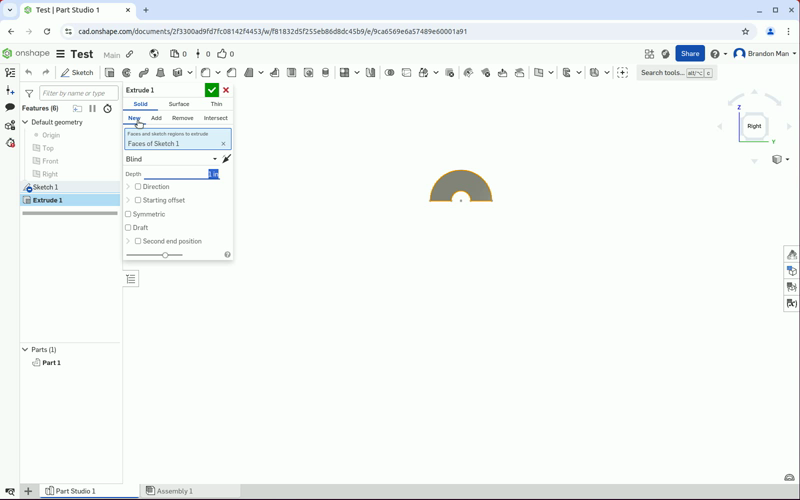
text(4.092)
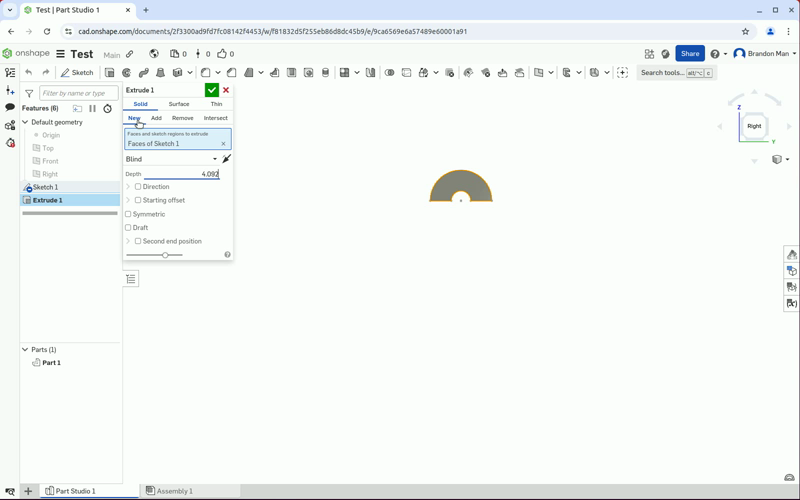
key(enter)
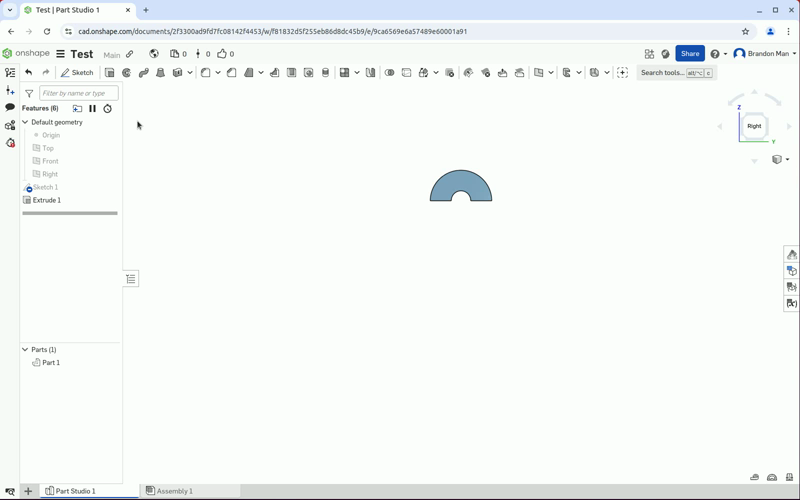
key(shift+h)
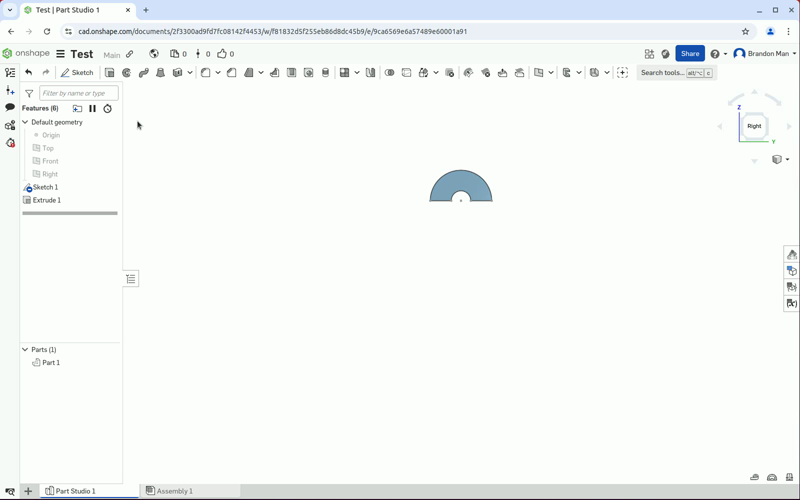
key(shift+h)
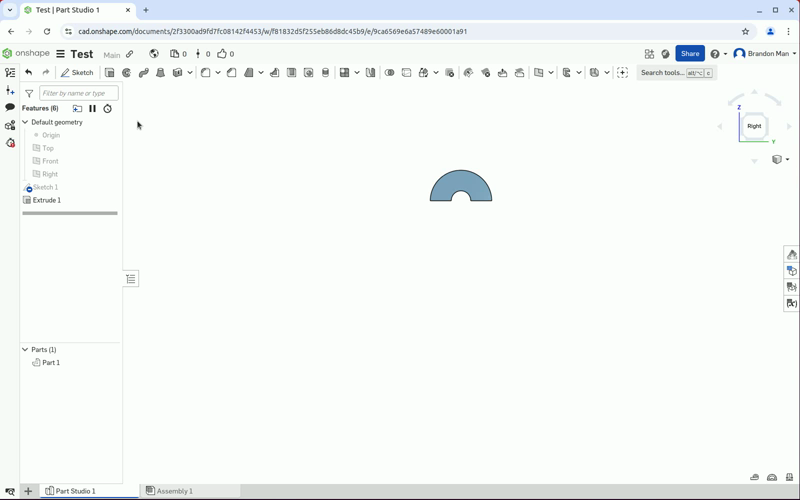
mouse_move(73, 189)
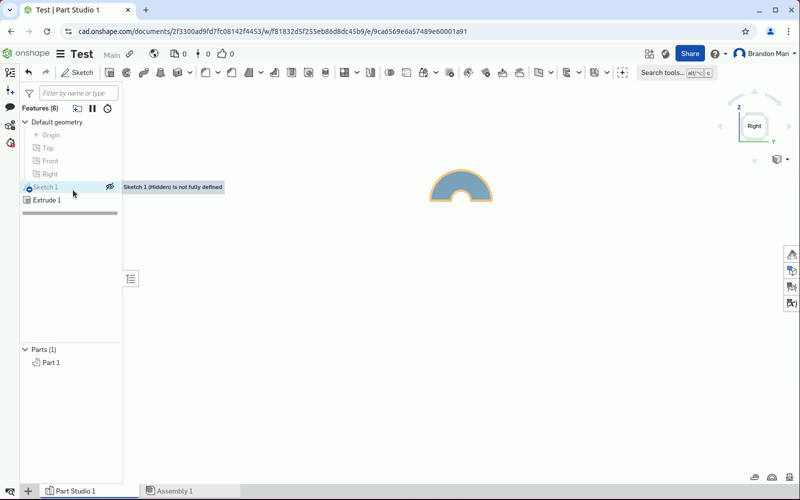
click(73, 189)
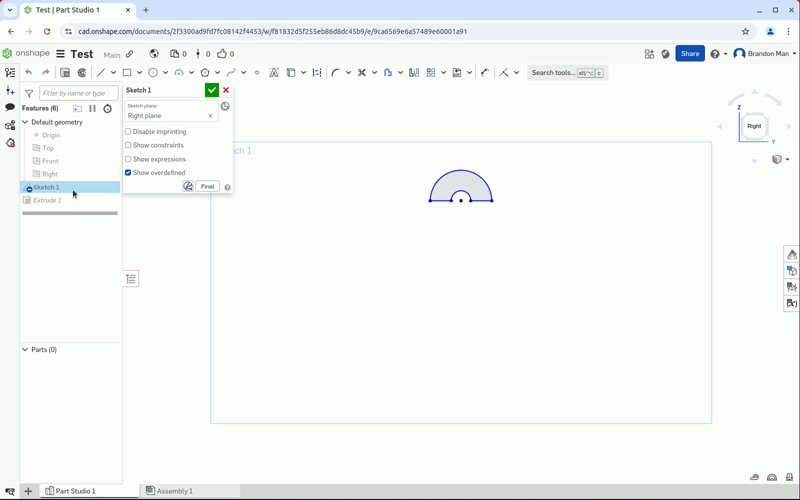
mouse_move(229, 92)
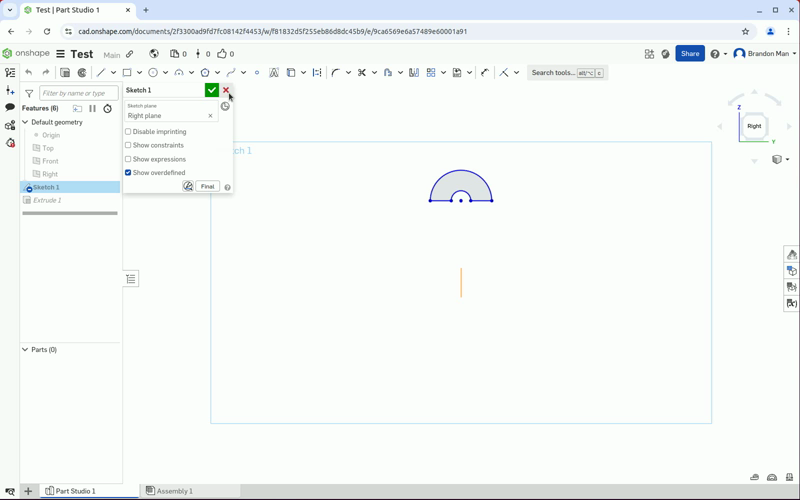
click(229, 92)
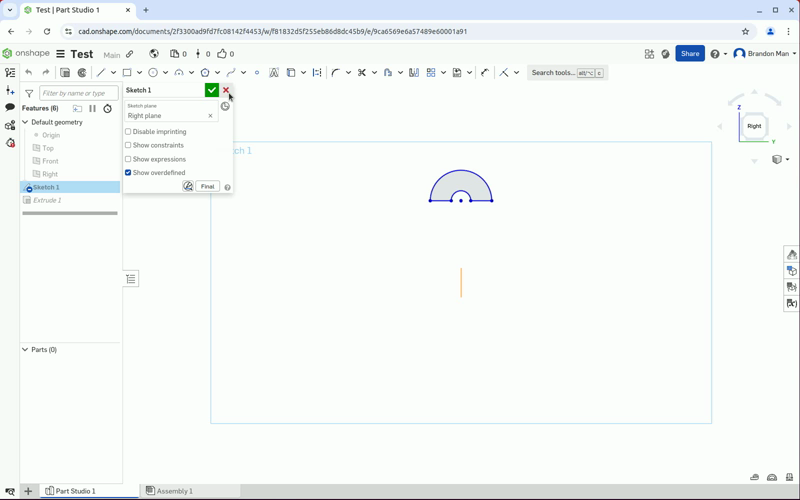
key(shift+s)
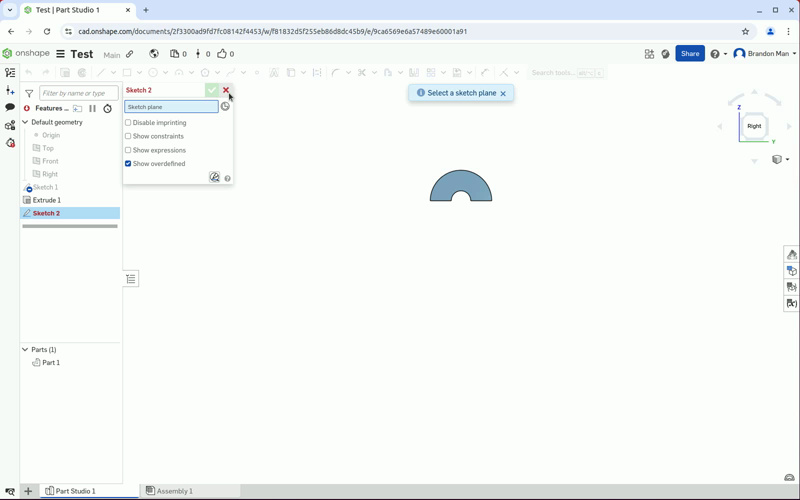
mouse_move(73, 176)
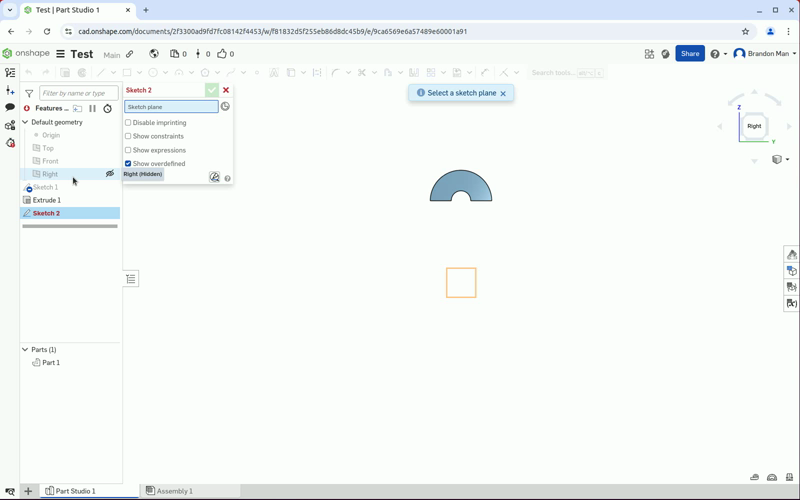
click(73, 176)
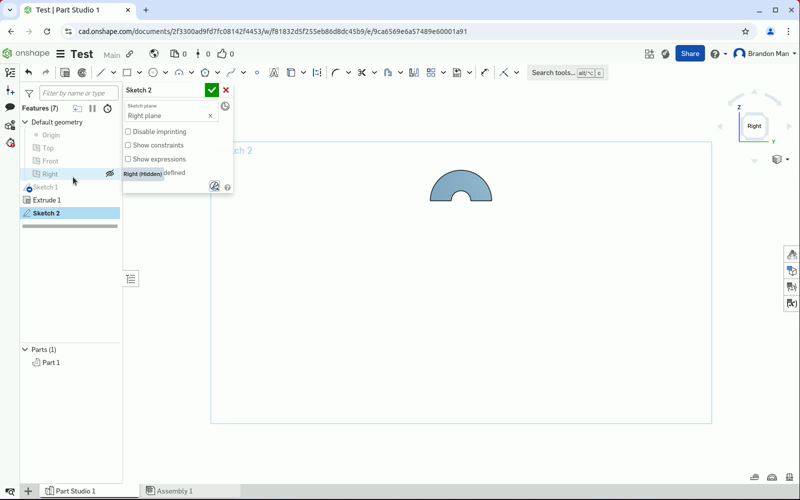
mouse_move(73, 352)
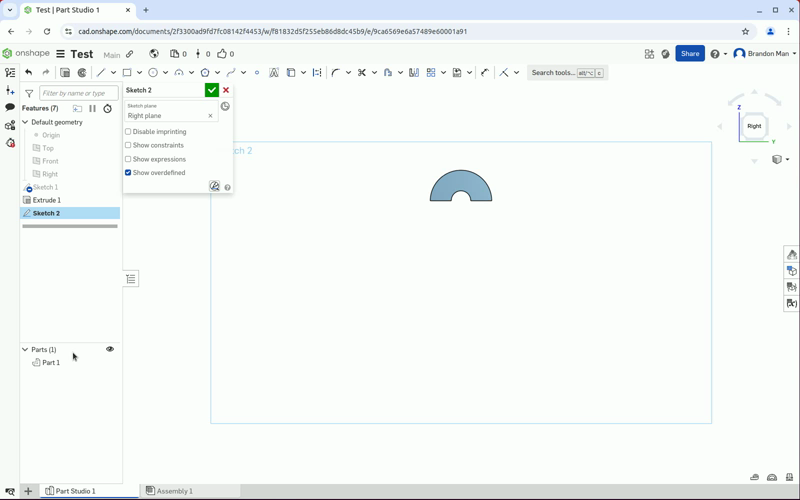
key(y)
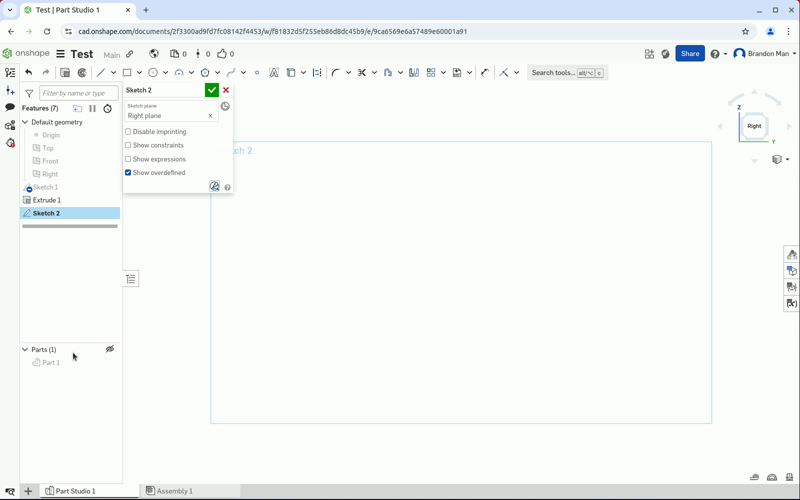
key(a)
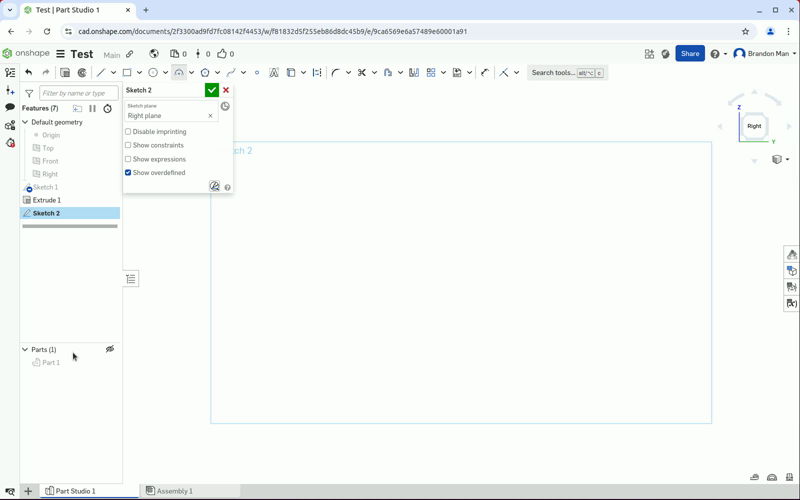
key_down(shift)
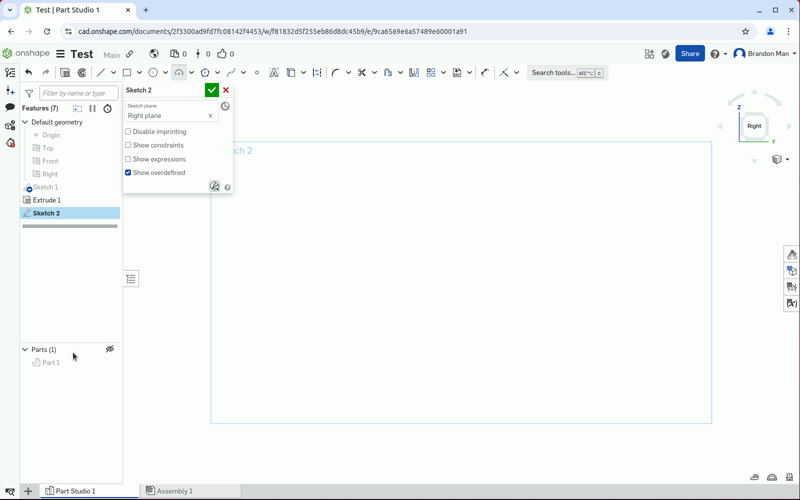
mouse_move(430, 282)
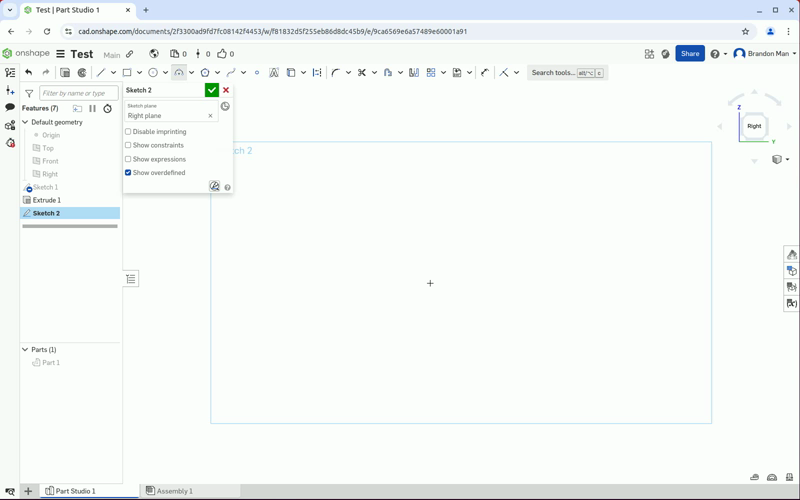
click(430, 282)
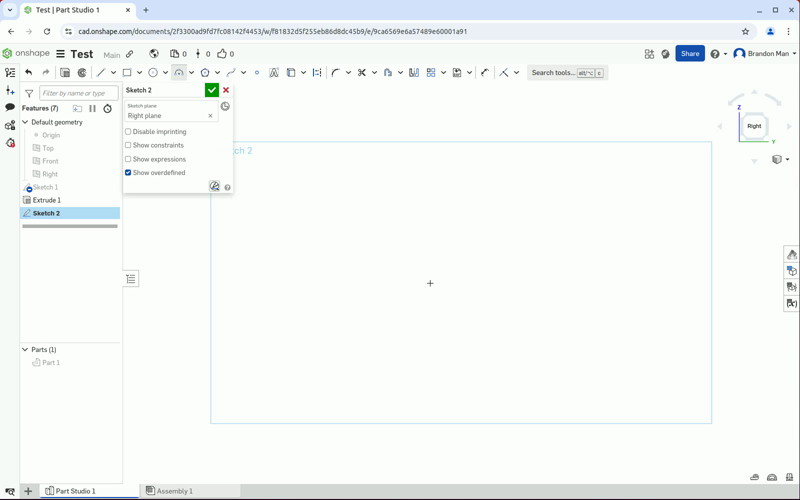
key_up(shift)
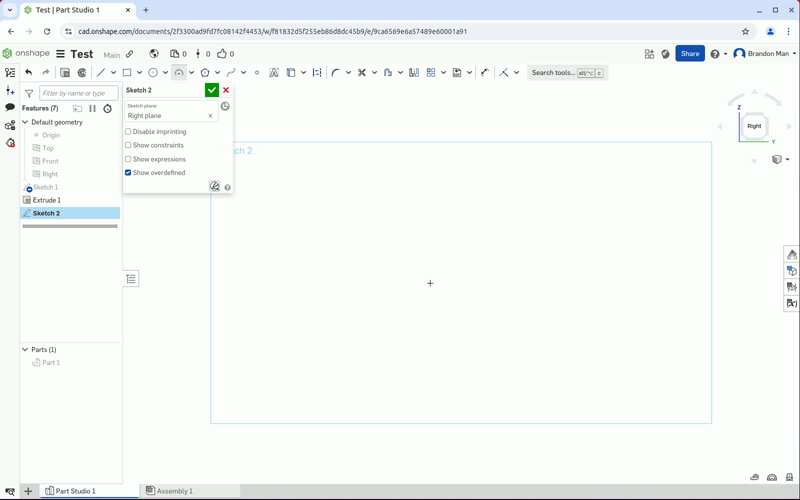
key_down(shift)
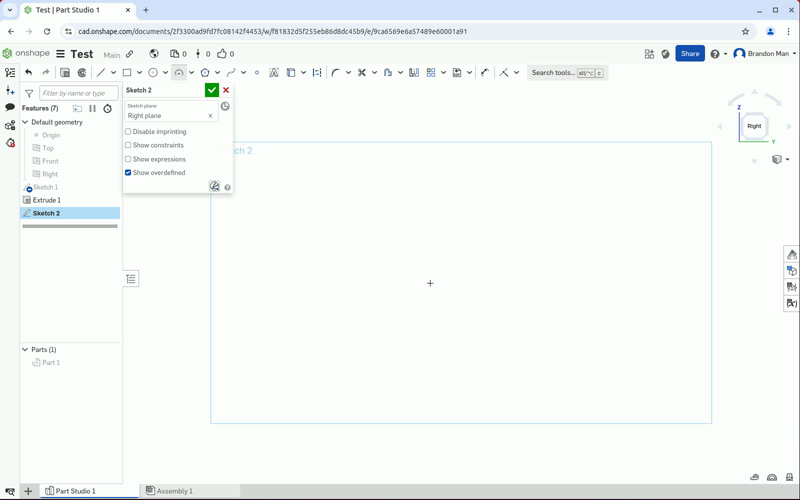
mouse_move(492, 282)
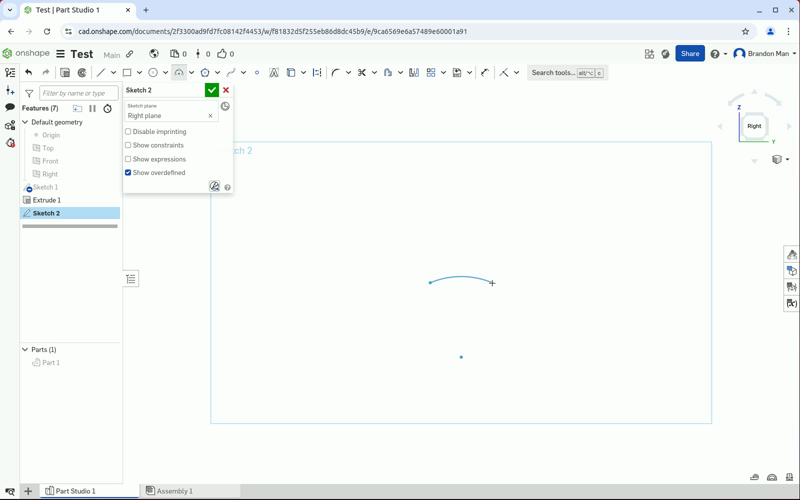
click(492, 282)
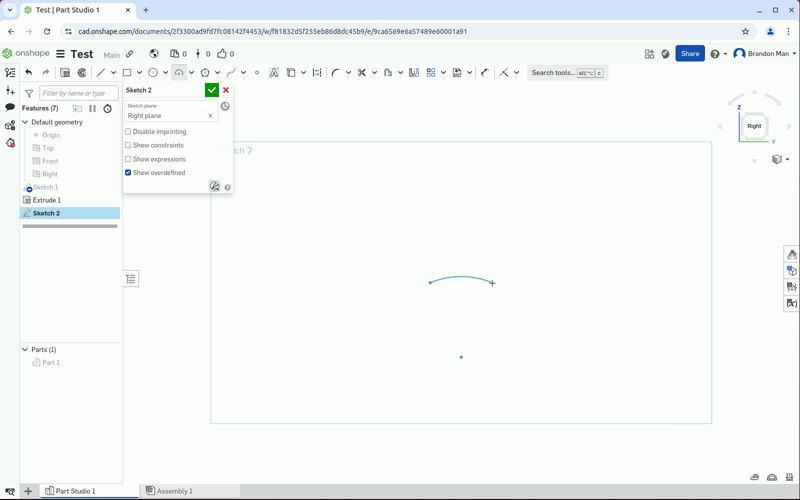
mouse_move(461, 313)
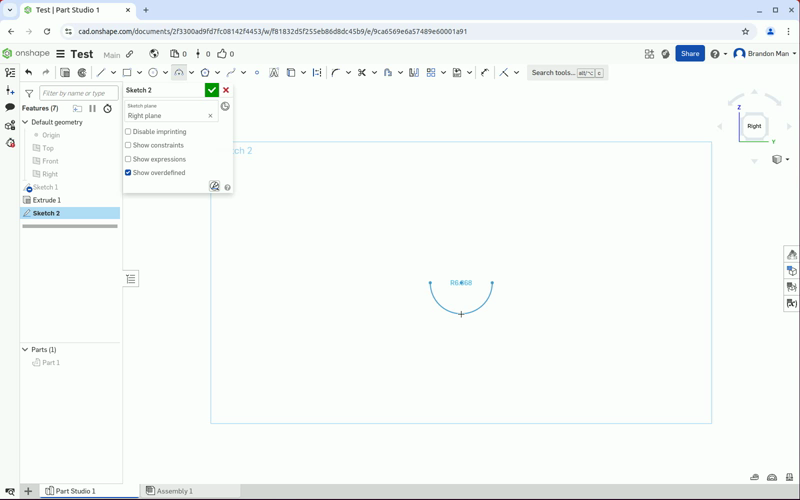
click(461, 313)
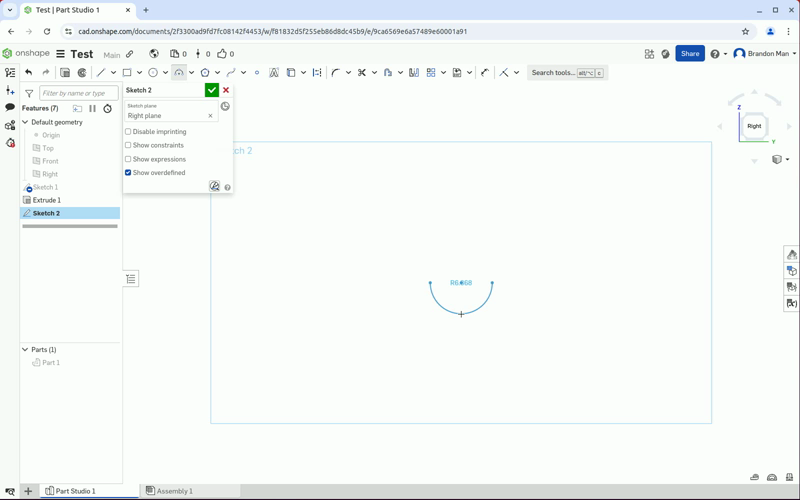
key_up(shift)
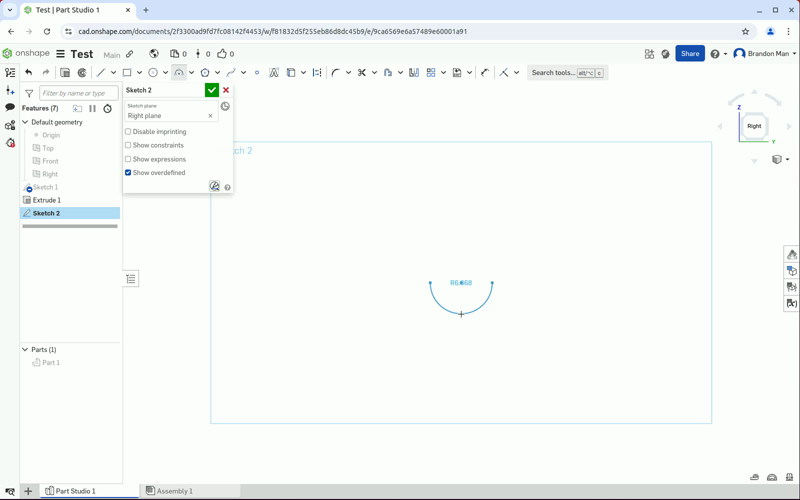
key(esc)
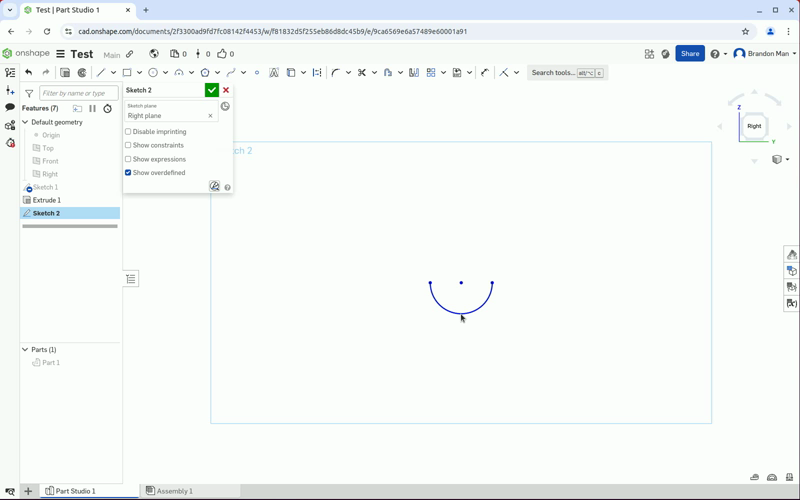
key(l)
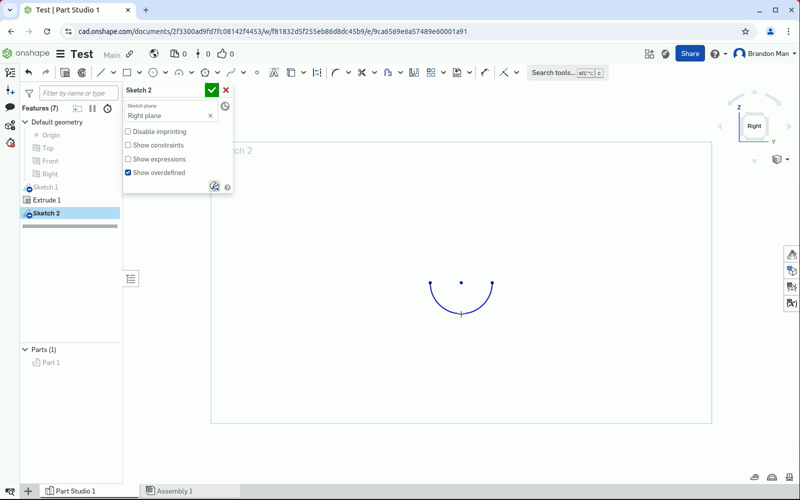
mouse_move(492, 282)
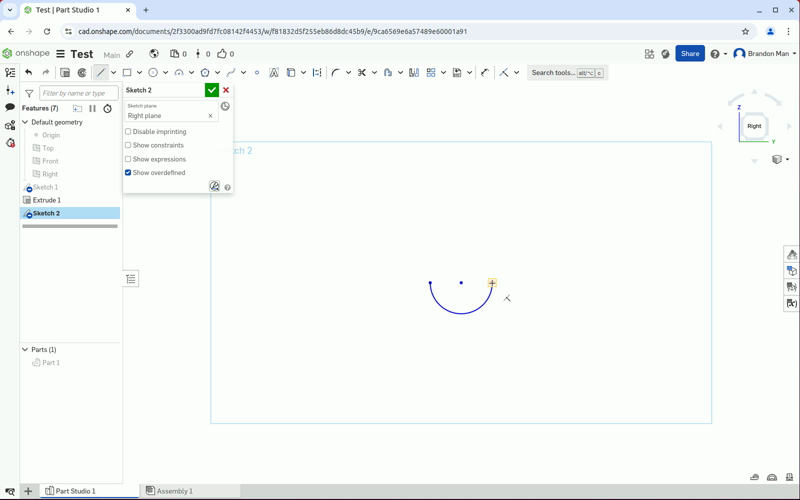
click(492, 282)
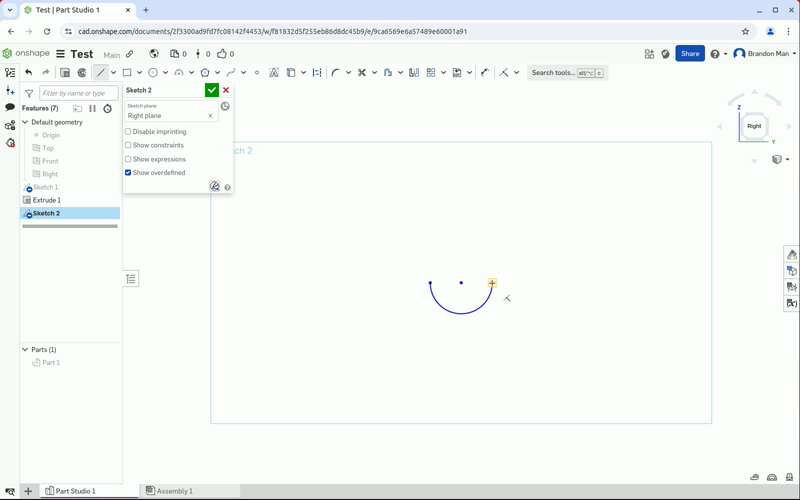
key_down(shift)
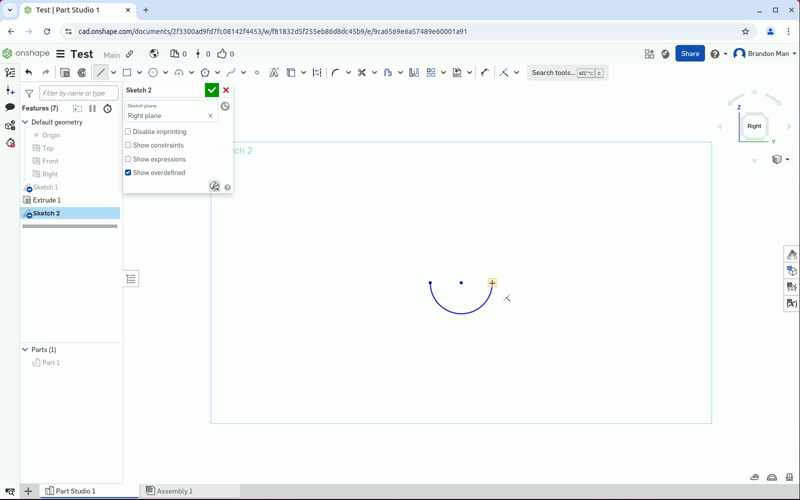
mouse_move(492, 200)
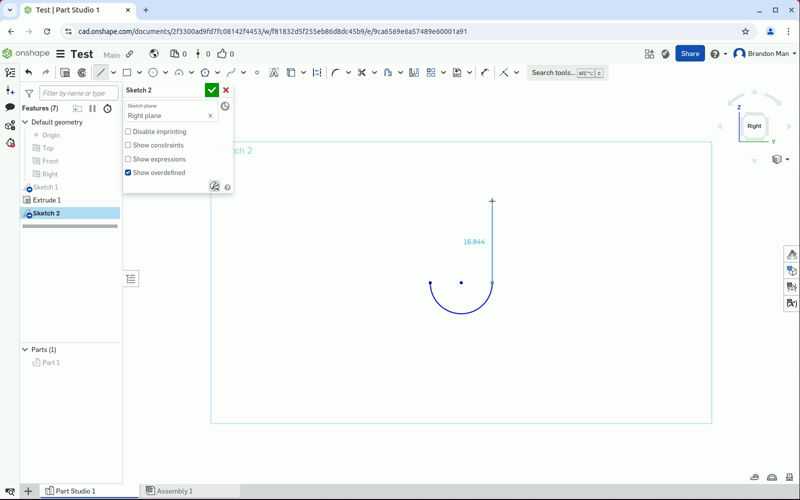
click(492, 200)
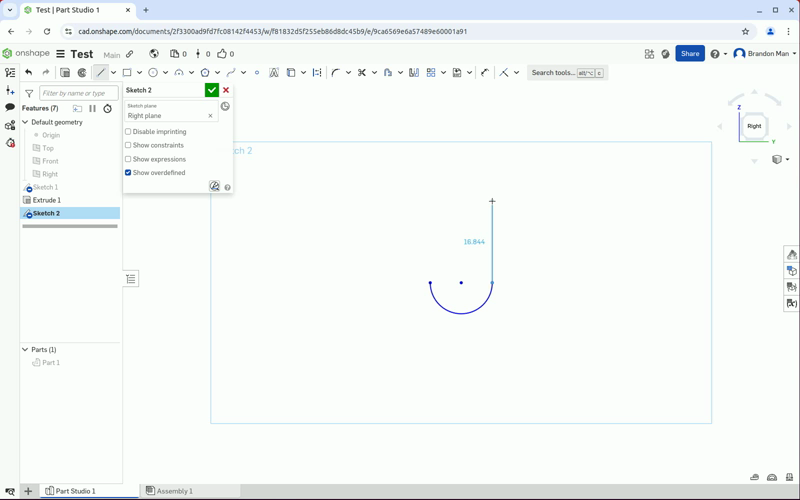
key_up(shift)
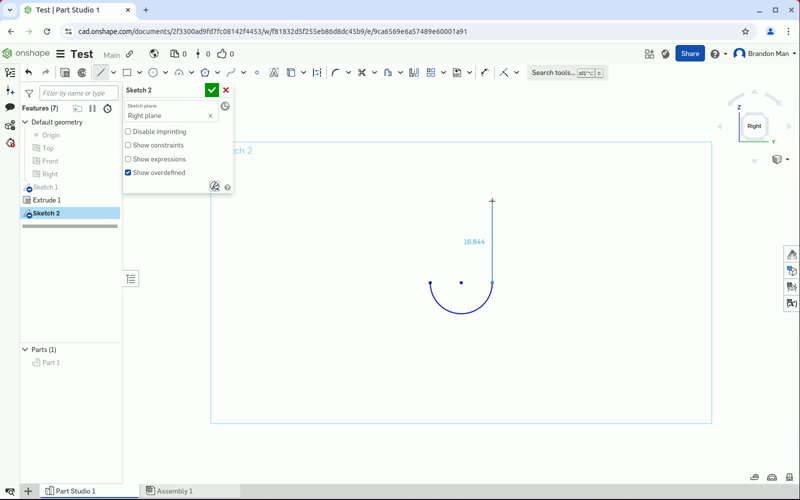
key_down(shift)
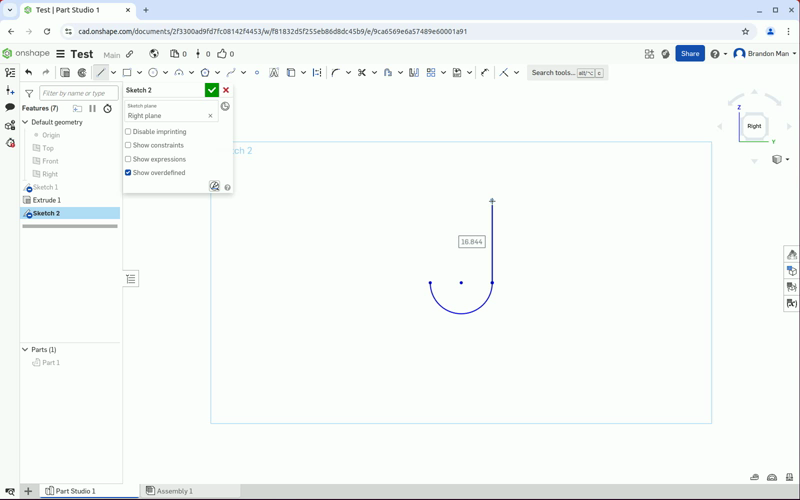
mouse_move(522, 200)
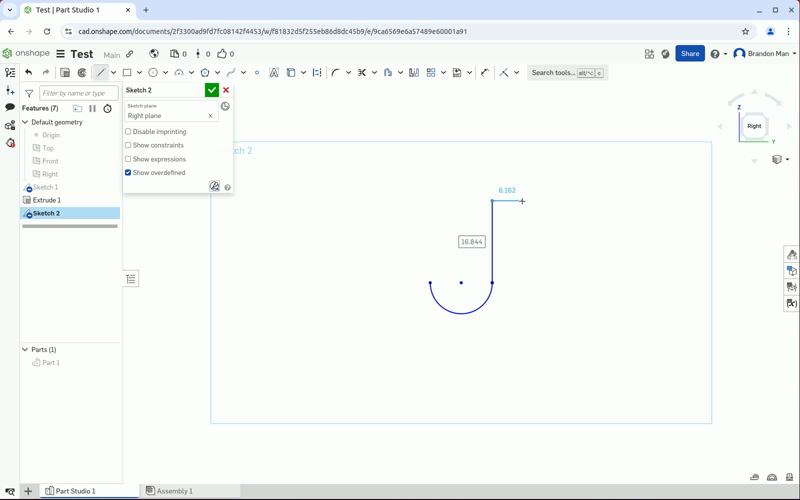
mouse_move(471, 200)
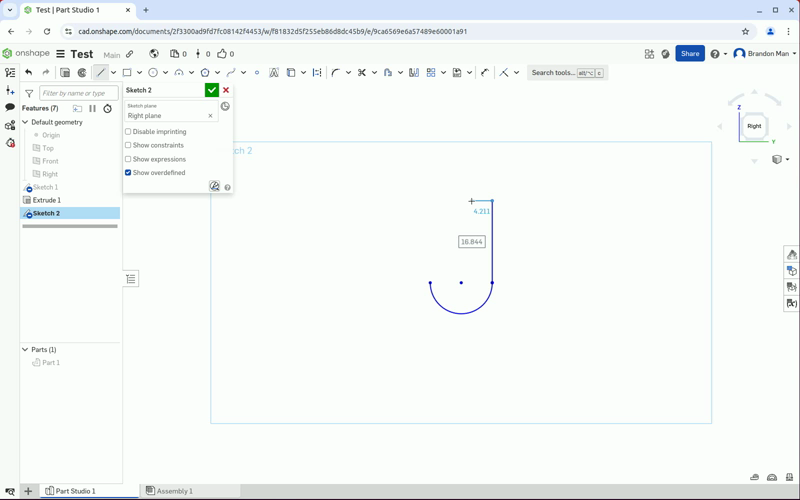
click(471, 200)
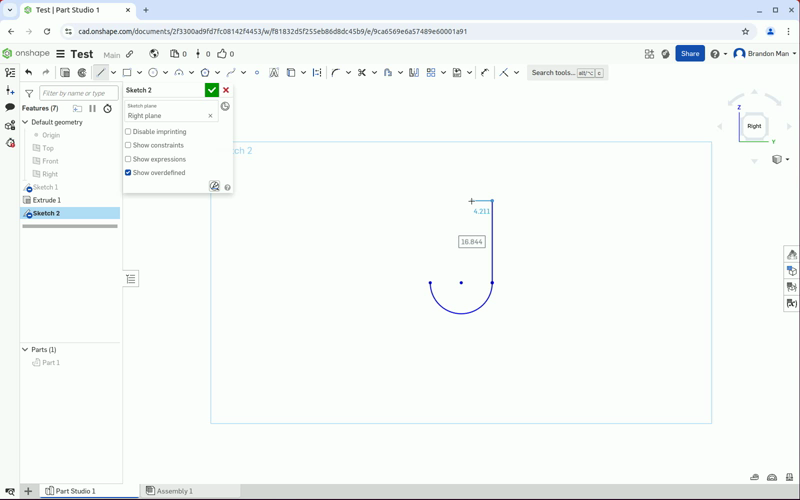
key_up(shift)
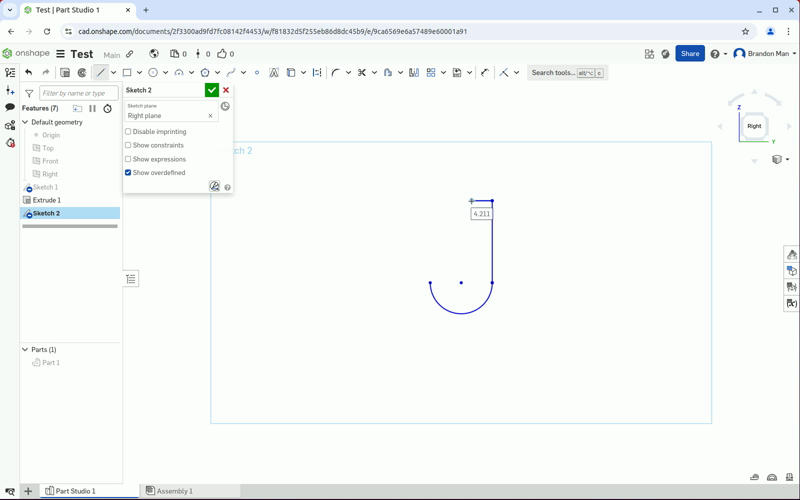
key(esc)
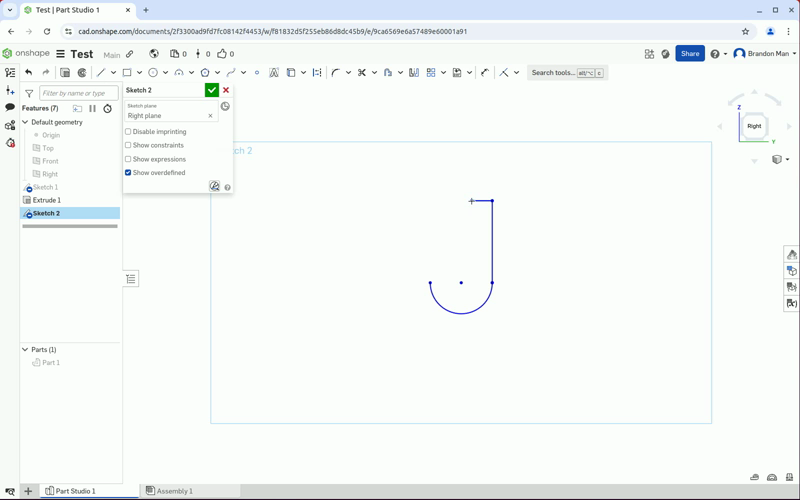
key(a)
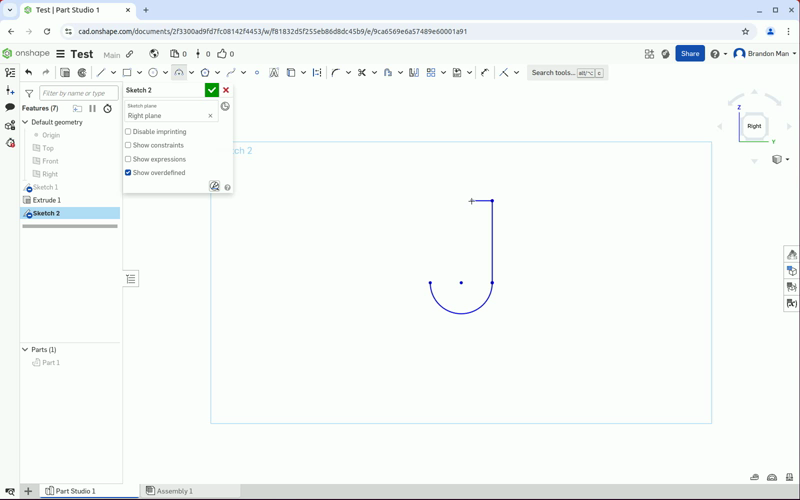
mouse_move(471, 200)
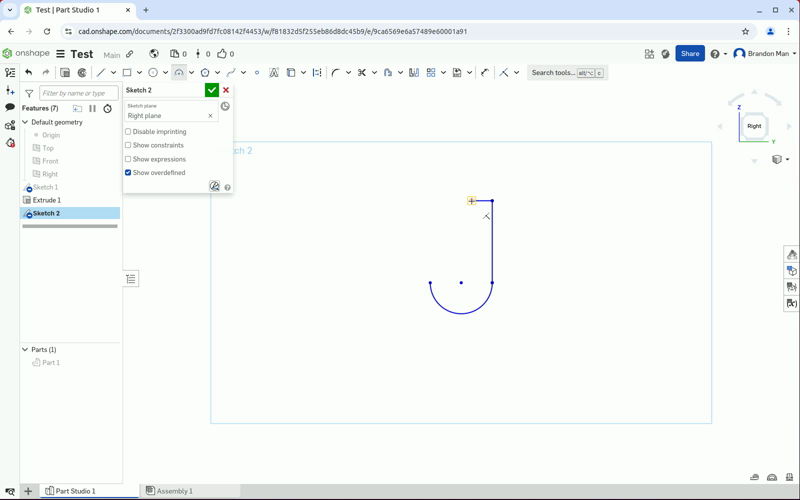
click(471, 200)
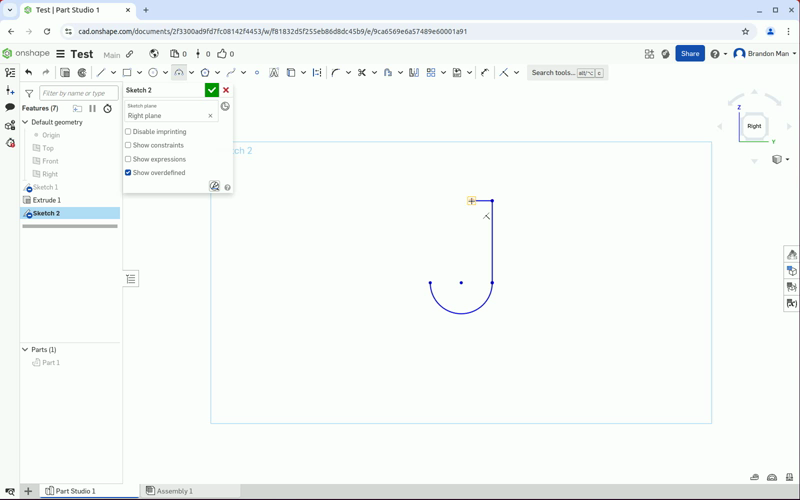
key_down(shift)
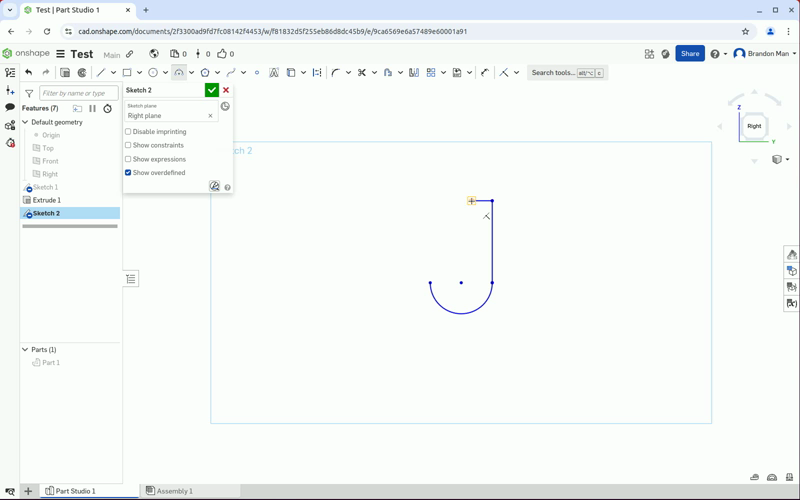
mouse_move(451, 200)
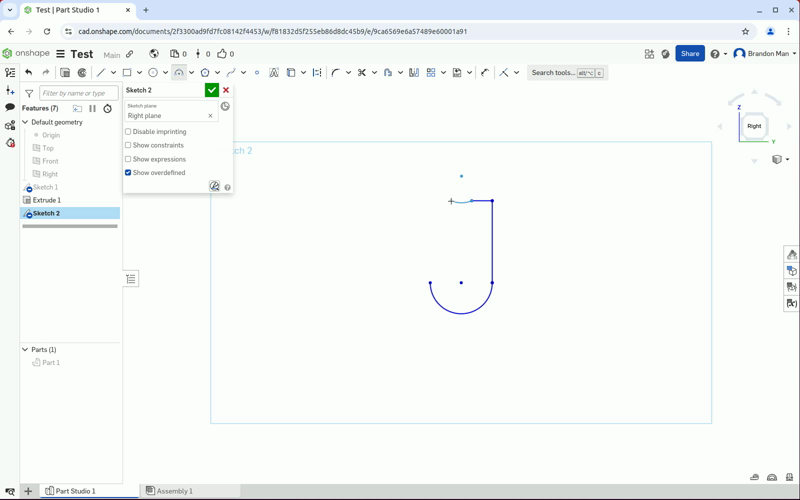
click(451, 200)
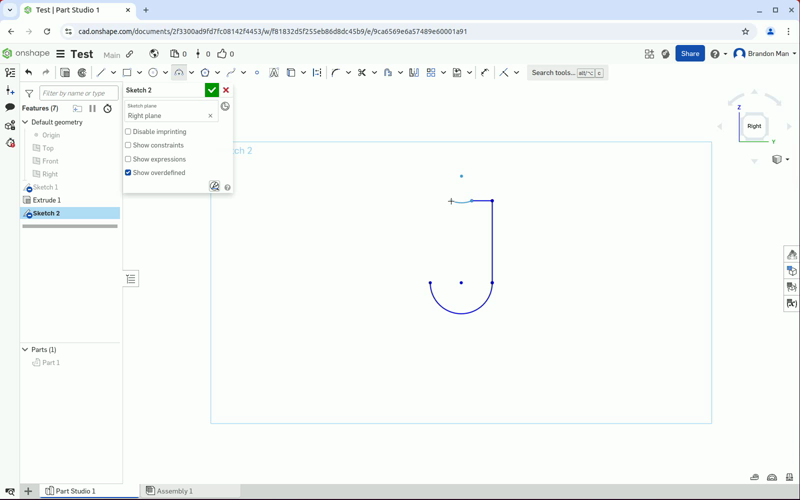
mouse_move(461, 210)
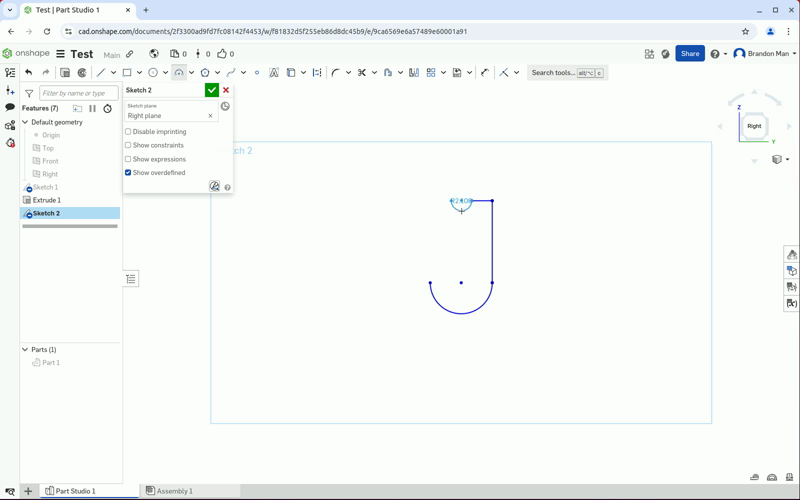
click(461, 210)
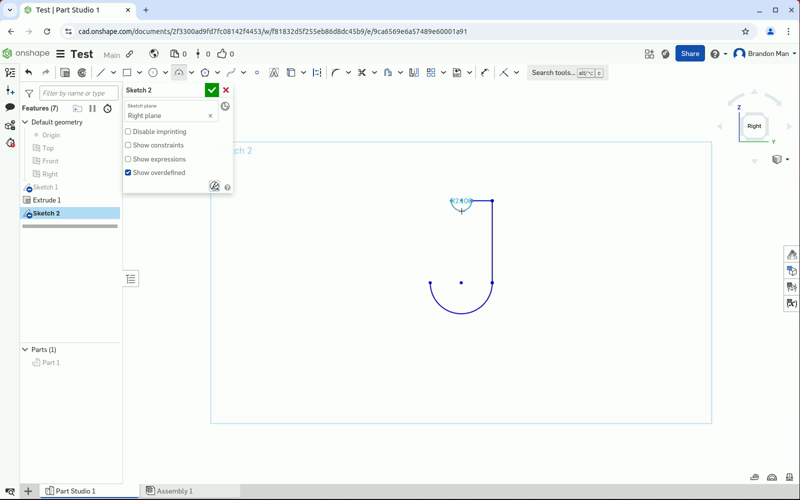
key_up(shift)
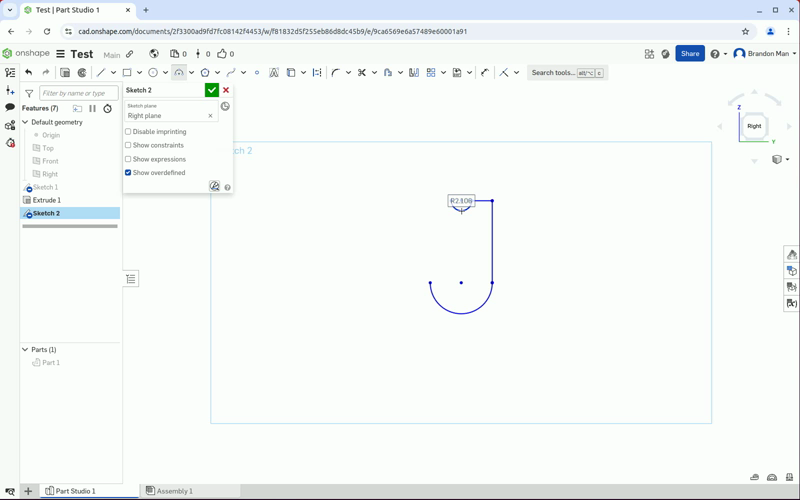
key(esc)
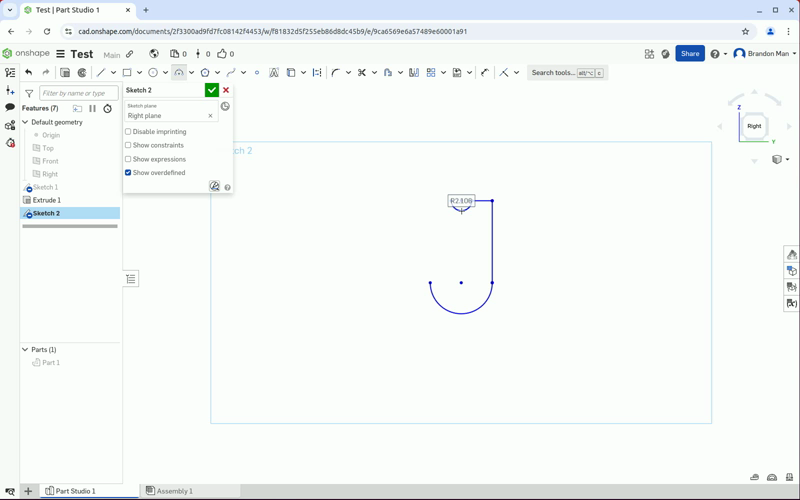
key(l)
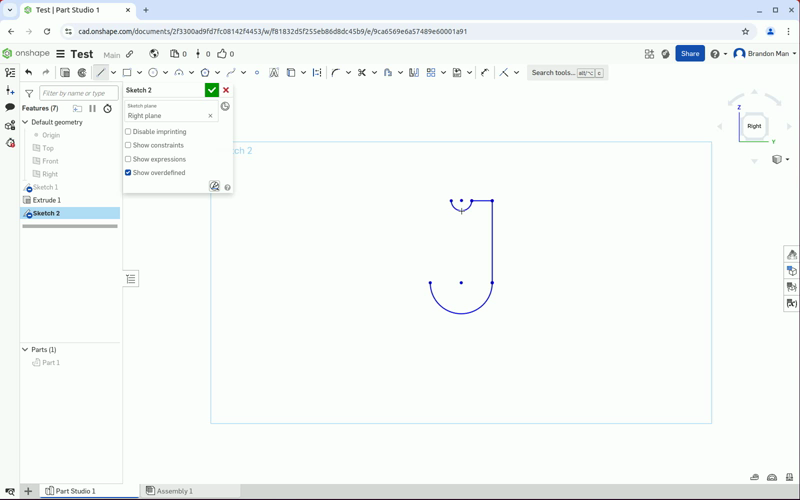
mouse_move(451, 200)
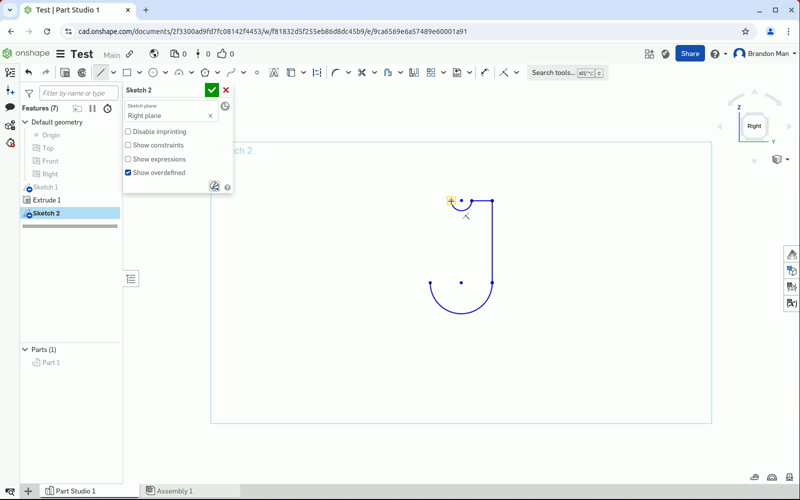
click(451, 200)
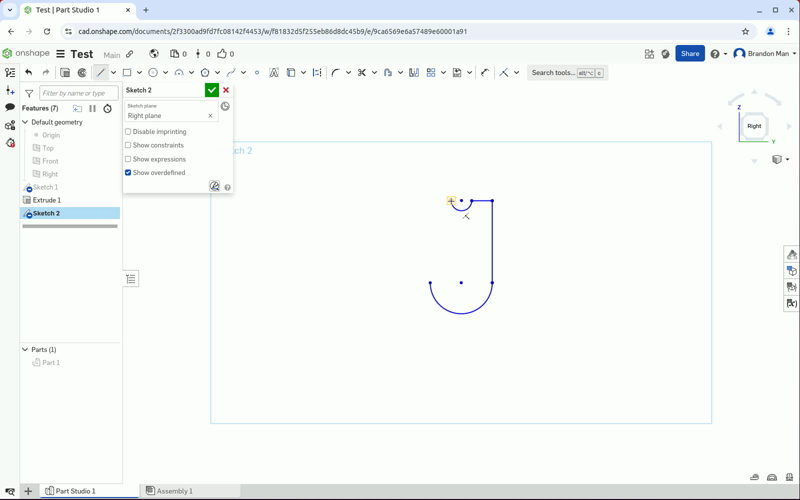
key_down(shift)
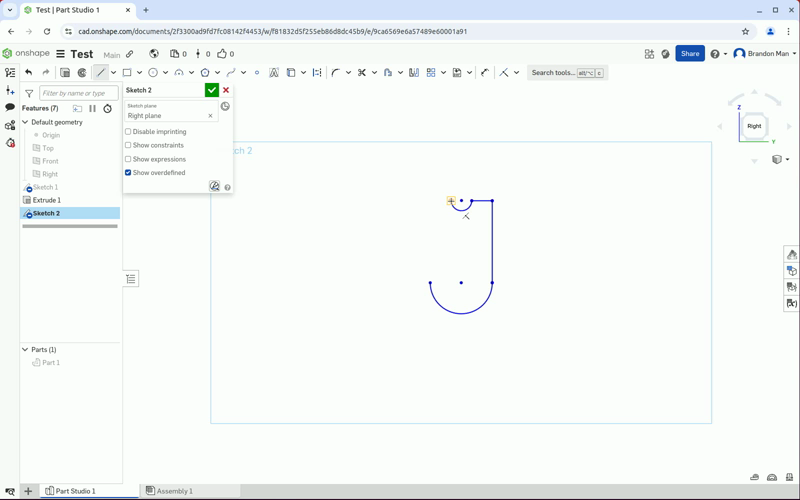
mouse_move(481, 200)
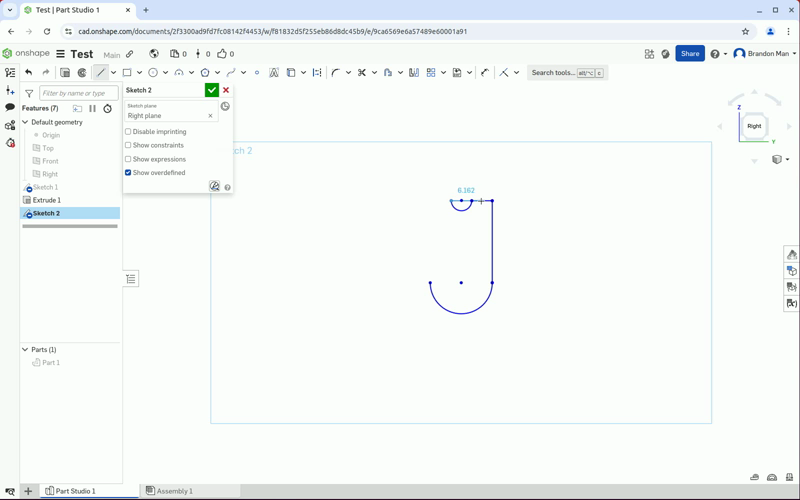
mouse_move(430, 200)
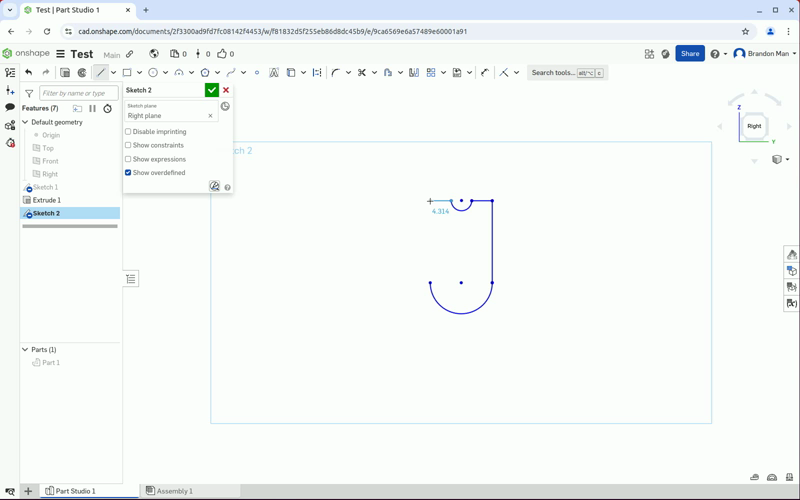
click(430, 200)
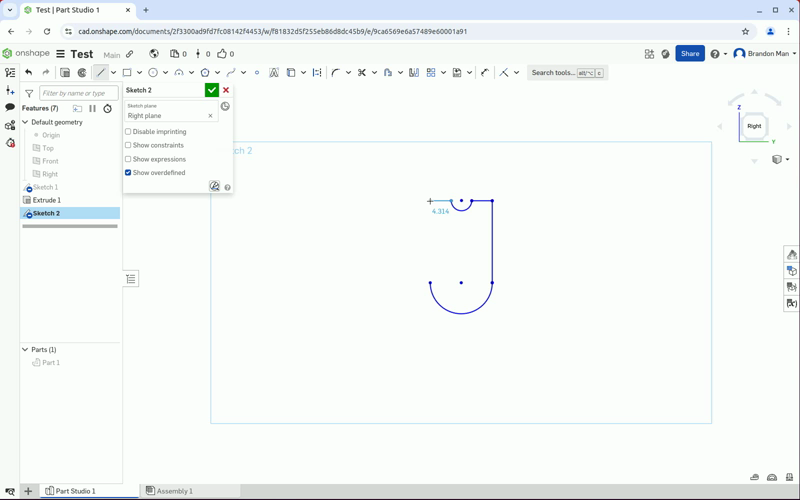
key_up(shift)
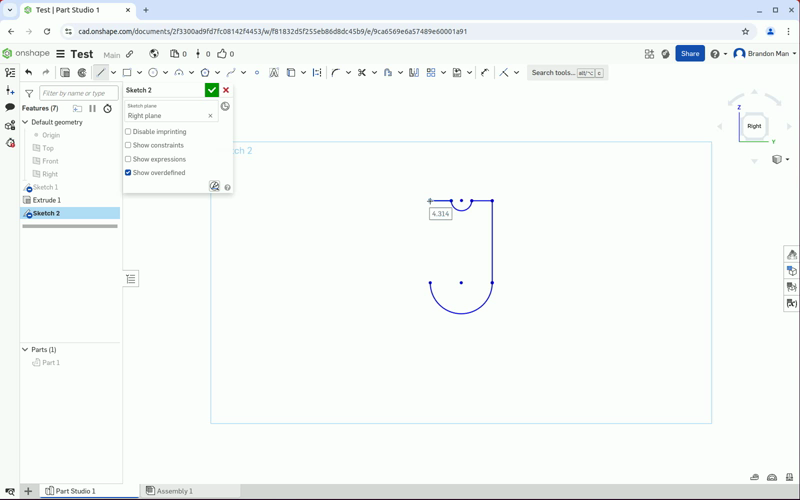
key_down(shift)
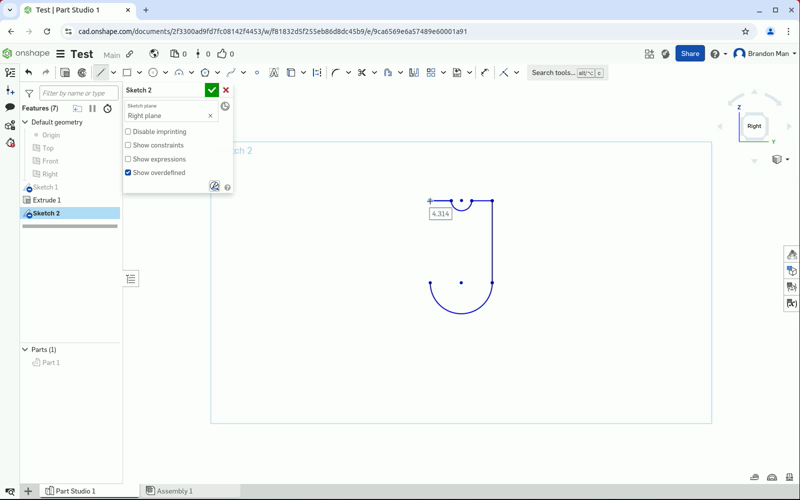
mouse_move(430, 282)
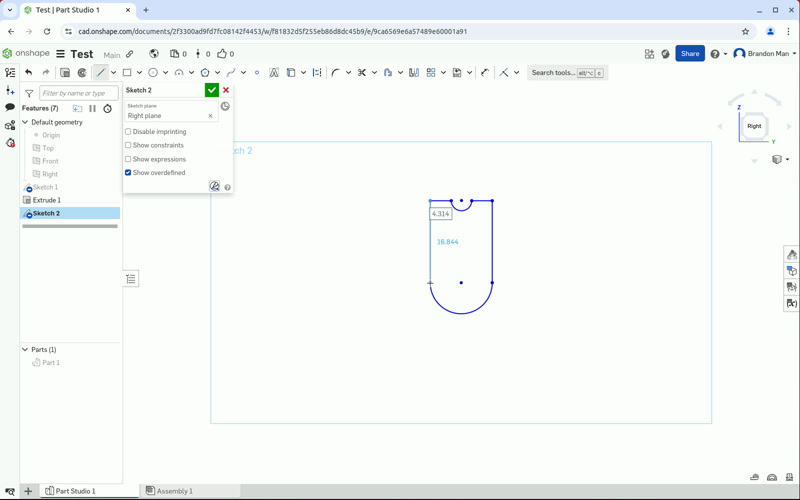
key_up(shift)
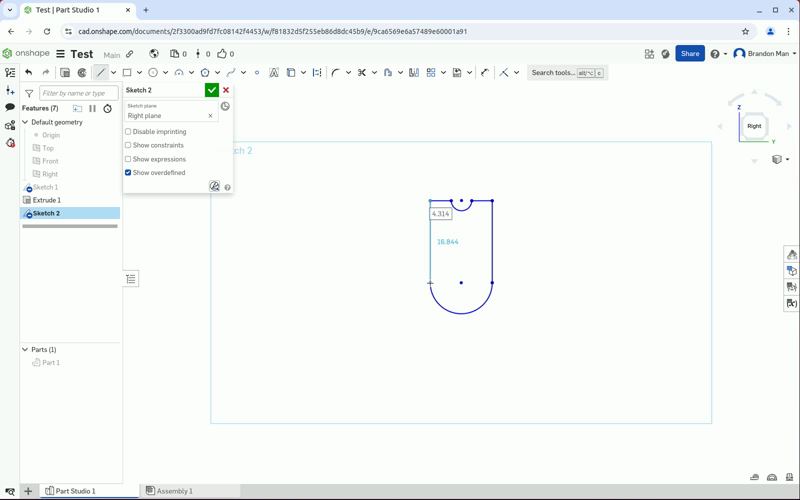
click(430, 282)
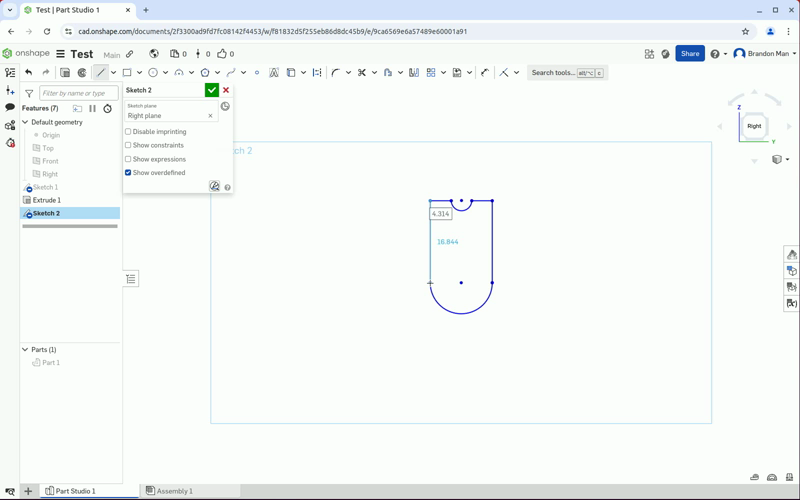
key(esc)
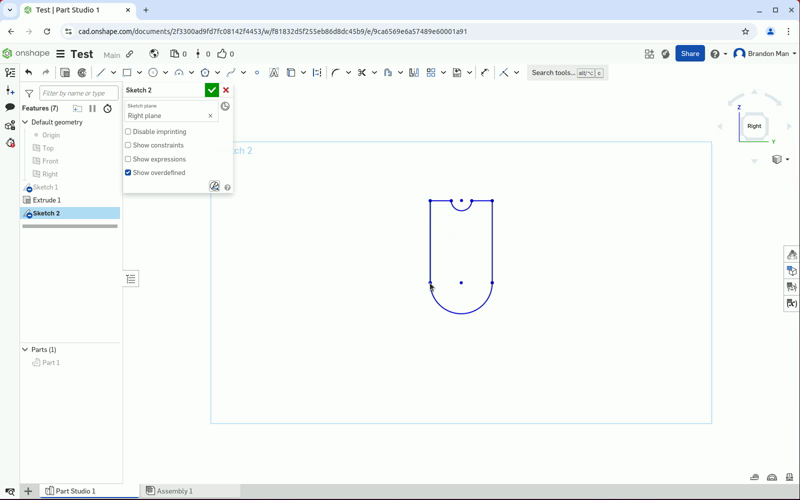
key(c)
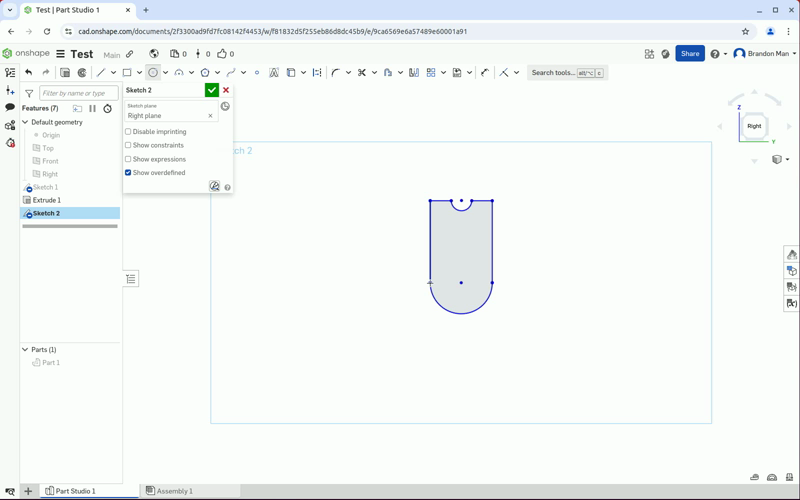
key_down(shift)
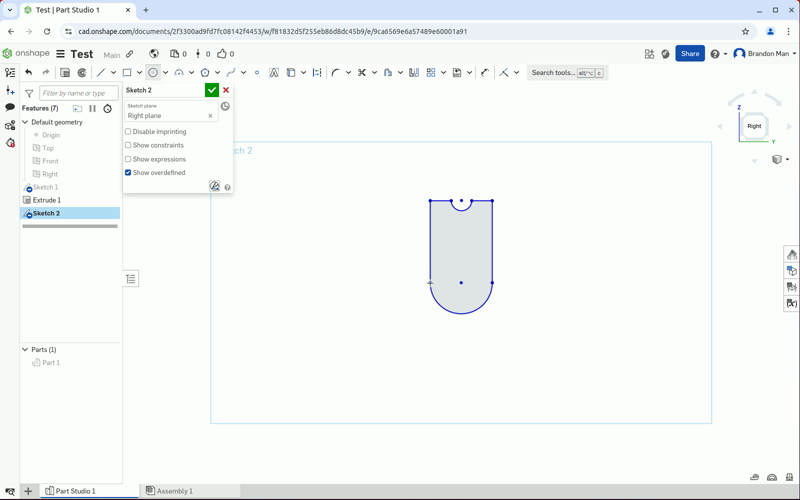
mouse_move(461, 282)
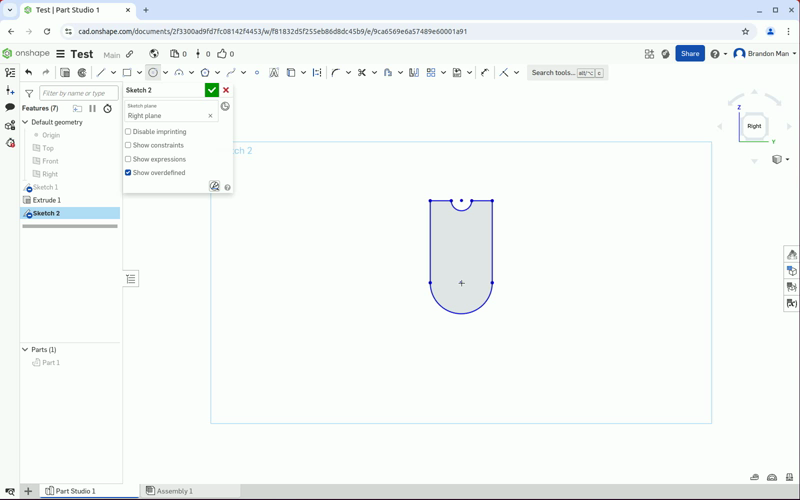
scroll(6)
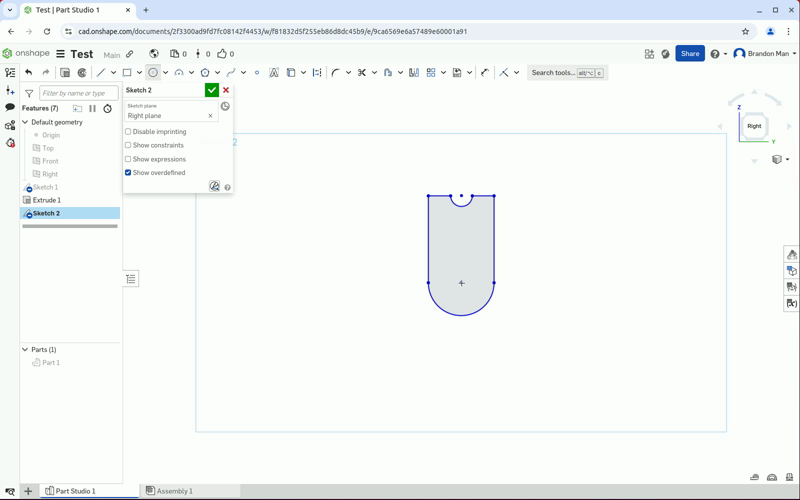
scroll(6)
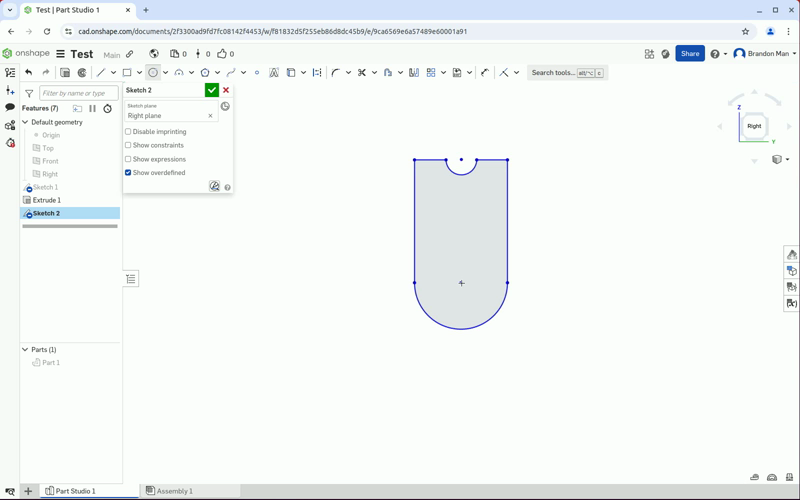
scroll(6)
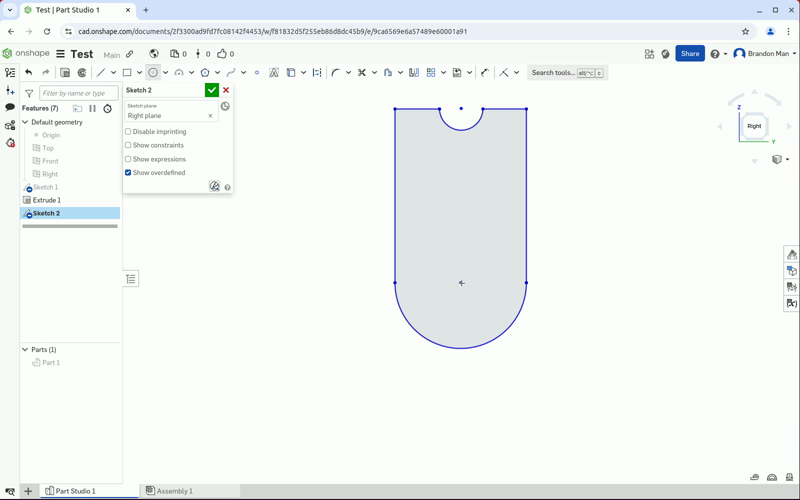
scroll(6)
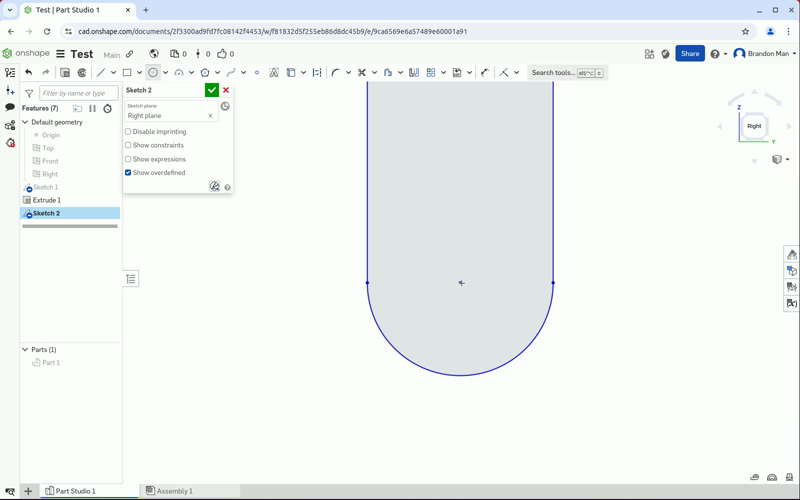
scroll(6)
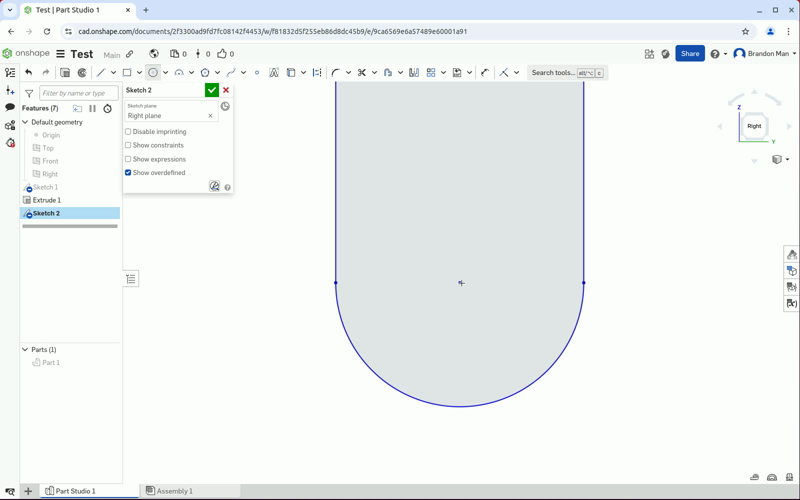
scroll(6)
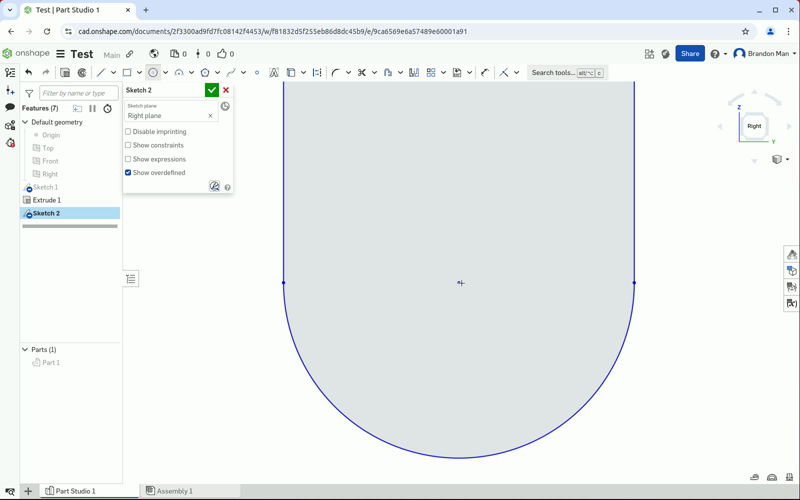
scroll(6)
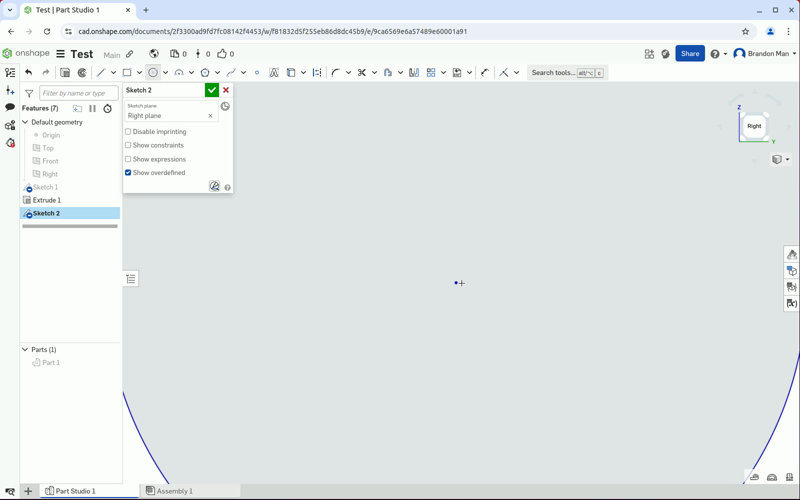
click(461, 282)
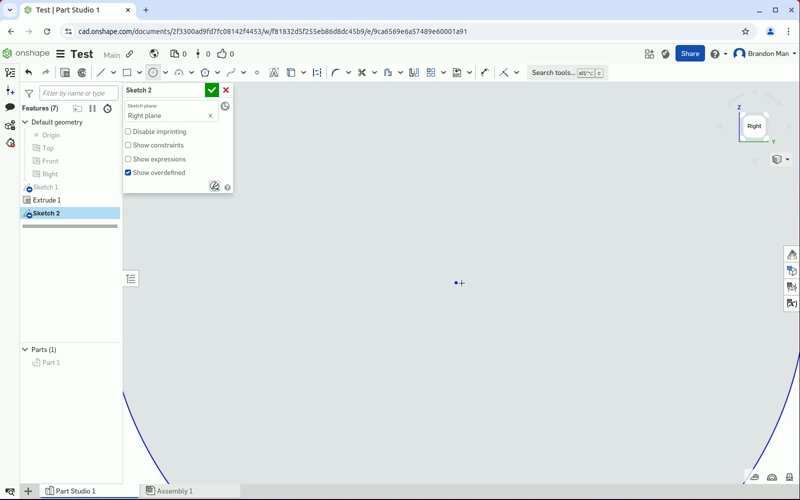
scroll(-6)
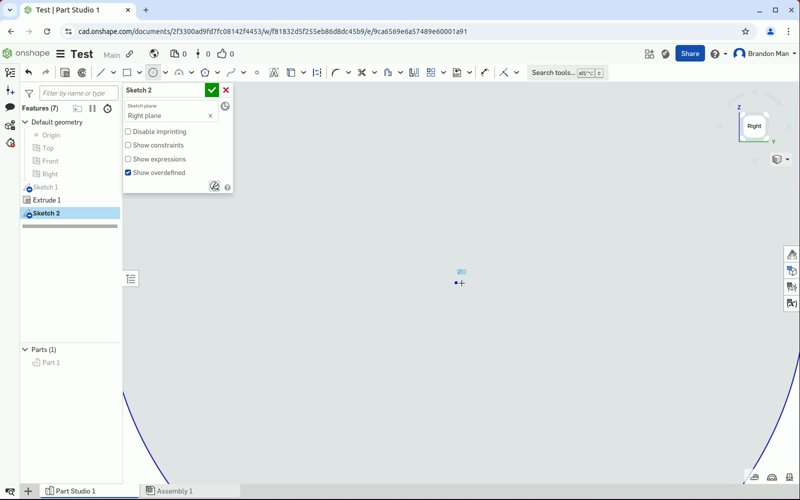
scroll(-6)
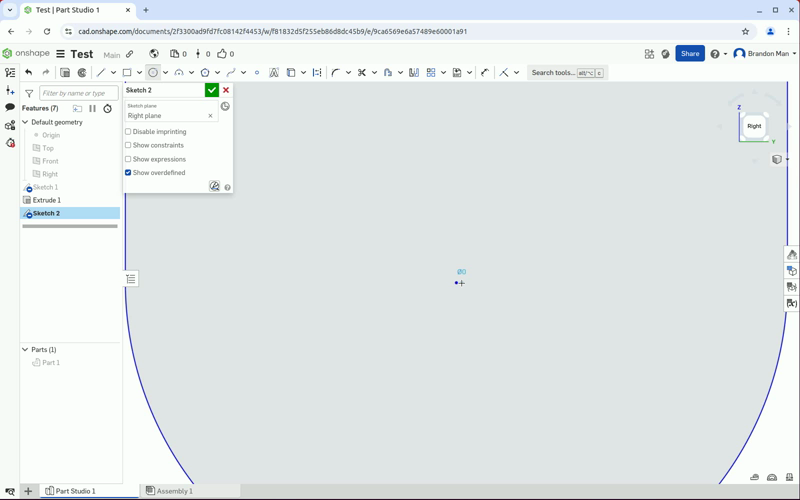
scroll(-6)
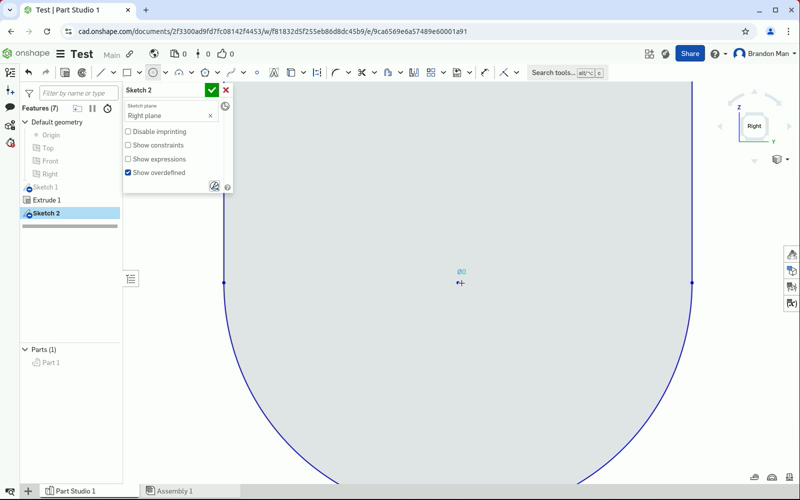
scroll(-6)
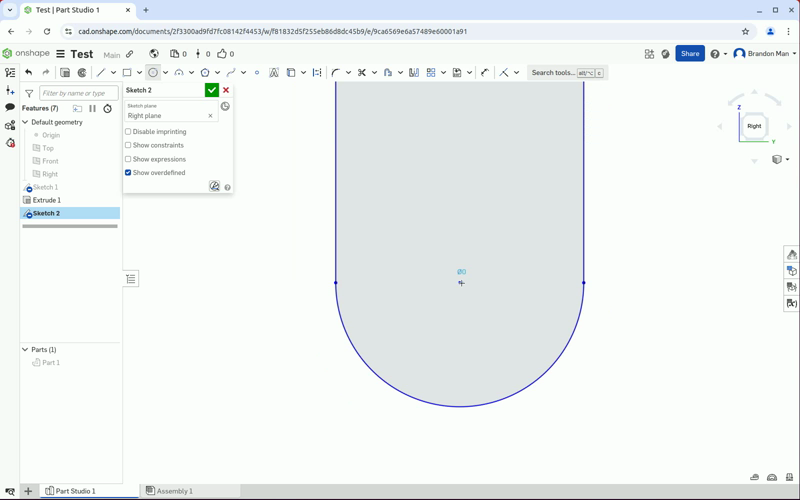
scroll(-6)
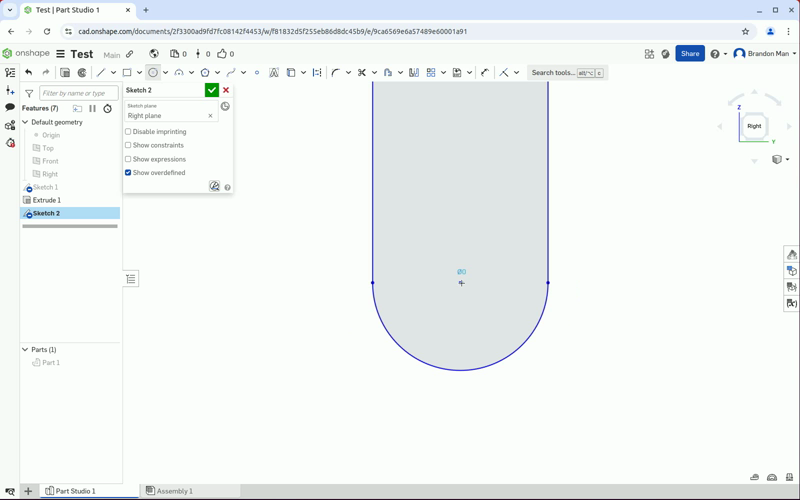
scroll(-6)
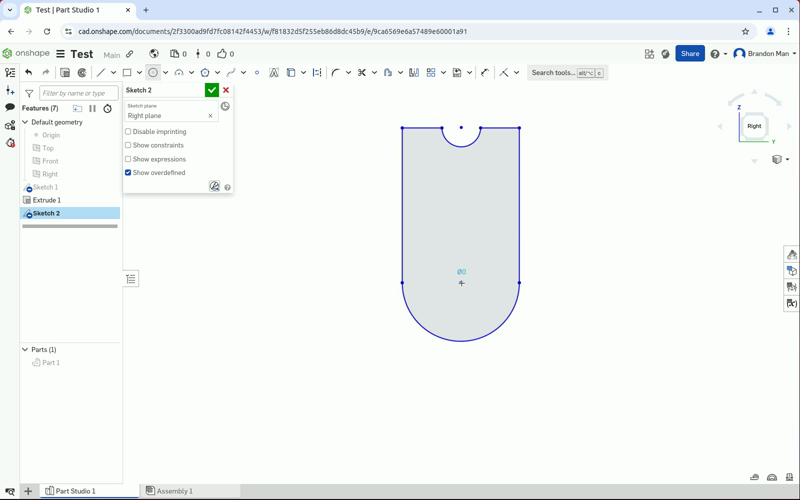
scroll(-6)
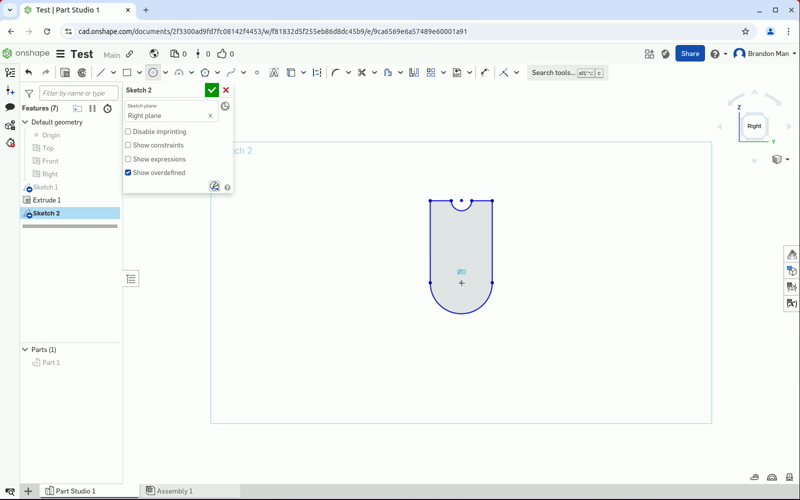
key_up(shift)
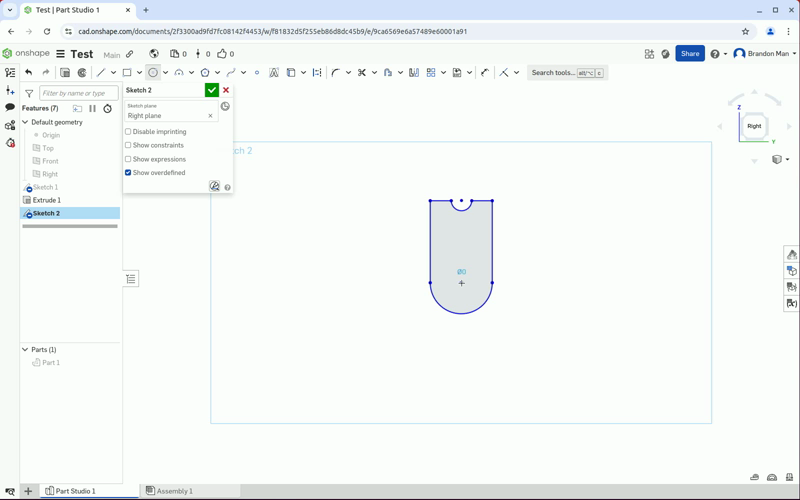
mouse_move(472, 282)
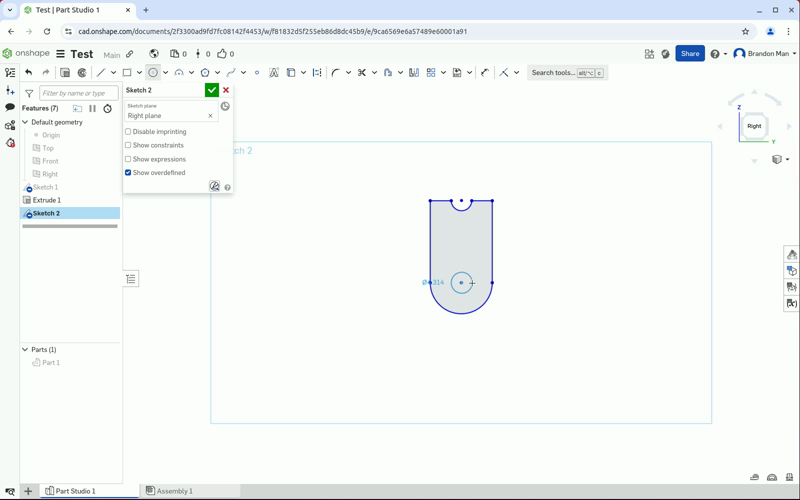
click(472, 282)
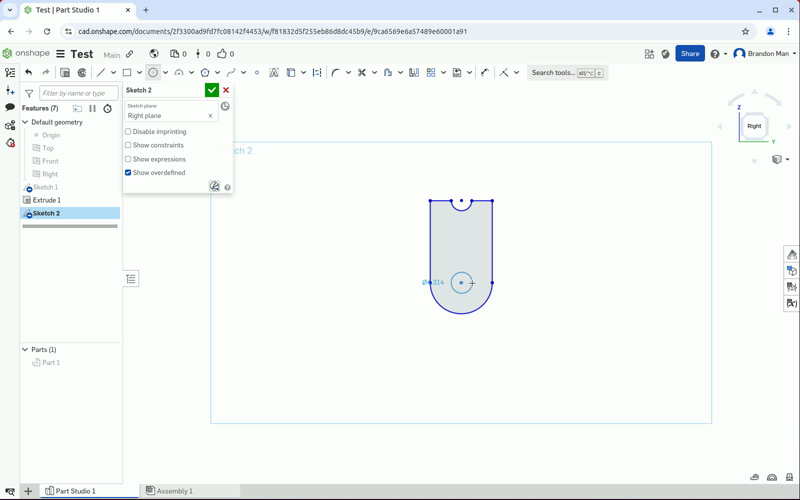
key(esc)
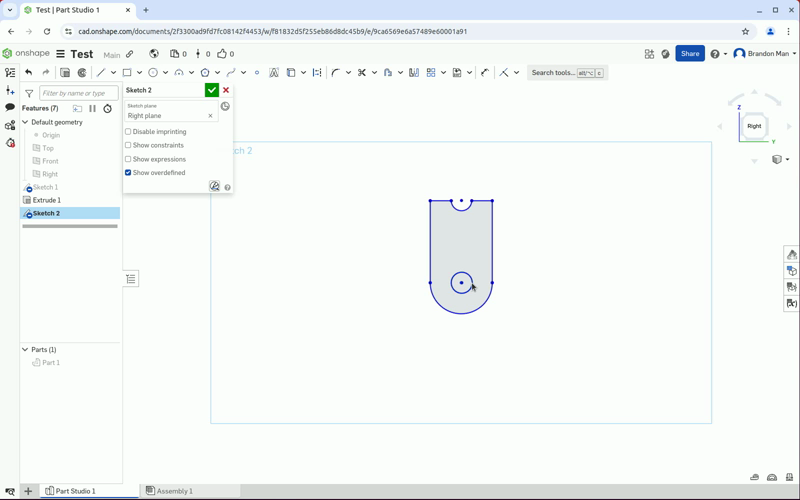
mouse_move(481, 287)
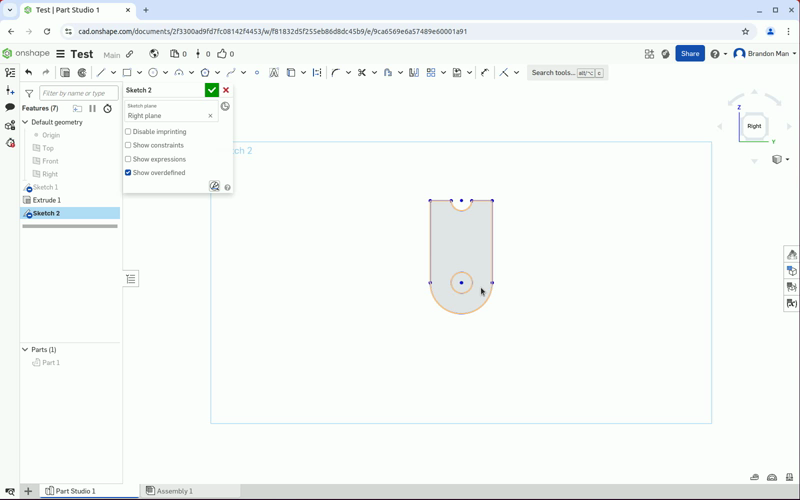
click(481, 287)
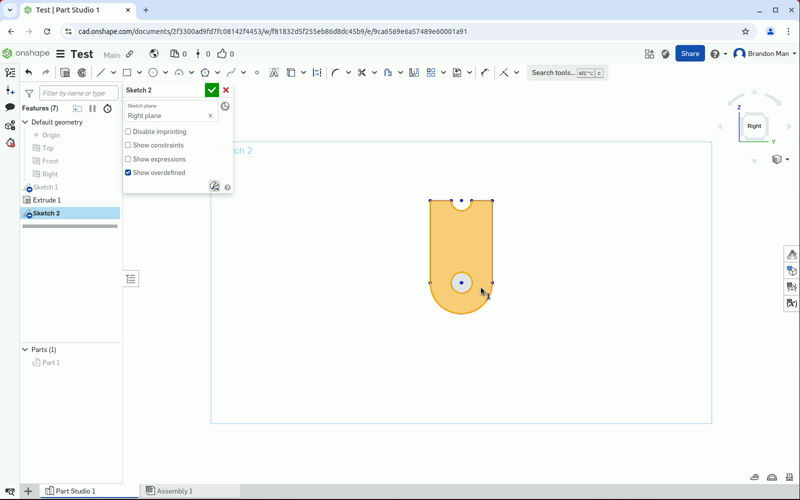
mouse_move(73, 352)
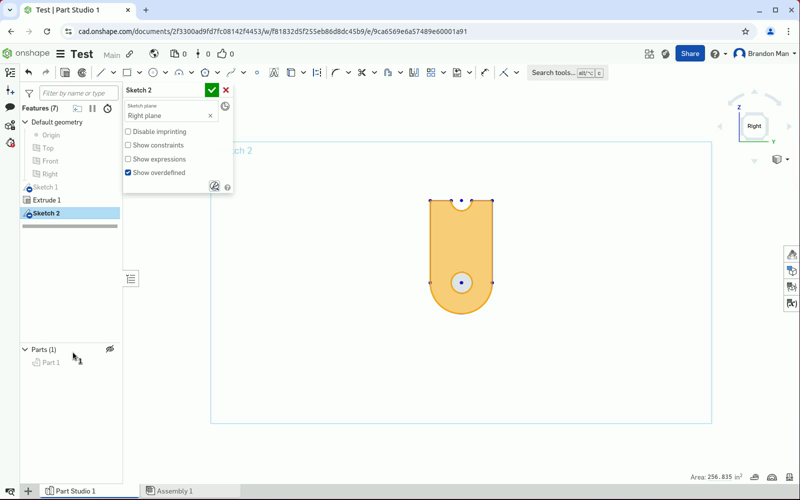
key(shift+y)
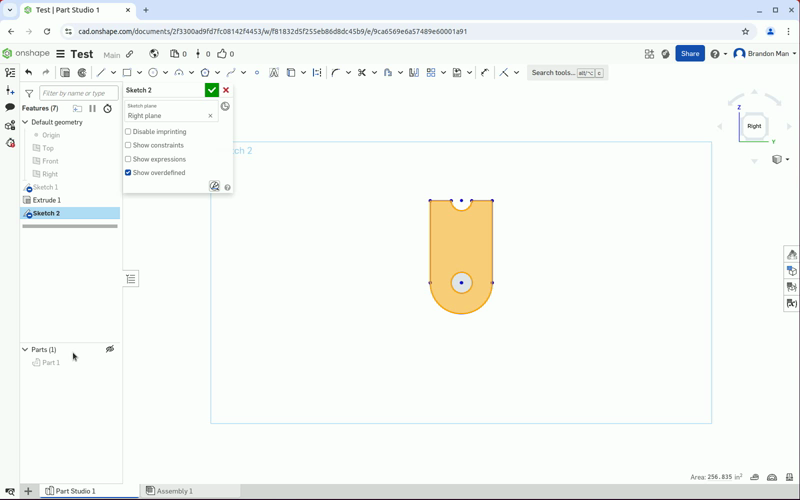
key(shift+e)
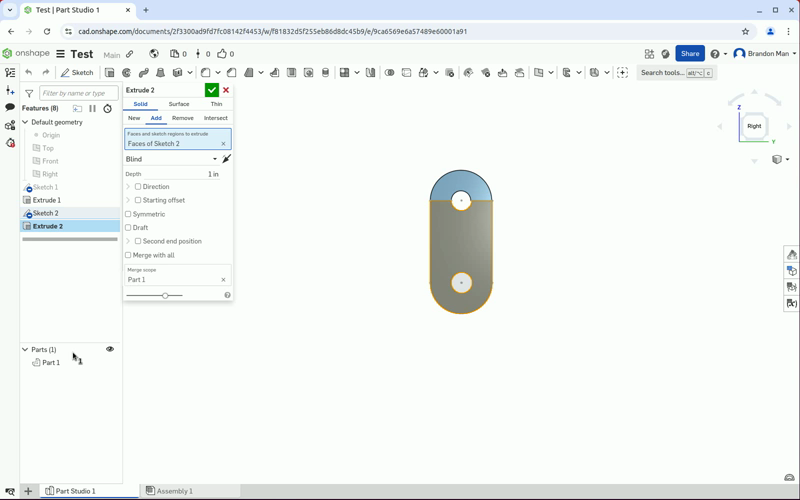
mouse_move(143, 106)
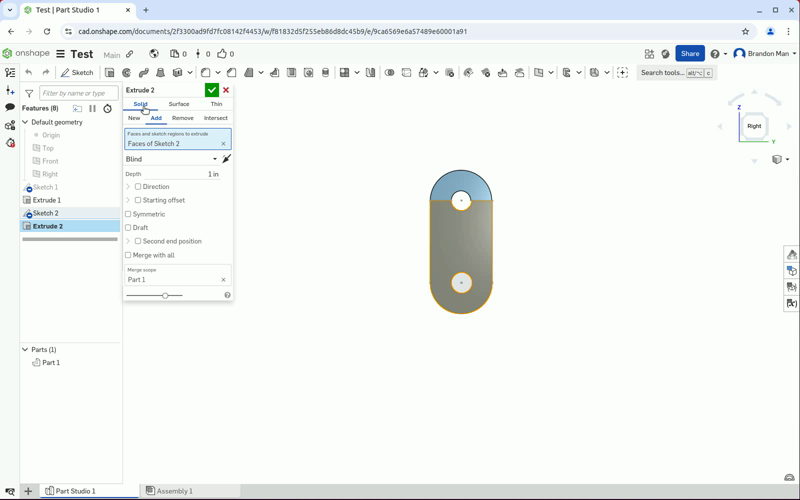
click(143, 106)
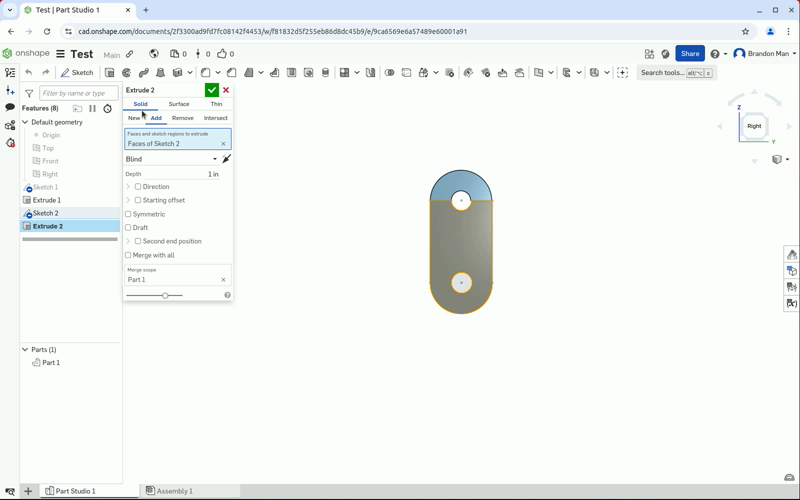
mouse_move(137, 120)
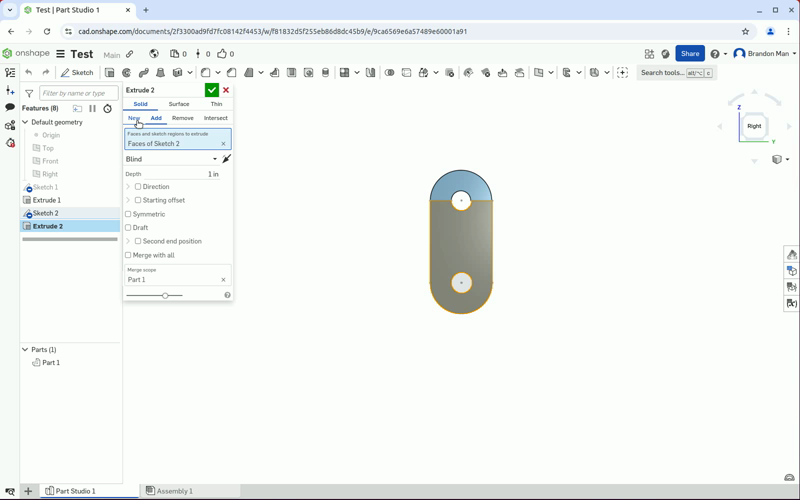
click(137, 120)
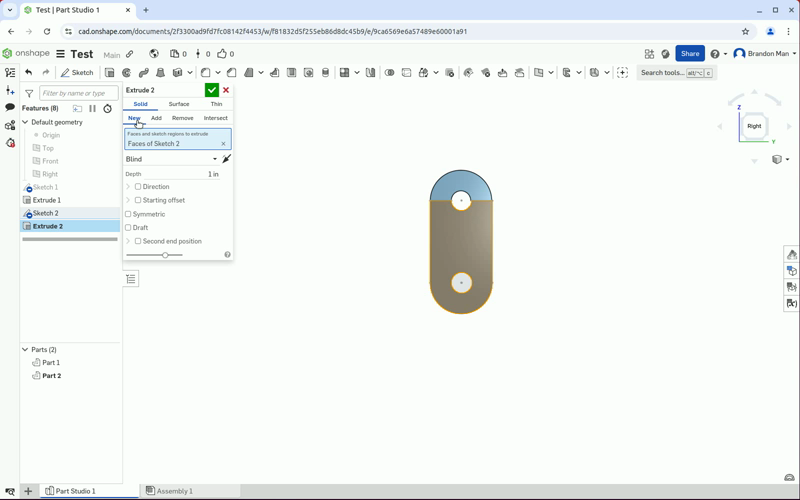
key(tab, 4)
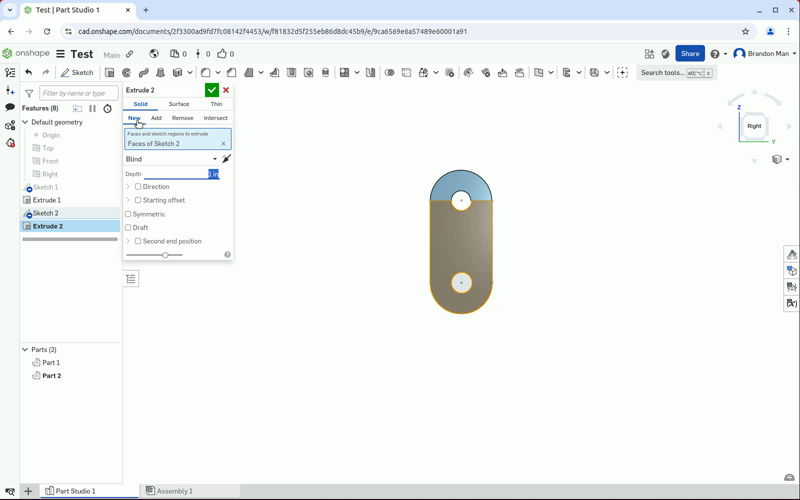
text(4.092)
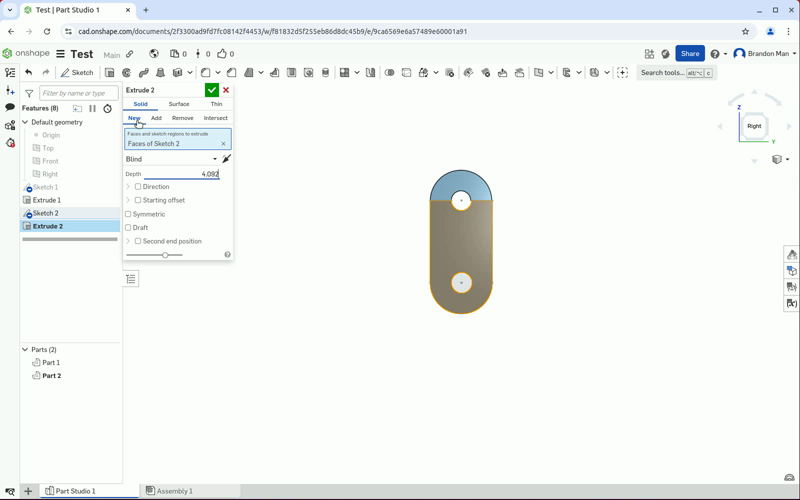
key(enter)
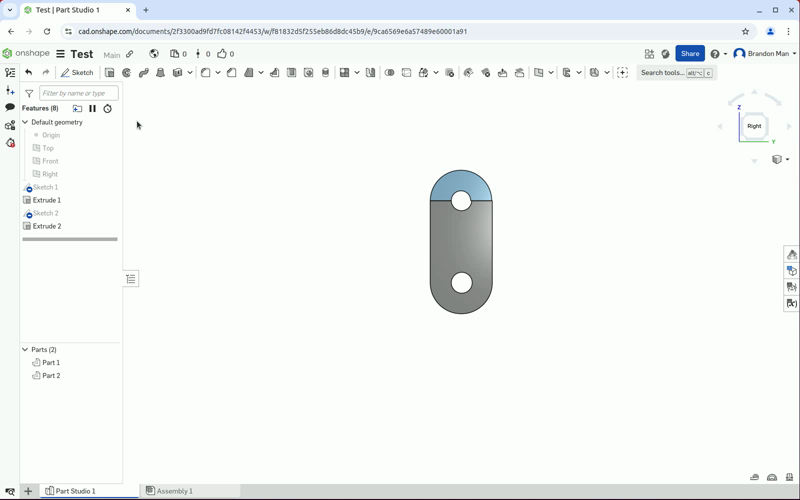
key(shift+h)
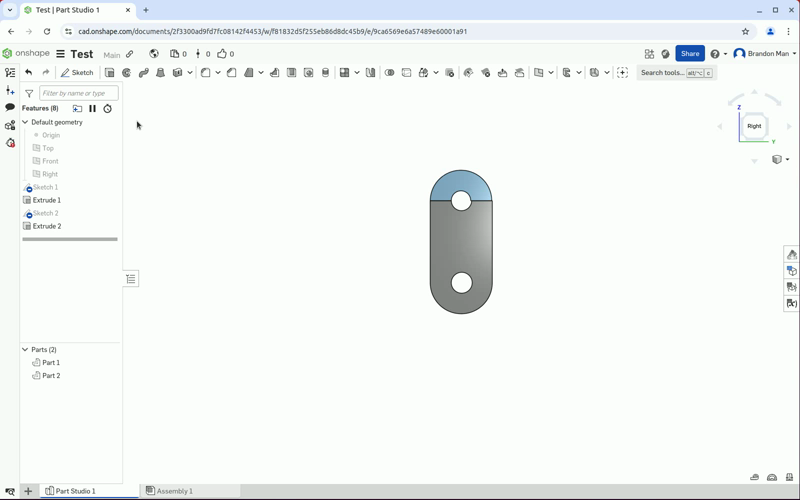
key(shift+h)
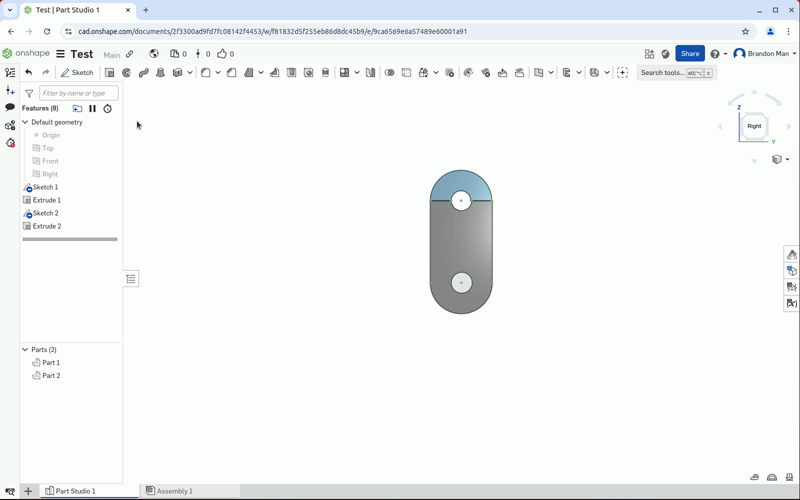
key(shift+7)
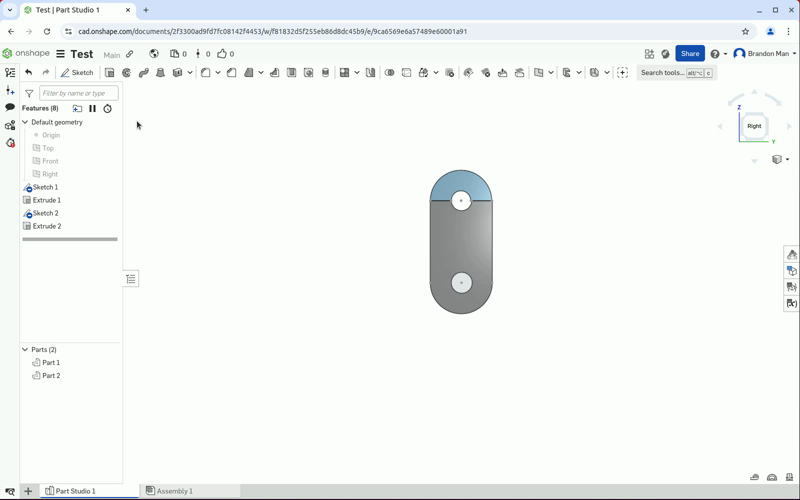
key(right, 2)
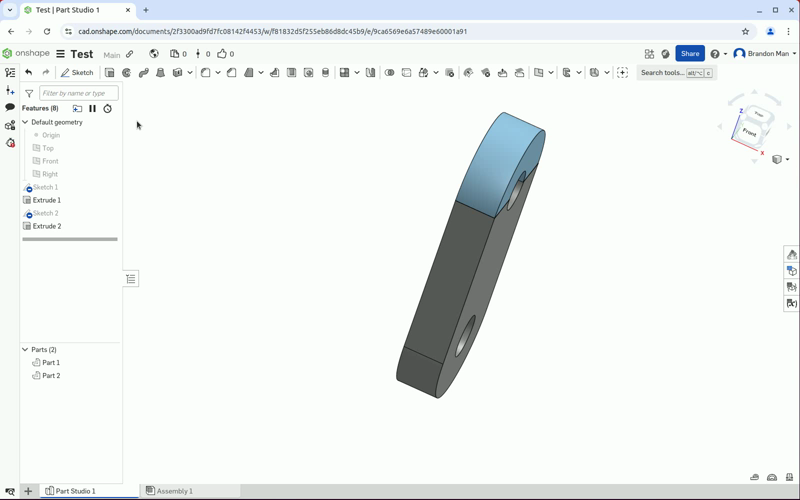
key(down, 2)
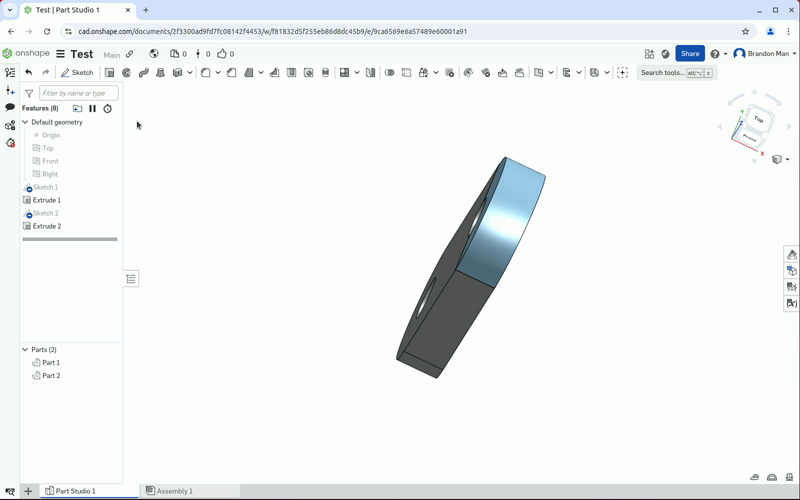
key(up, 2)
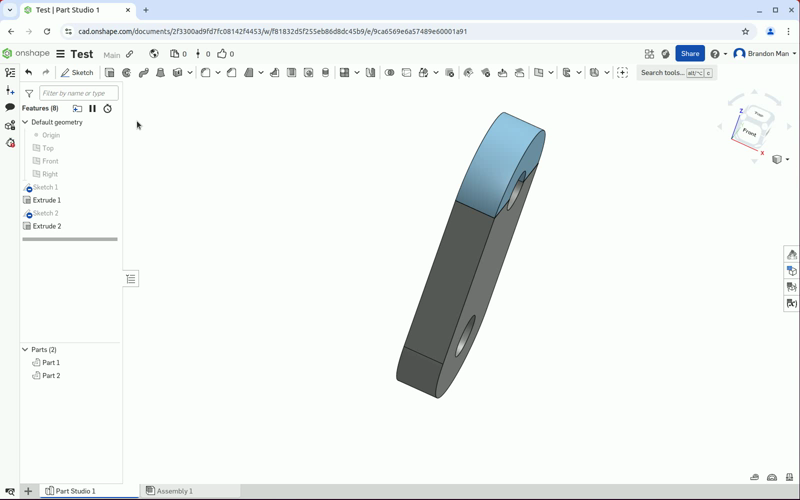
key(left, 2)
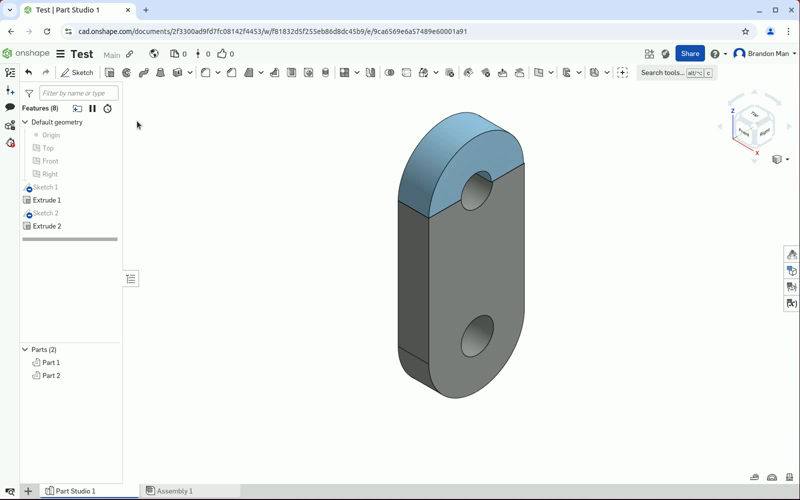
mouse_move(73, 189)
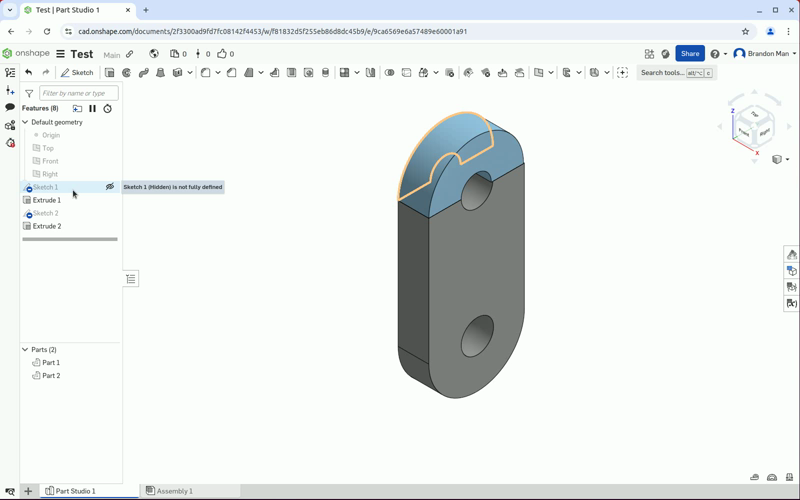
click(73, 189)